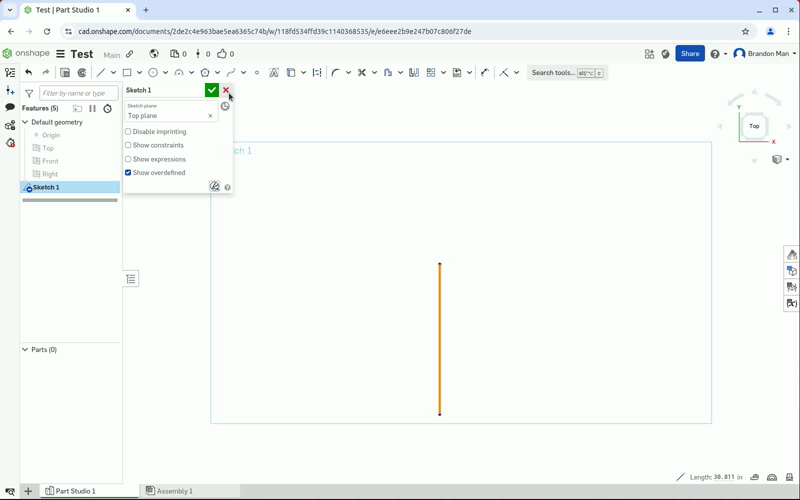
key(shift+h)
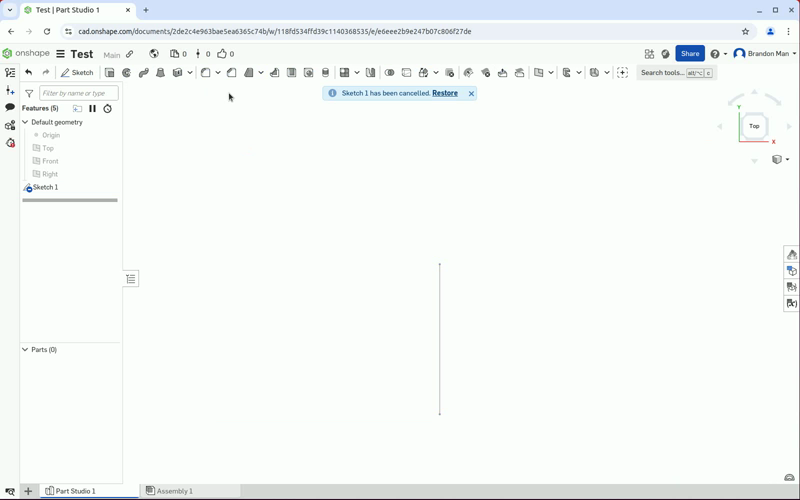
key(shift+s)
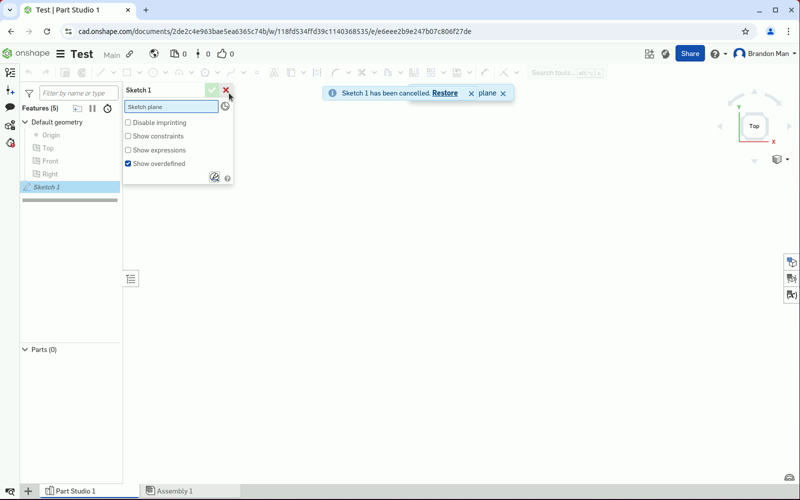
mouse_move(73, 150)
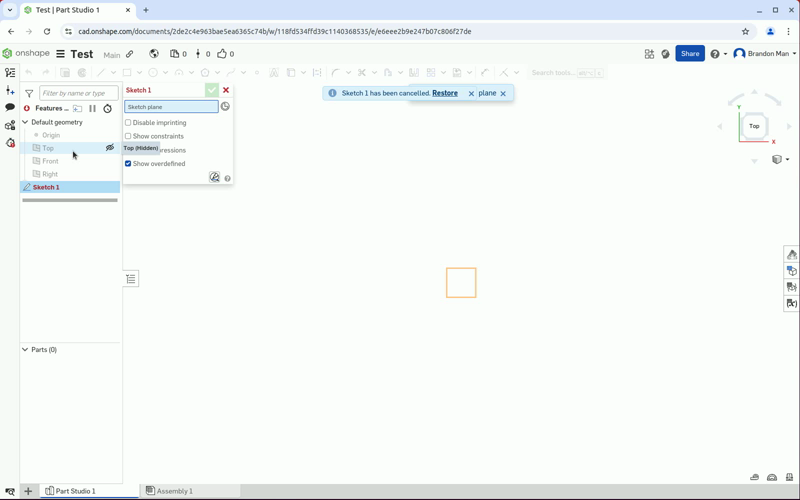
click(73, 150)
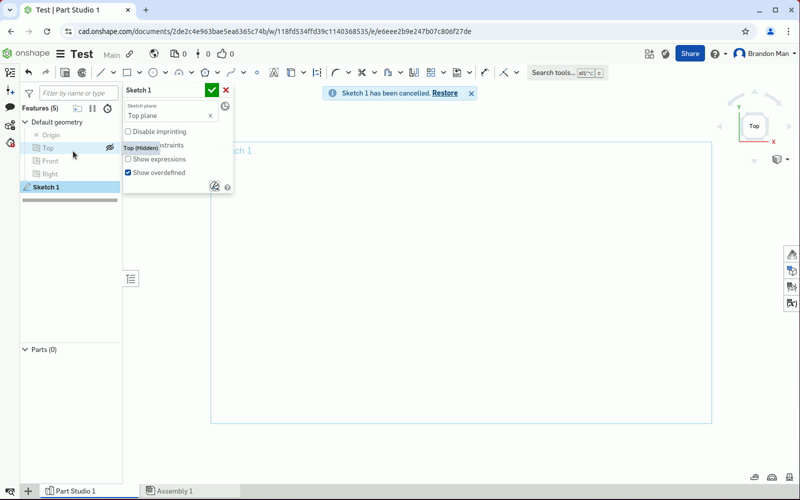
mouse_move(73, 352)
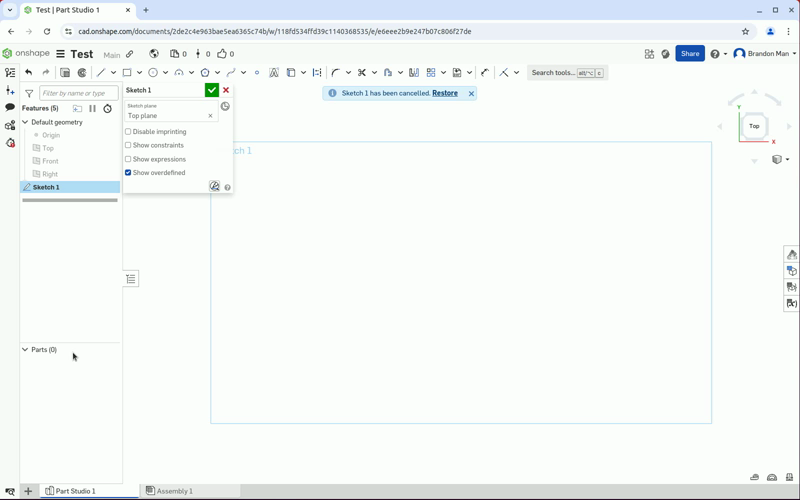
key(y)
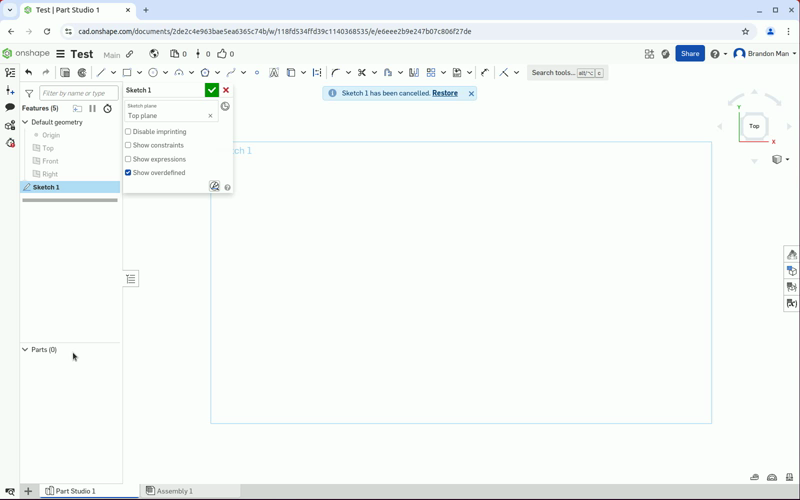
key(l)
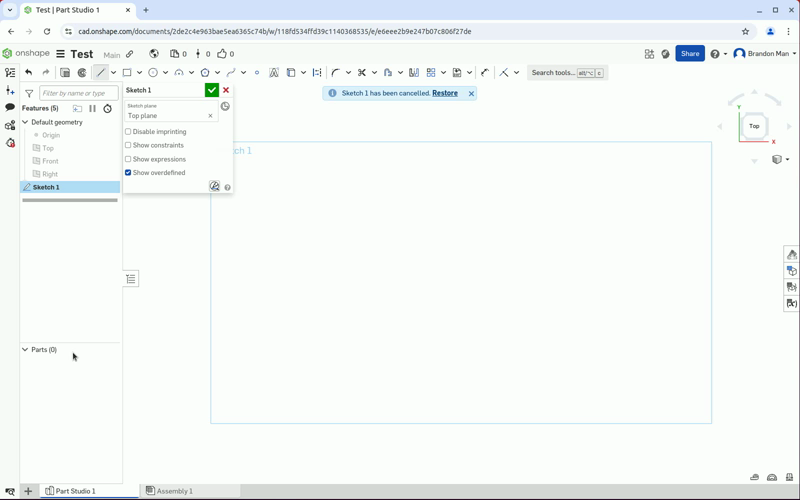
key_down(shift)
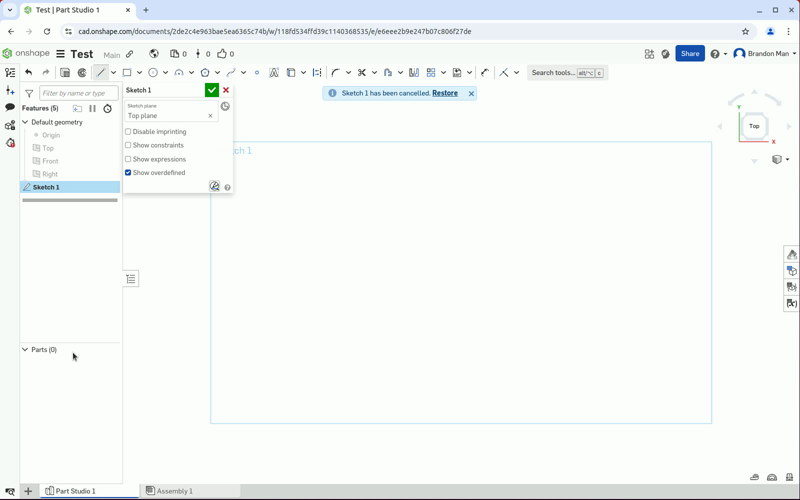
mouse_move(493, 250)
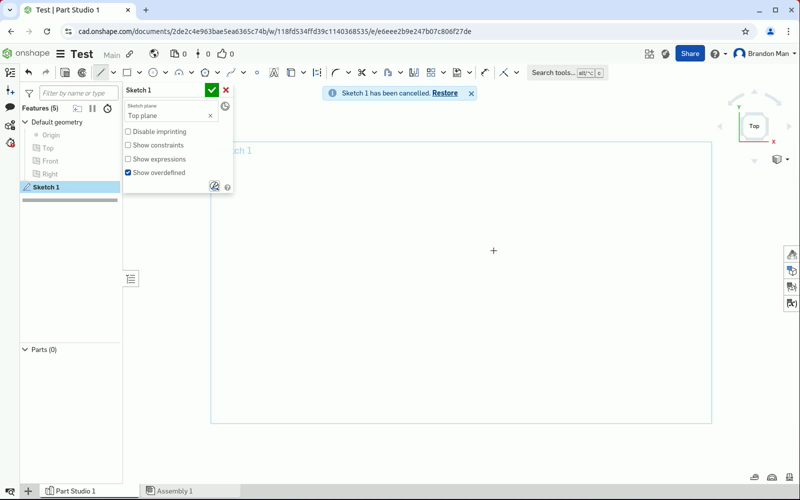
click(493, 250)
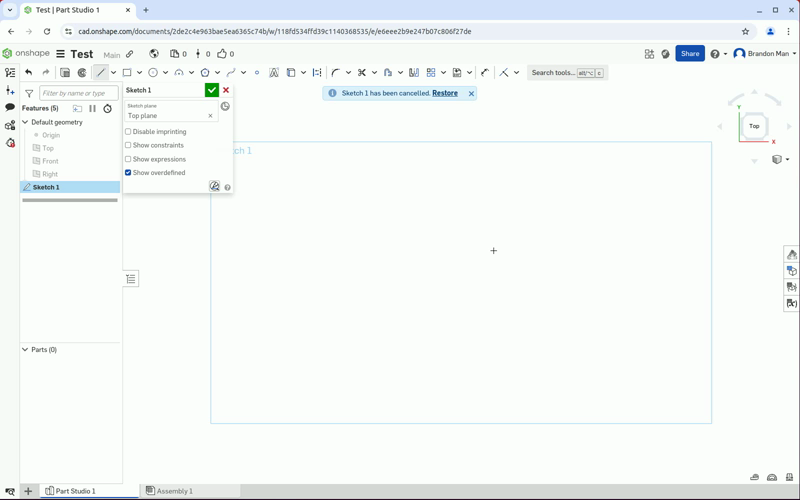
key_up(shift)
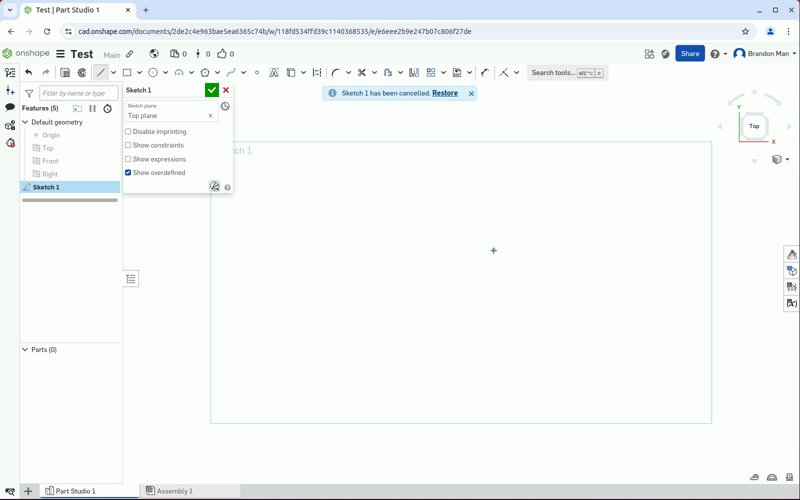
key_down(shift)
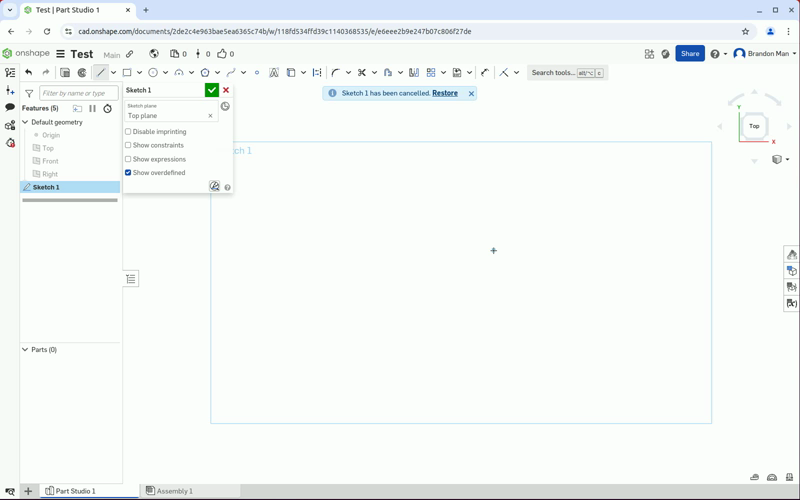
mouse_move(556, 250)
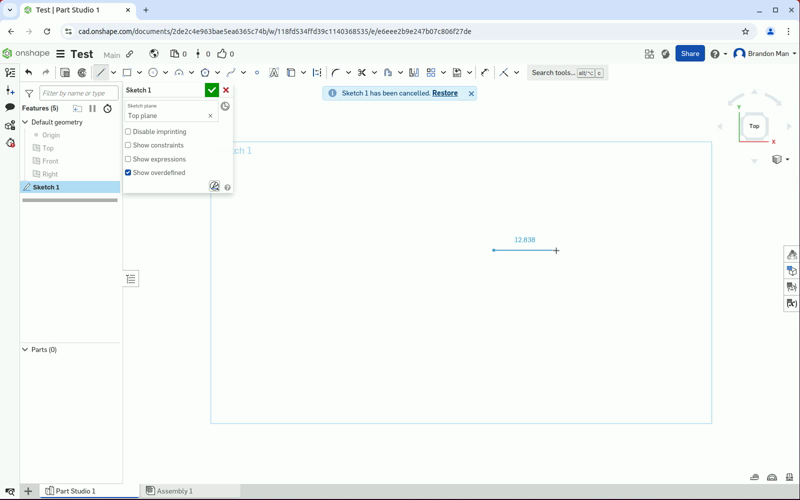
click(556, 250)
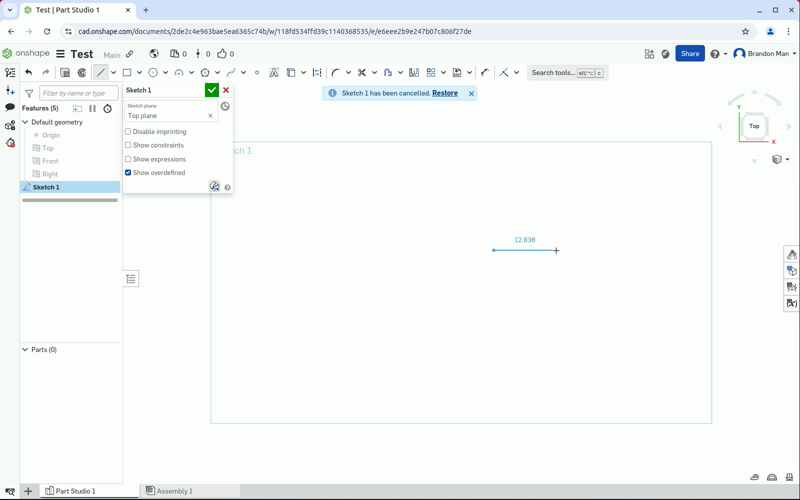
key_up(shift)
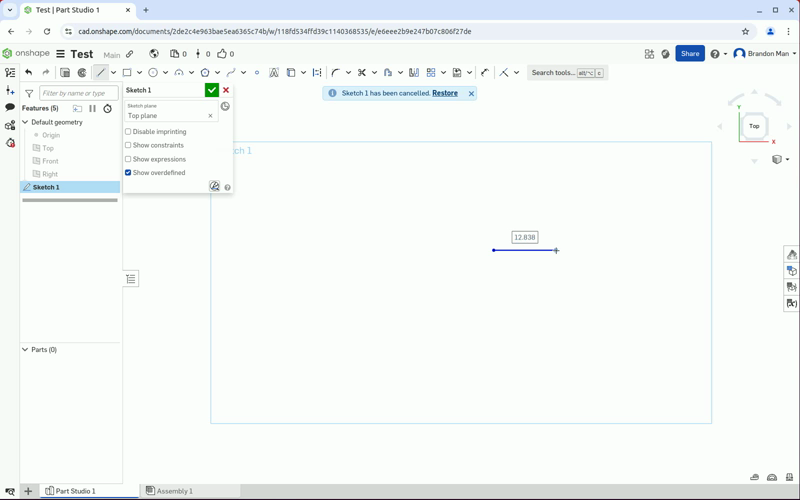
key_down(shift)
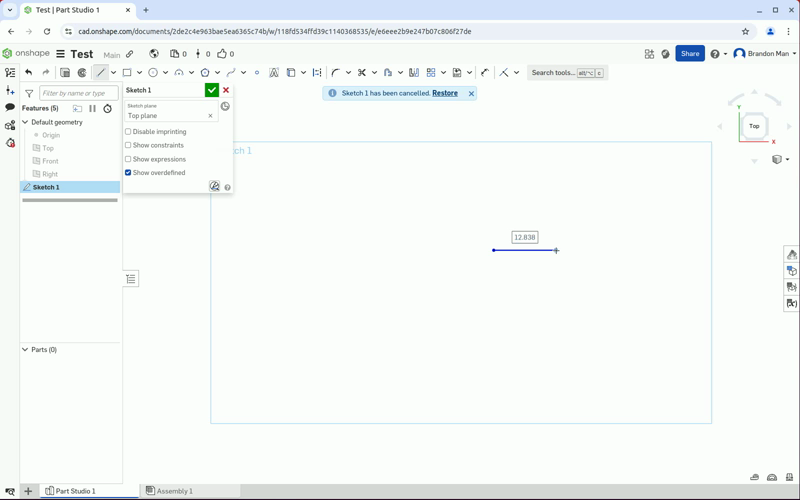
mouse_move(586, 250)
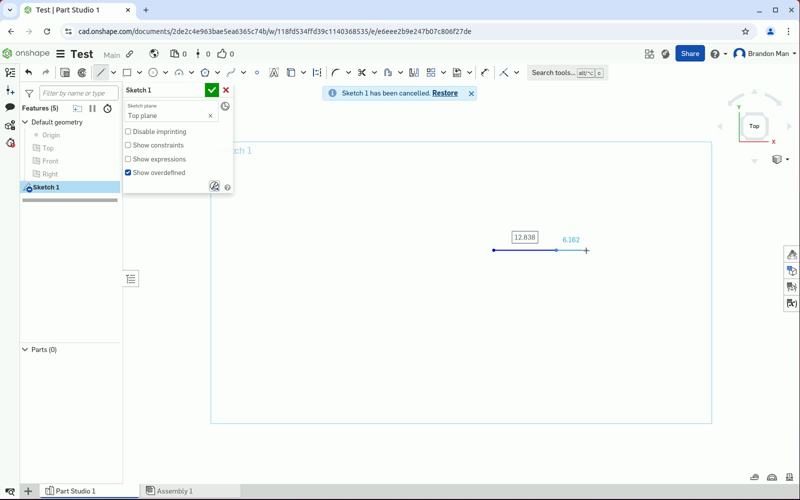
mouse_move(556, 213)
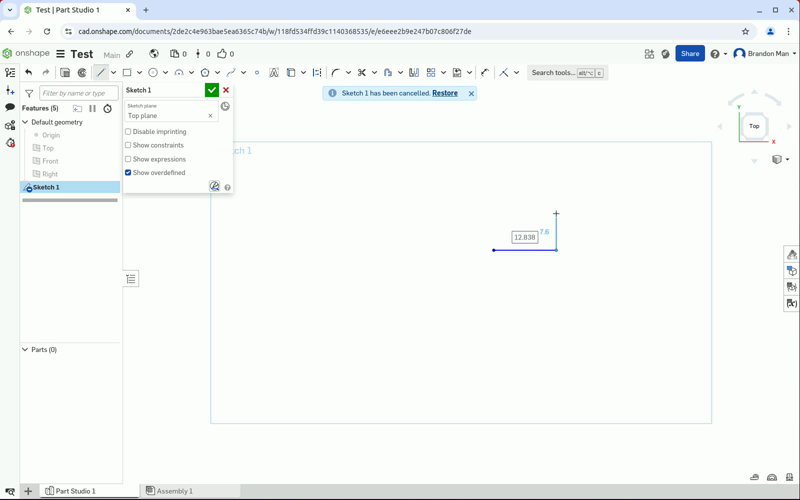
click(556, 213)
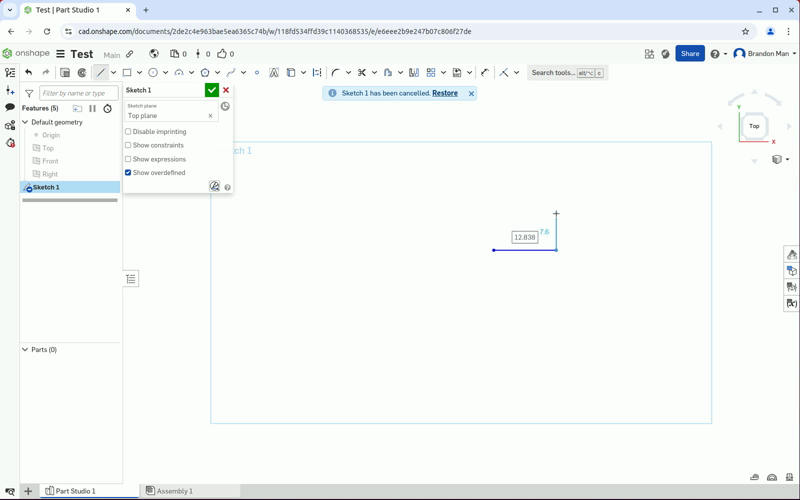
key_up(shift)
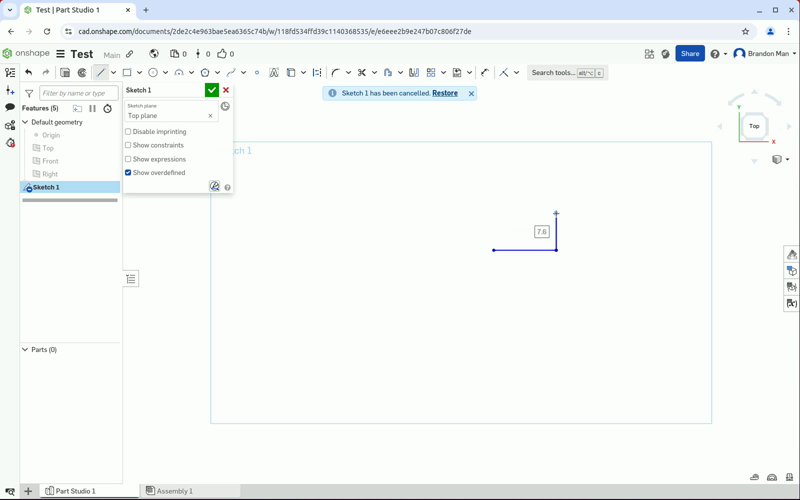
key_down(shift)
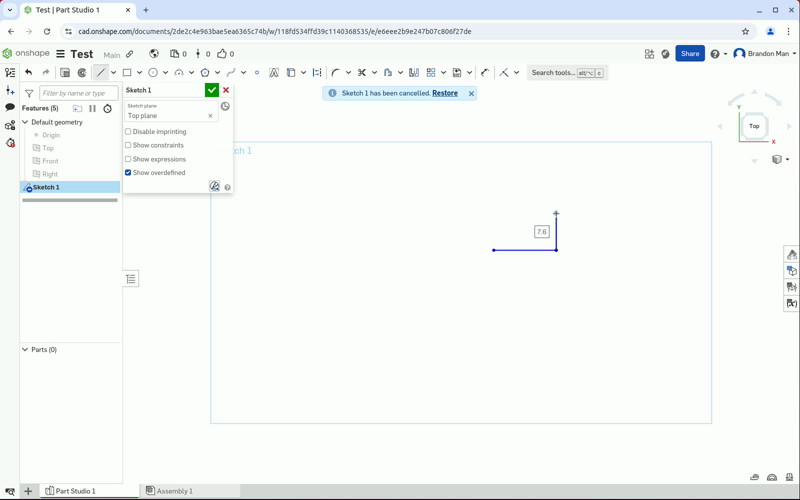
mouse_move(493, 213)
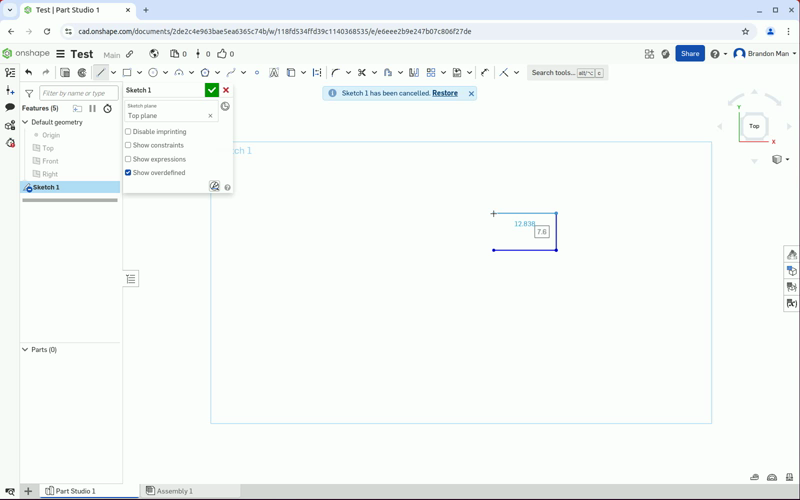
click(493, 213)
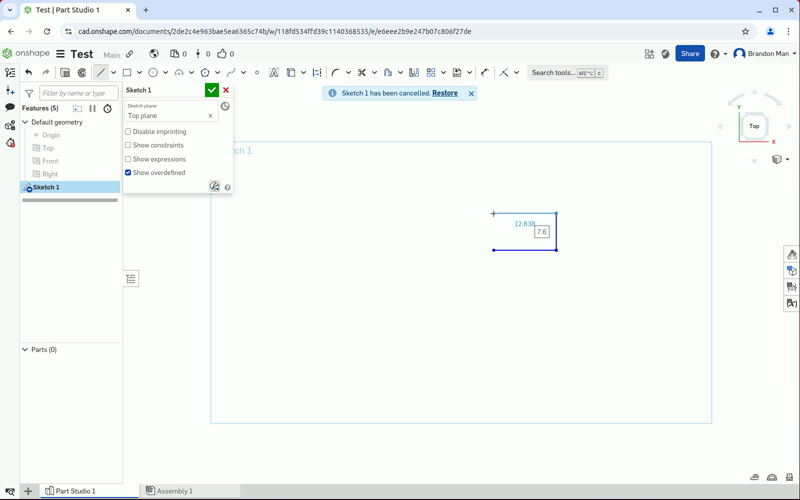
key_up(shift)
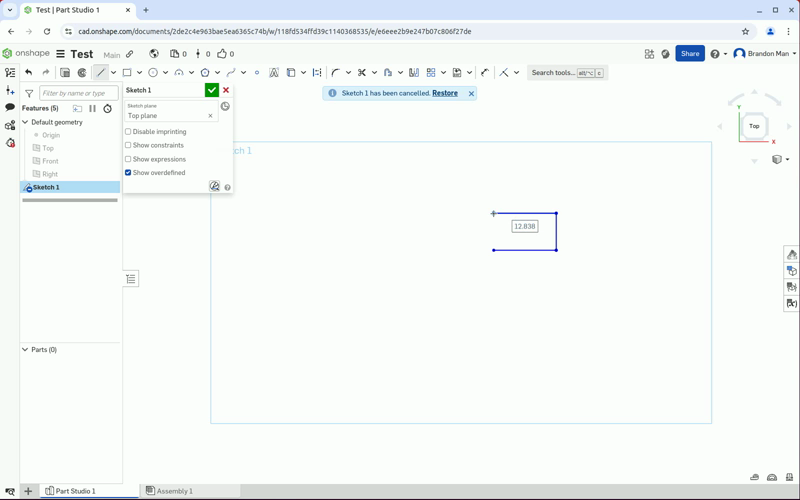
mouse_move(523, 213)
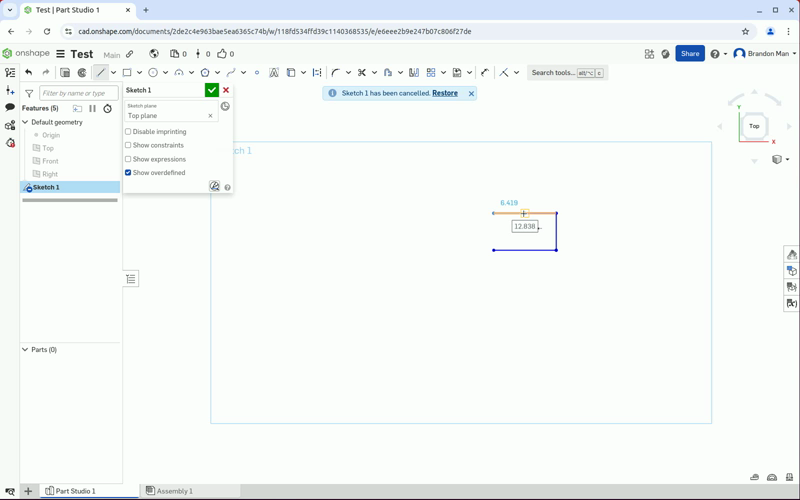
key_down(shift)
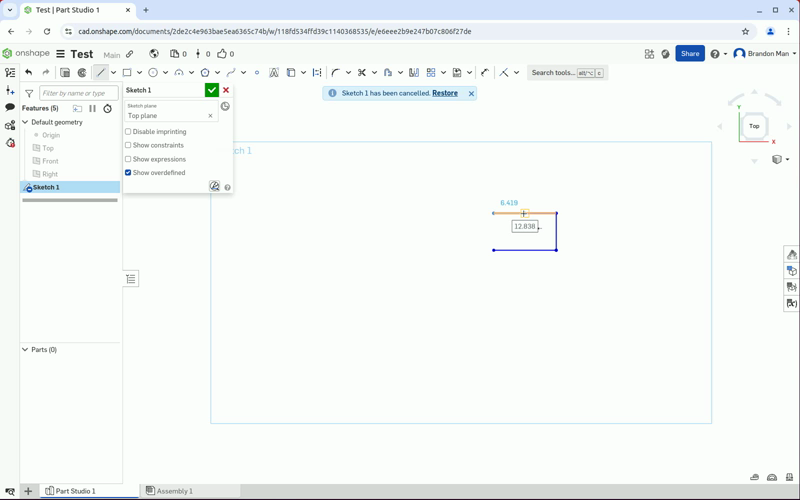
mouse_move(493, 250)
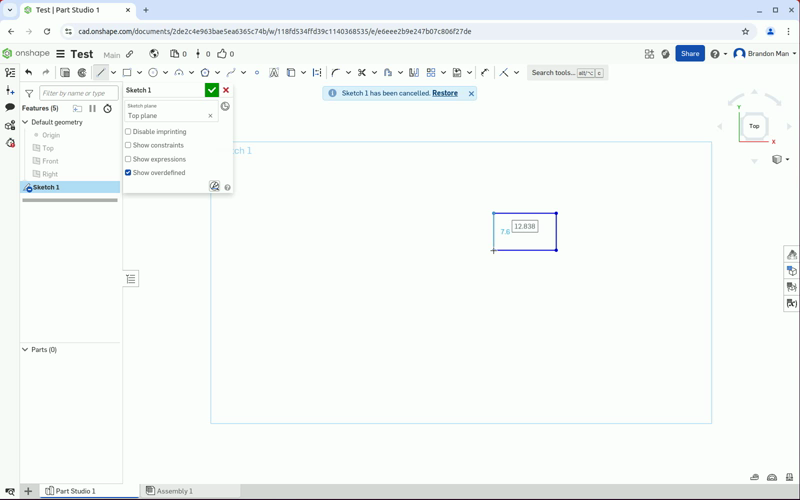
key_up(shift)
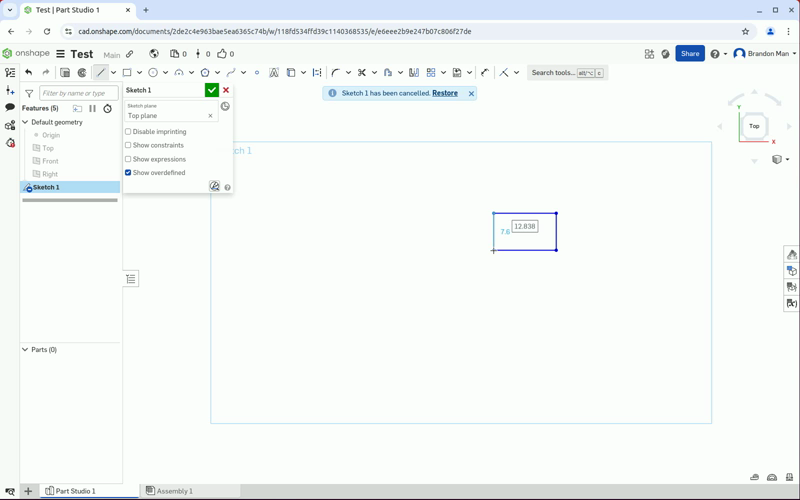
click(493, 250)
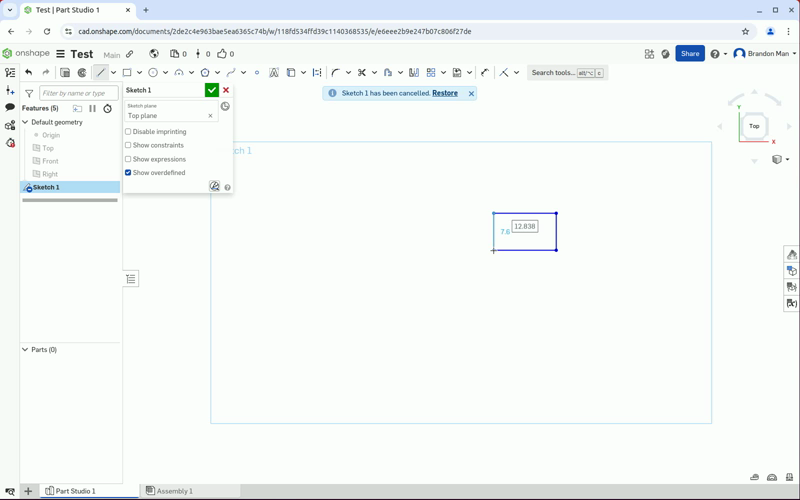
key(esc)
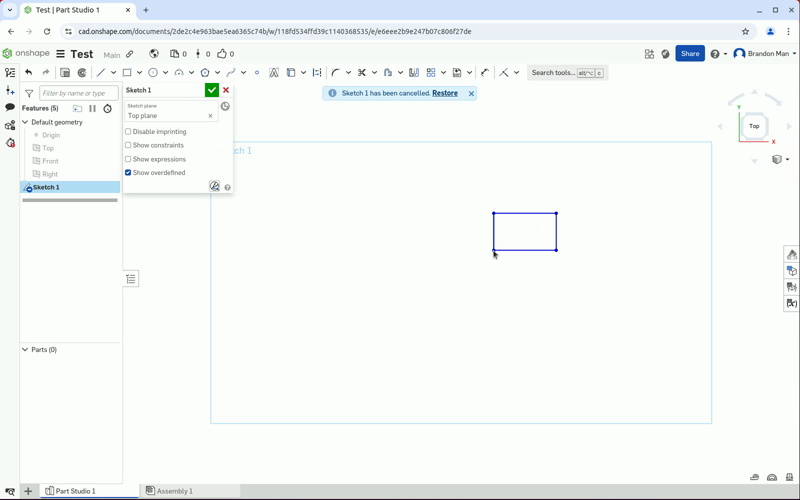
mouse_move(541, 242)
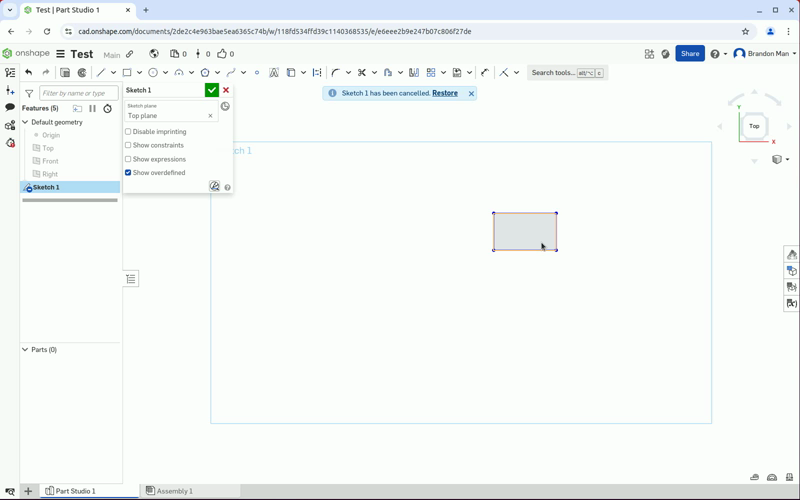
click(541, 242)
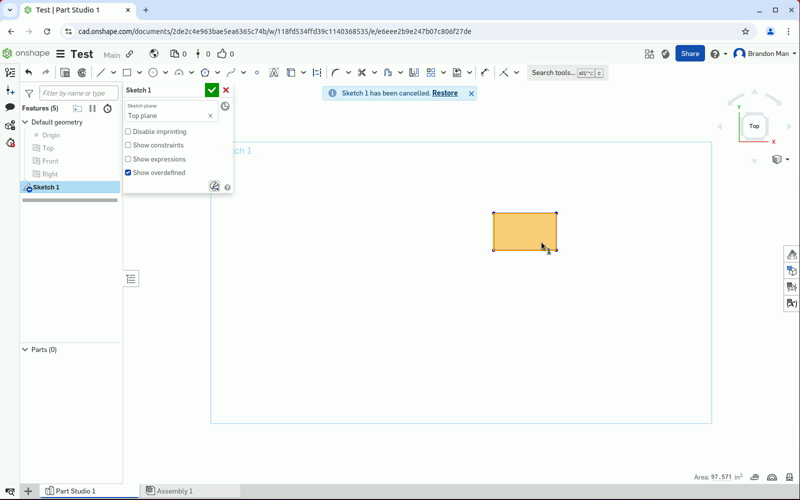
mouse_move(73, 352)
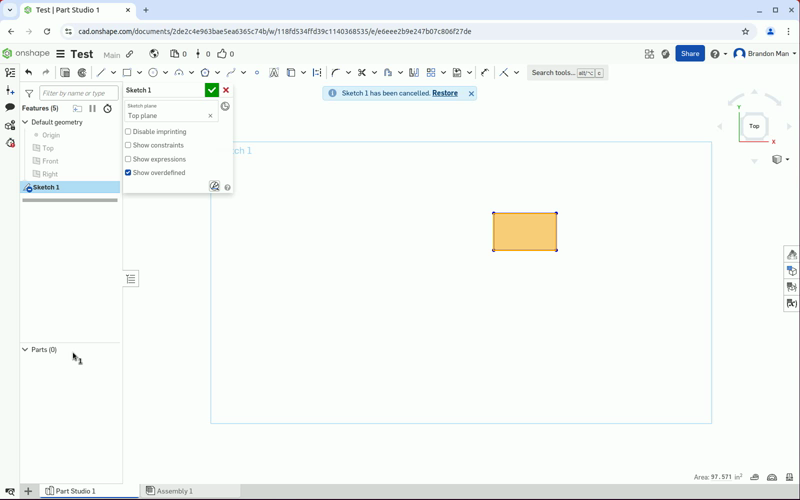
key(shift+y)
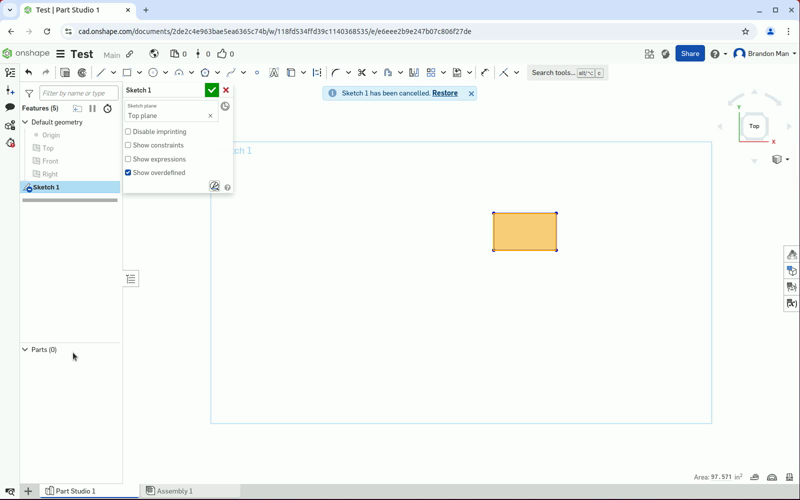
key(shift+e)
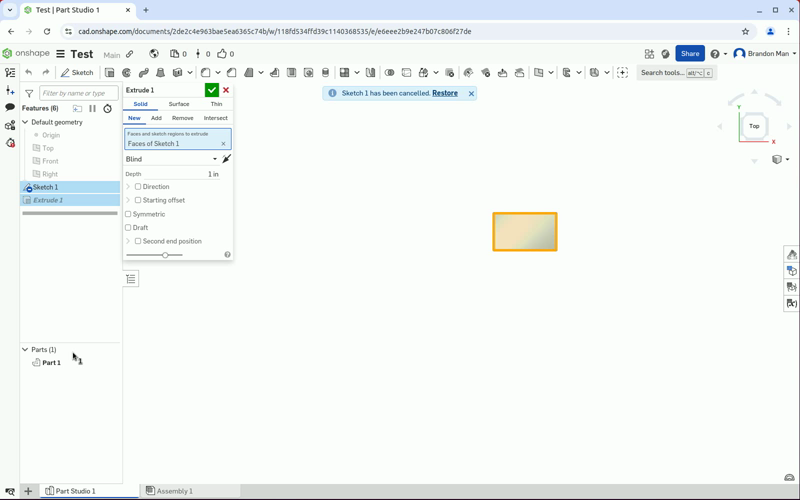
mouse_move(143, 106)
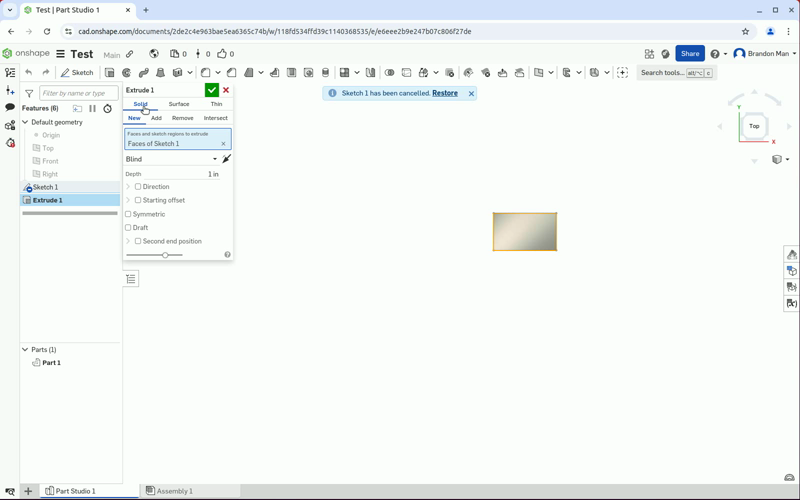
click(143, 106)
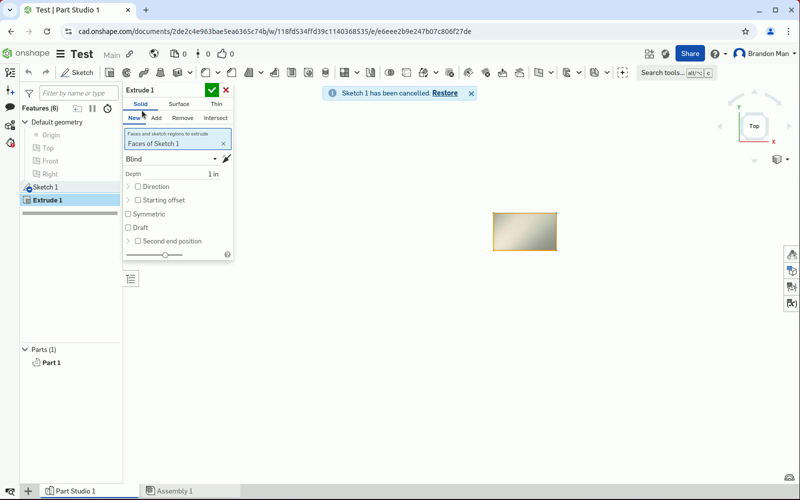
mouse_move(137, 120)
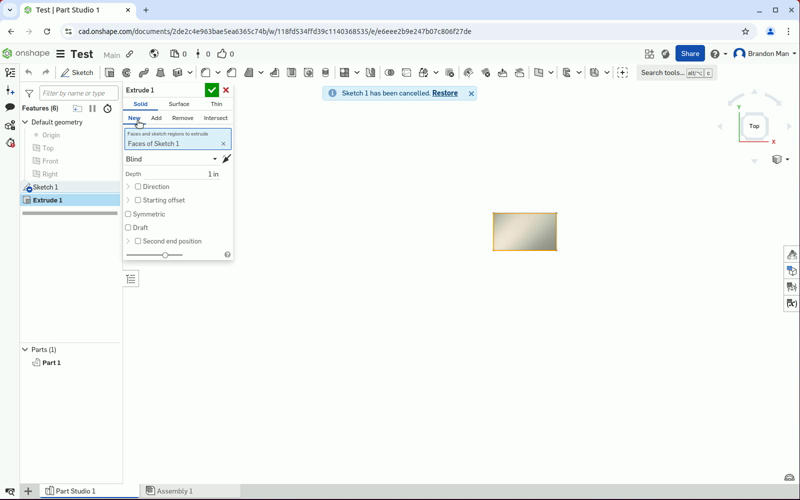
click(137, 120)
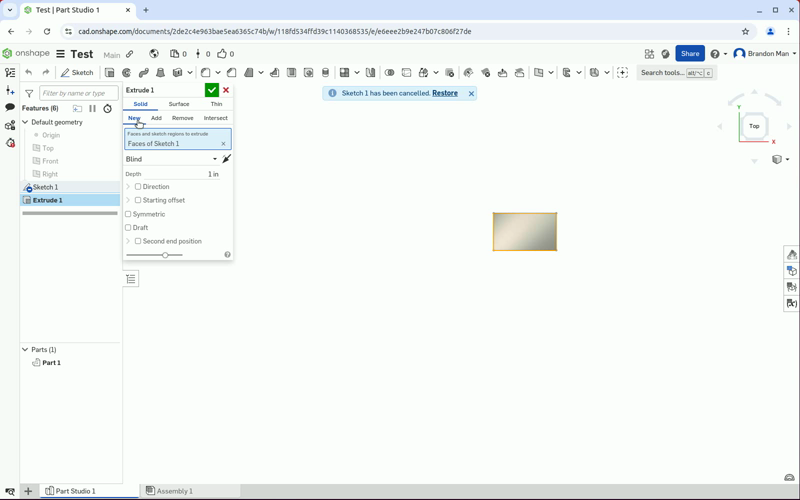
key(tab, 4)
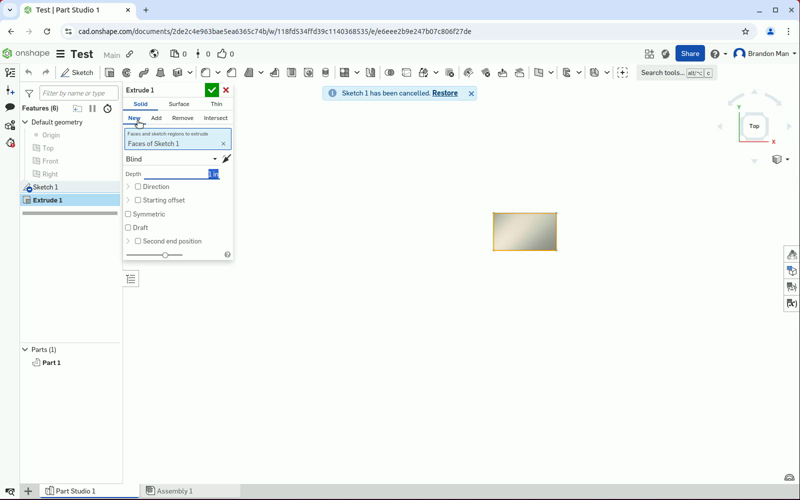
text(5.055)
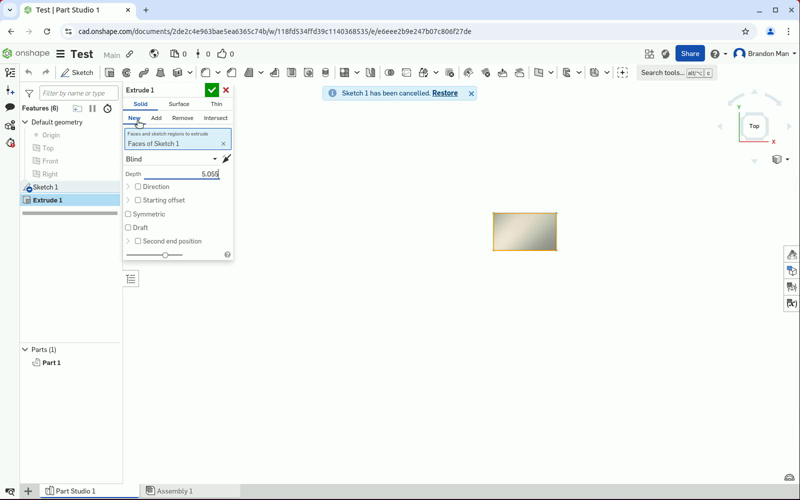
key(enter)
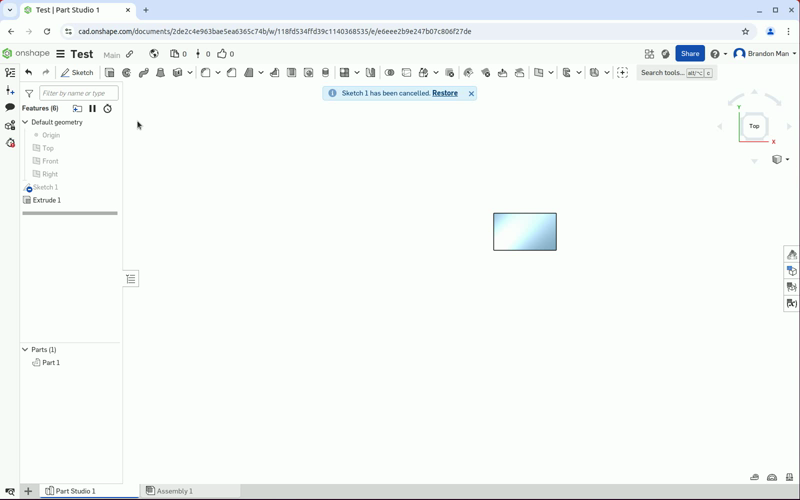
key(shift+h)
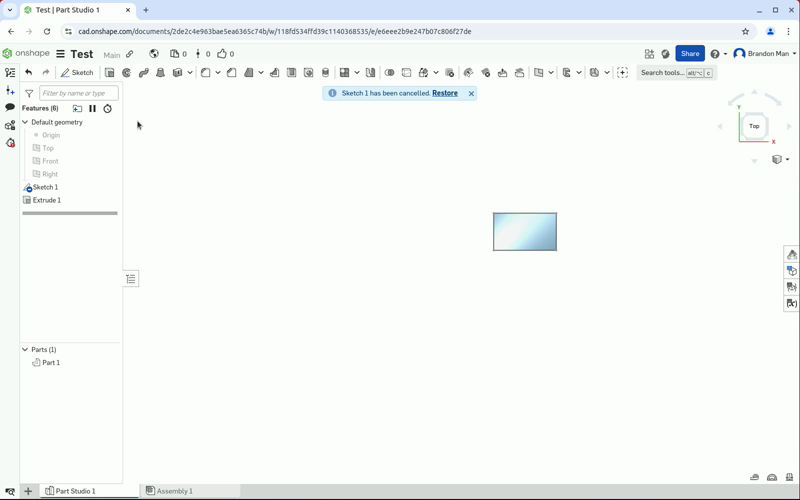
key(shift+h)
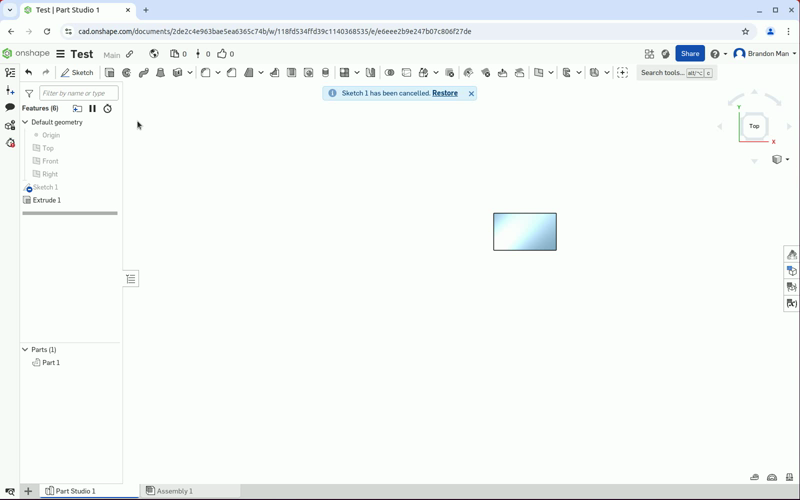
mouse_move(73, 189)
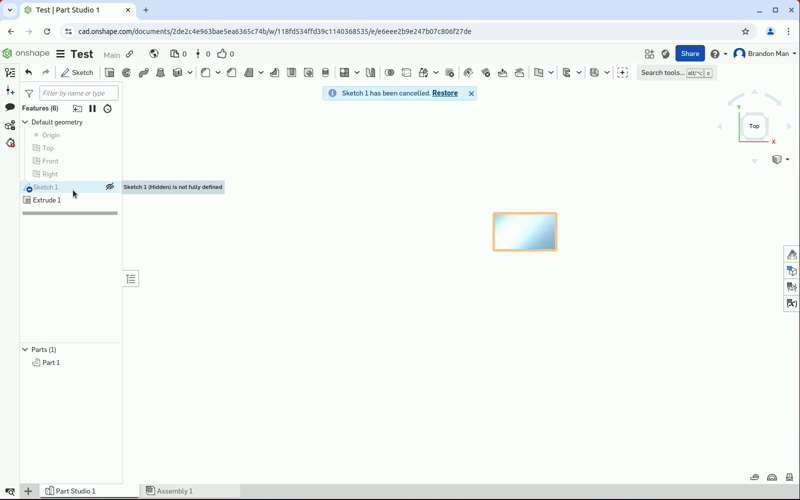
click(73, 189)
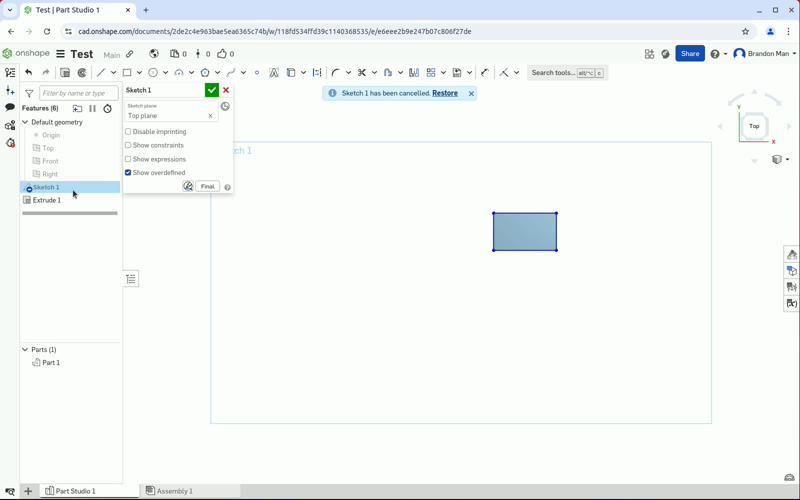
mouse_move(229, 92)
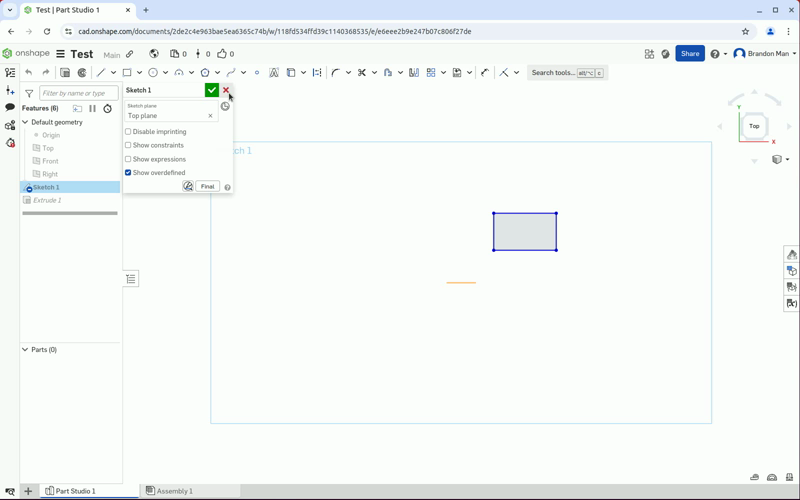
click(229, 92)
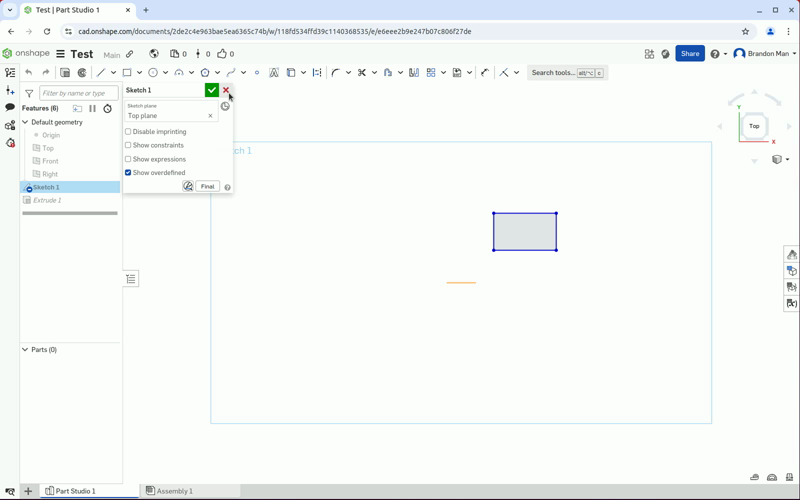
key(shift+s)
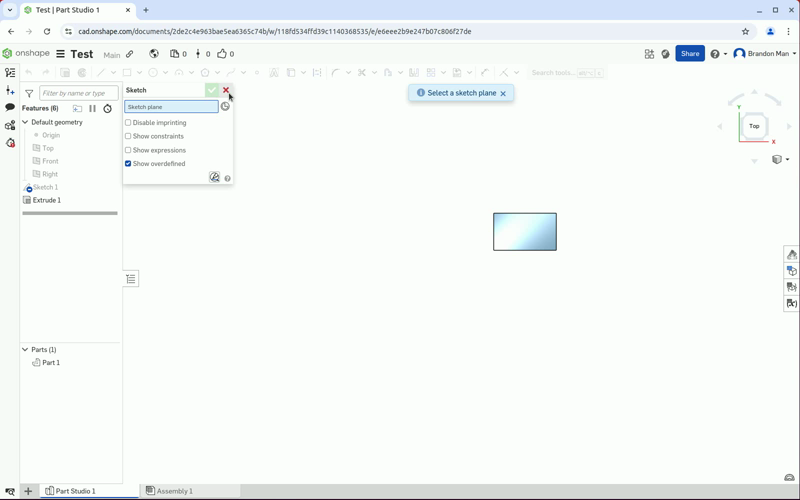
mouse_move(73, 150)
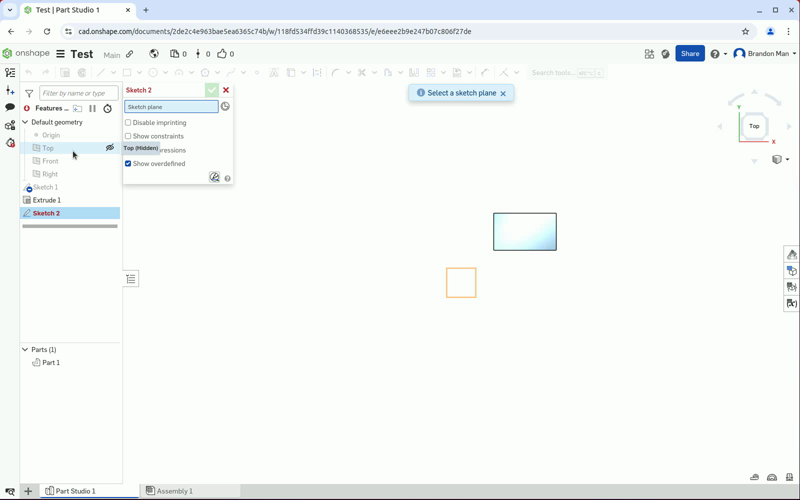
click(73, 150)
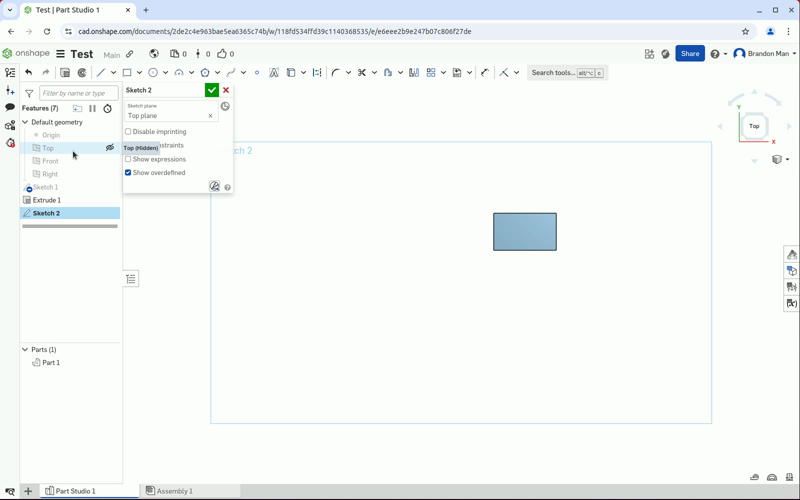
mouse_move(73, 352)
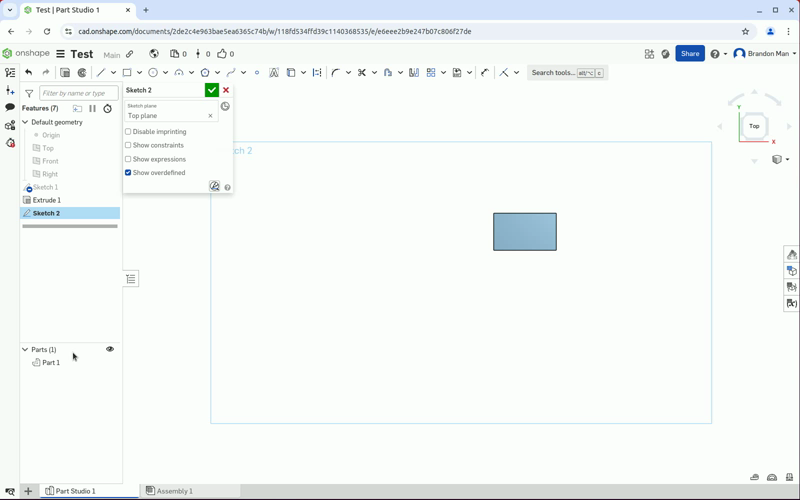
key(y)
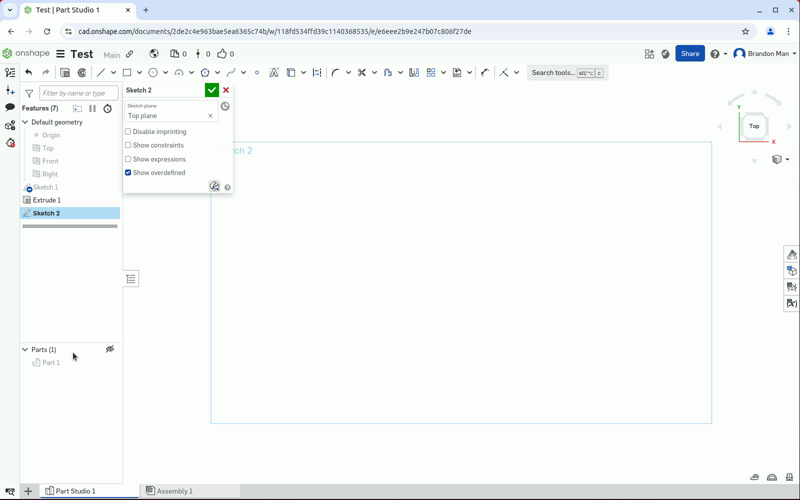
key(c)
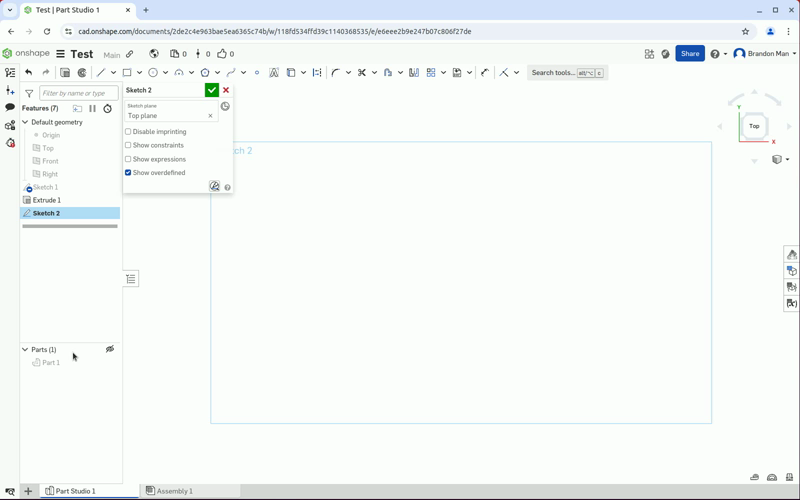
key_down(shift)
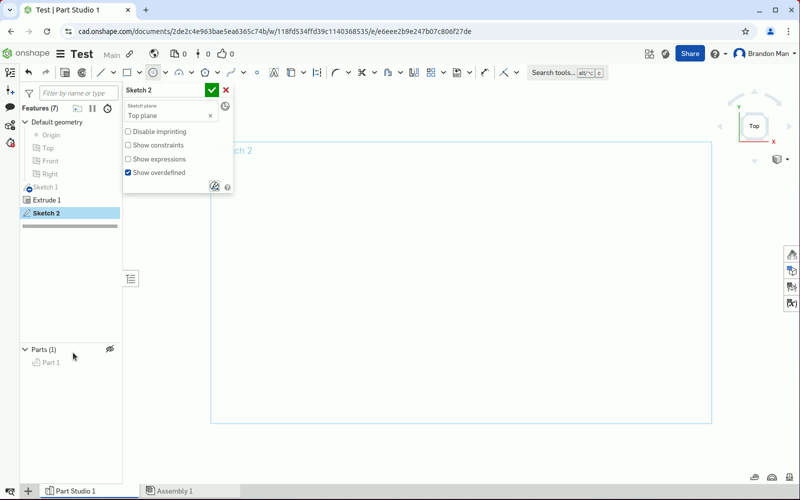
mouse_move(368, 209)
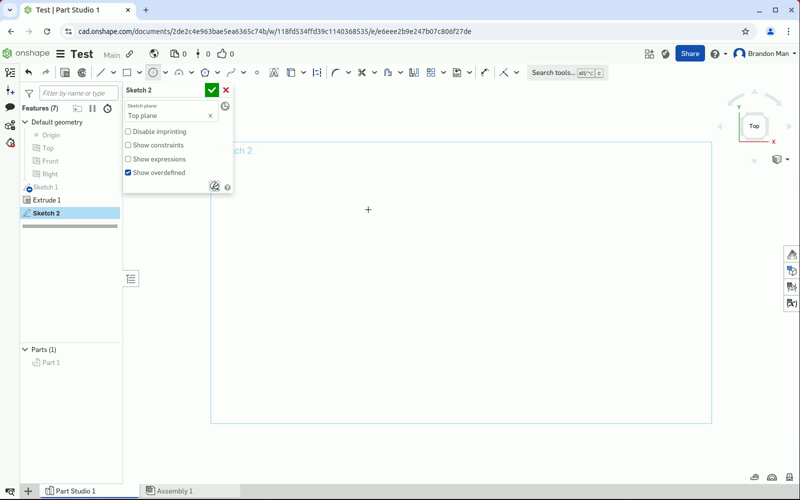
click(368, 209)
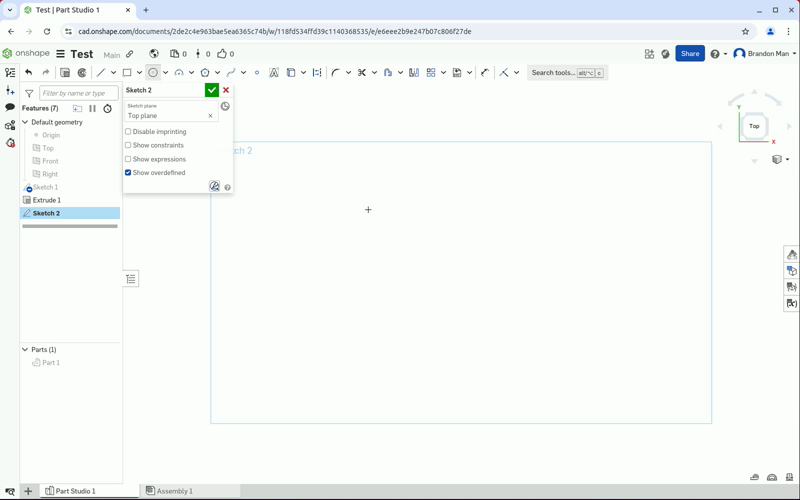
key_up(shift)
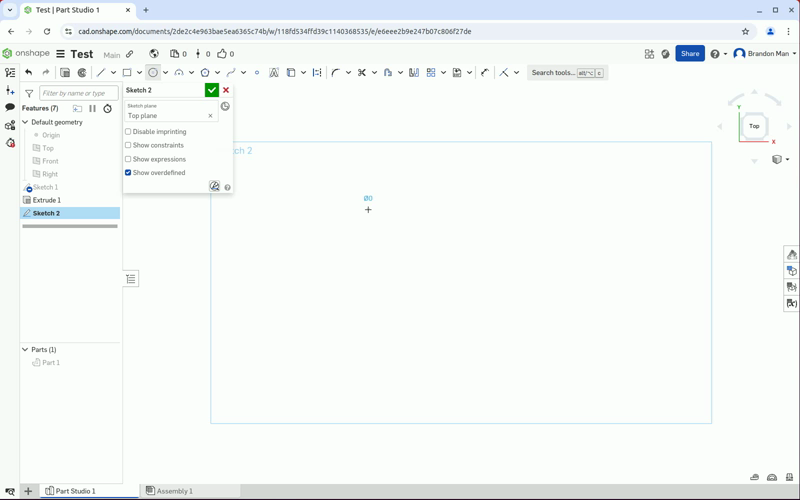
mouse_move(387, 209)
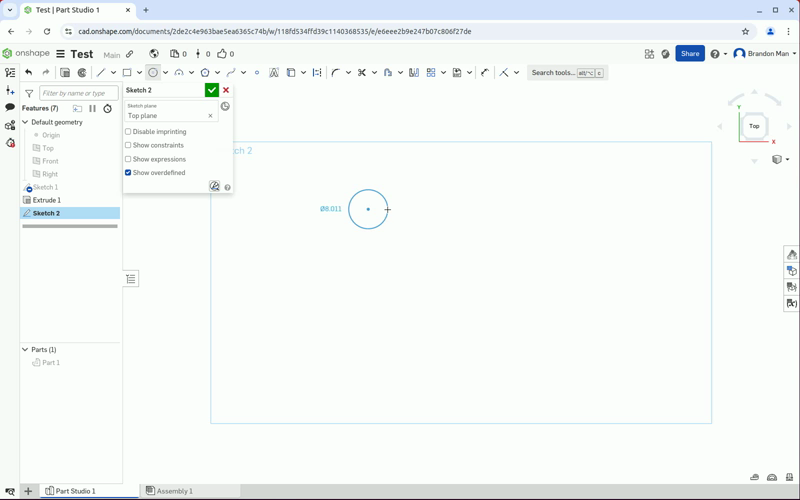
click(387, 209)
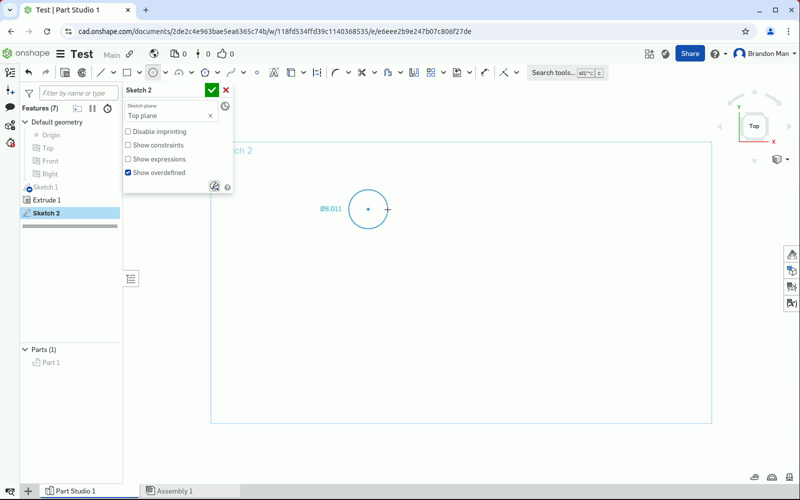
key(esc)
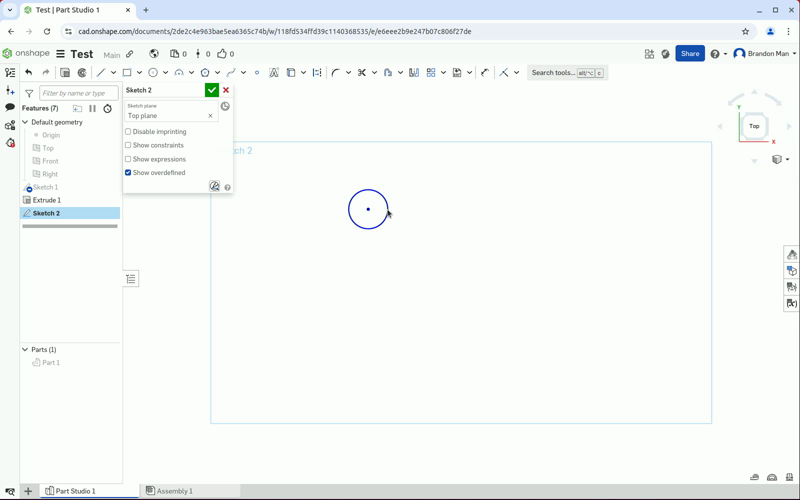
mouse_move(362, 199)
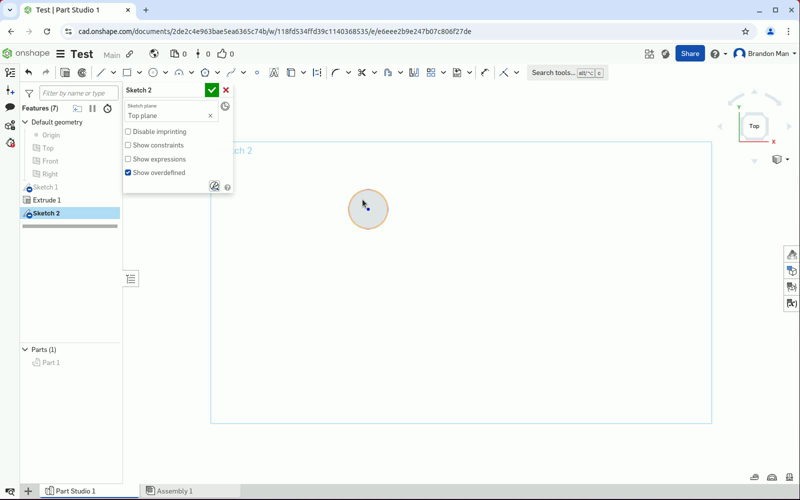
scroll(6)
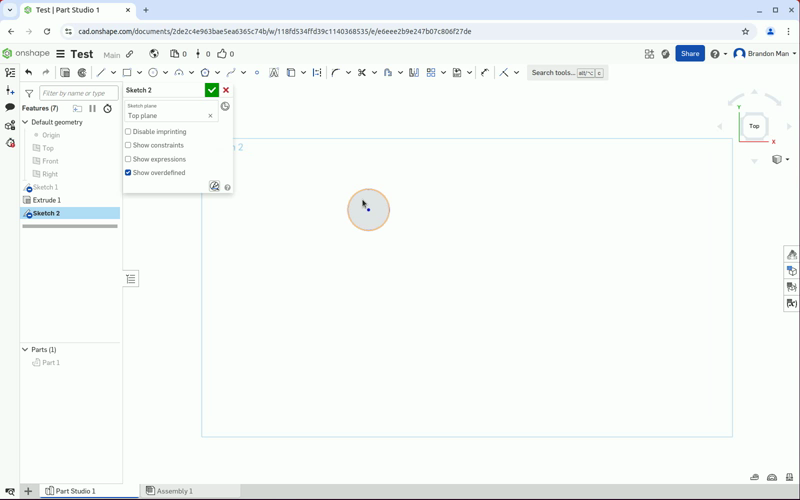
scroll(6)
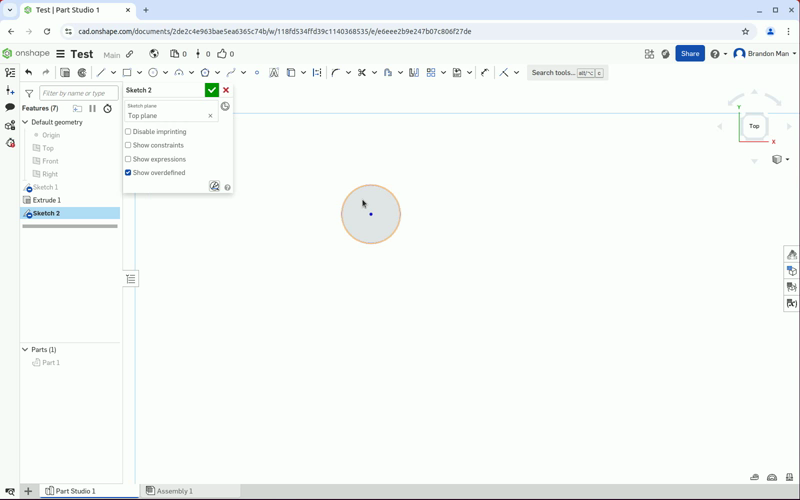
scroll(6)
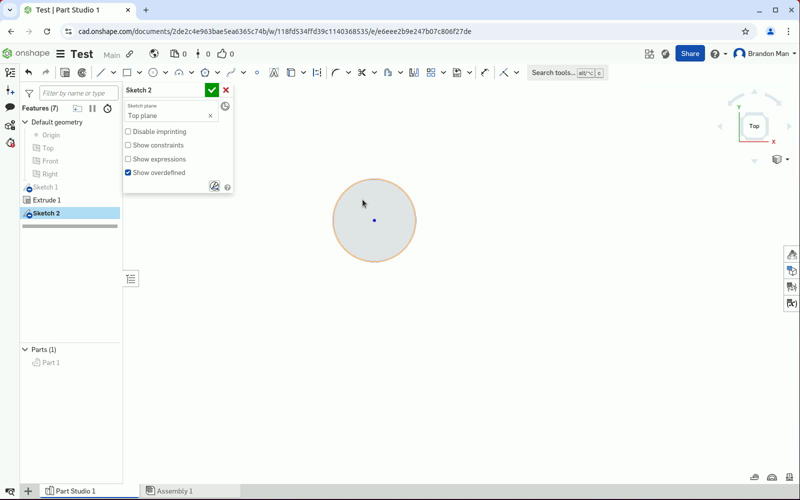
scroll(6)
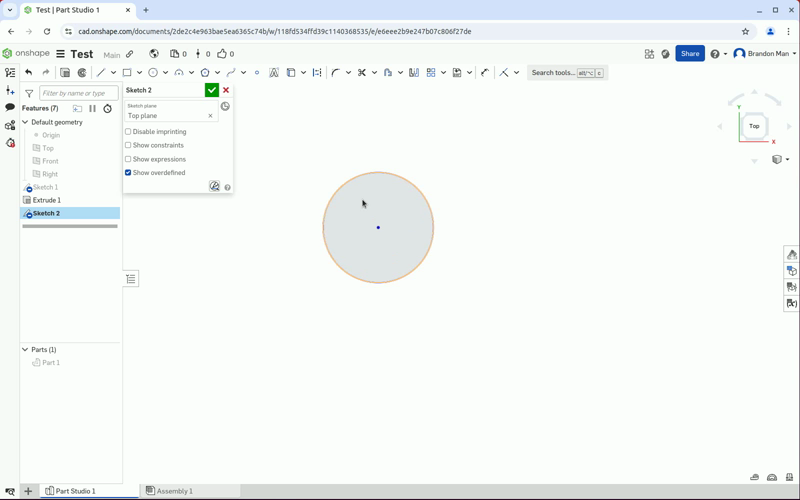
scroll(6)
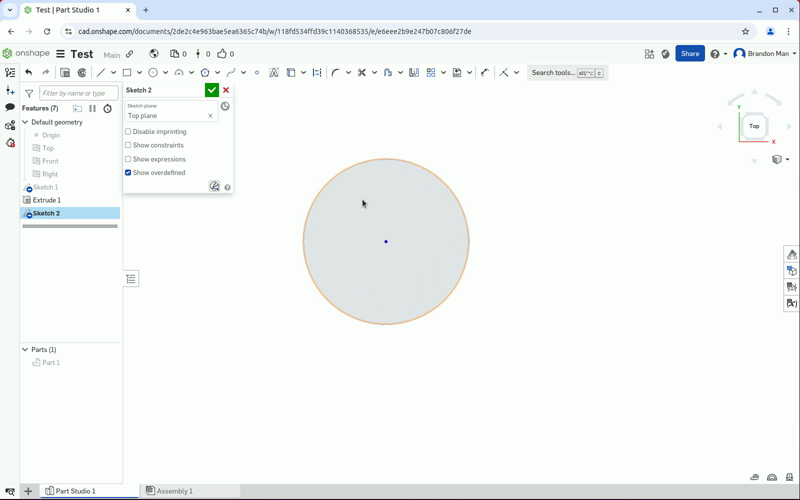
scroll(6)
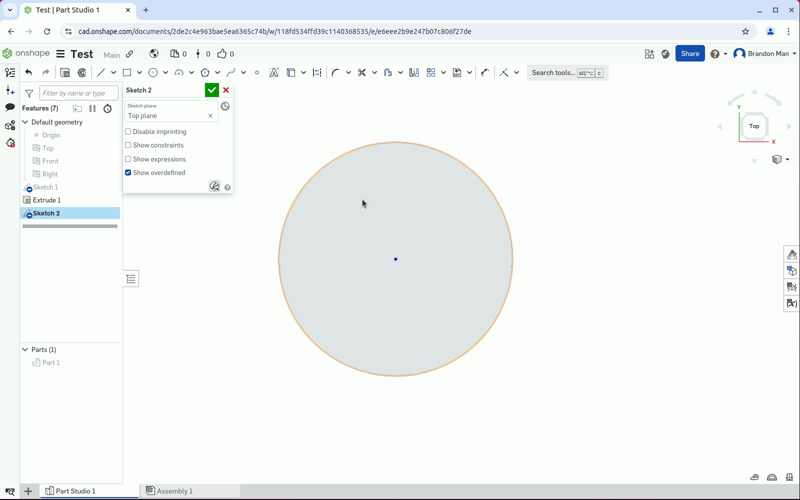
scroll(6)
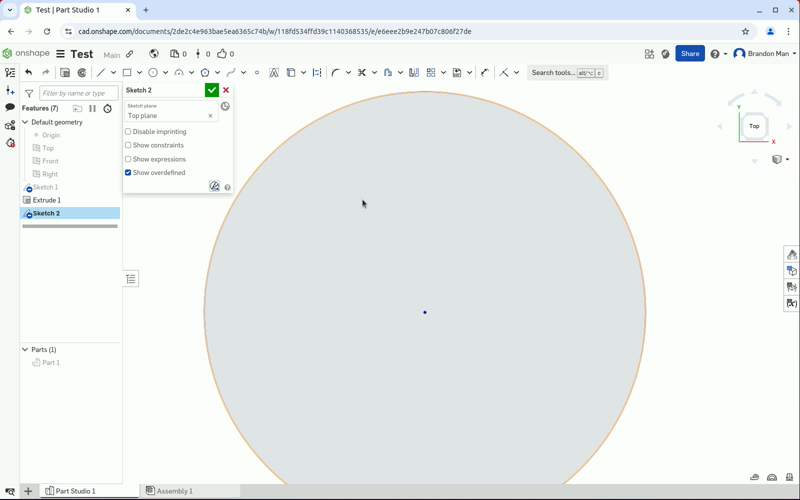
click(362, 199)
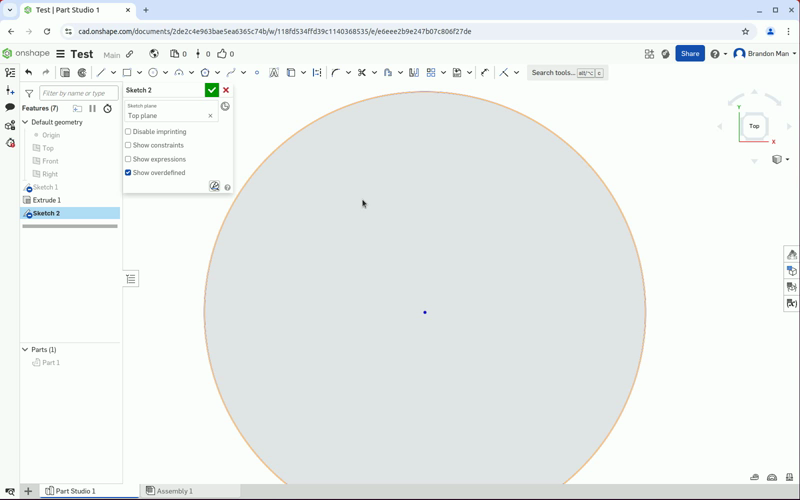
scroll(-6)
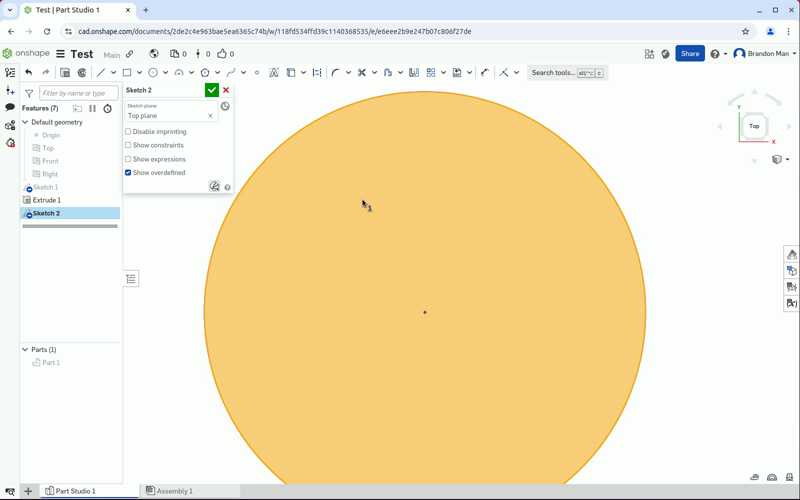
scroll(-6)
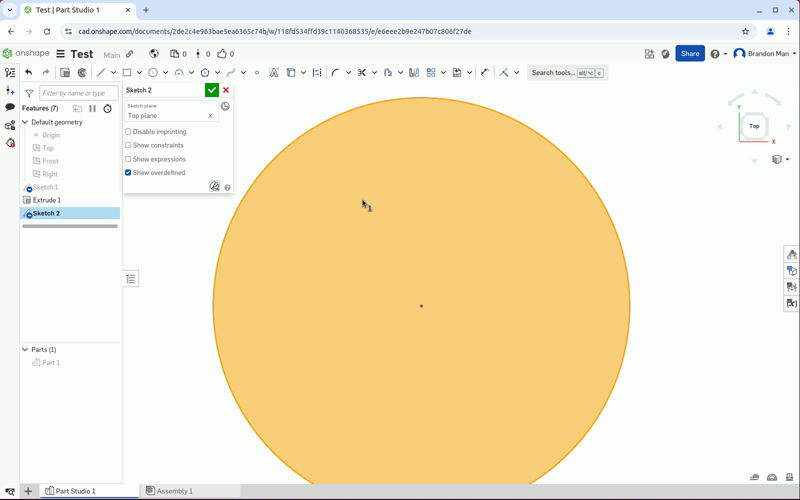
scroll(-6)
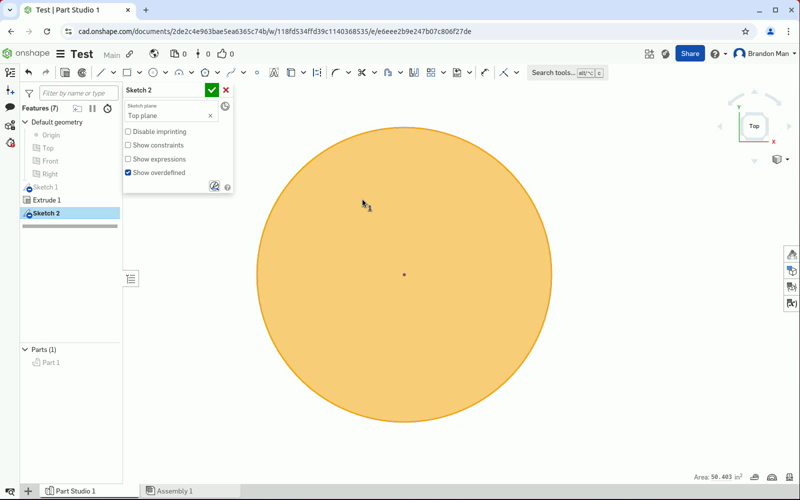
scroll(-6)
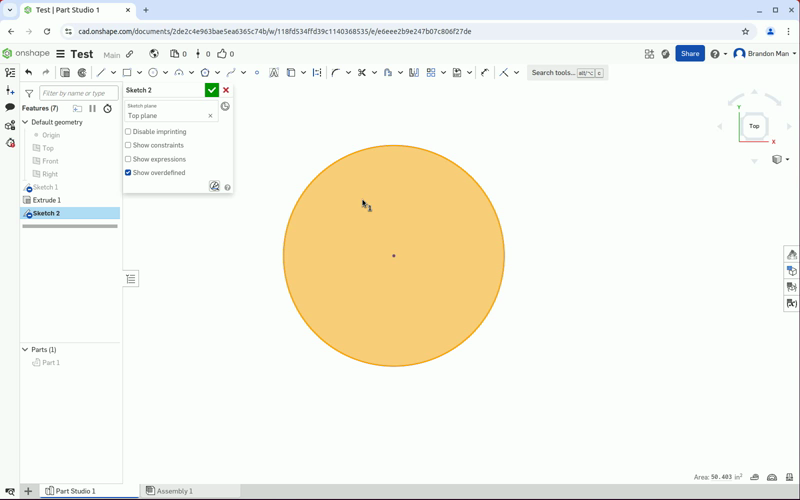
scroll(-6)
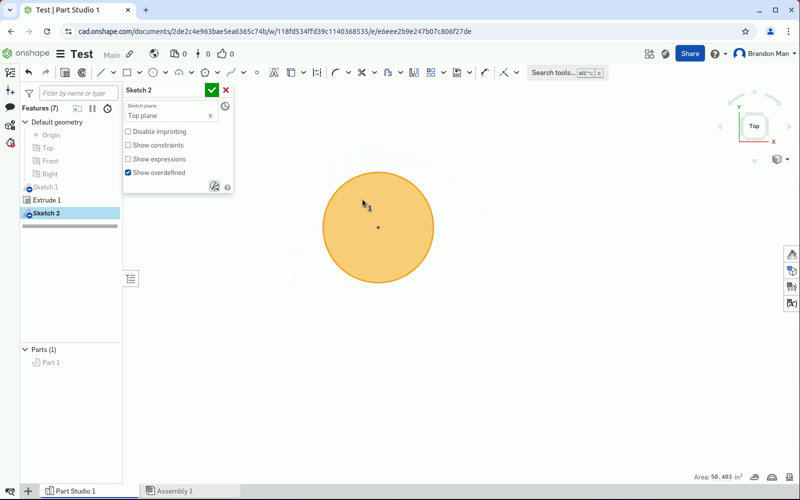
scroll(-6)
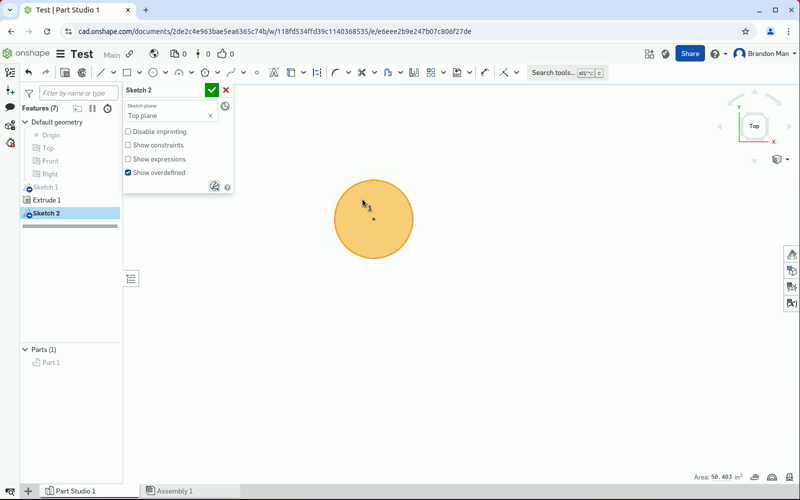
scroll(-6)
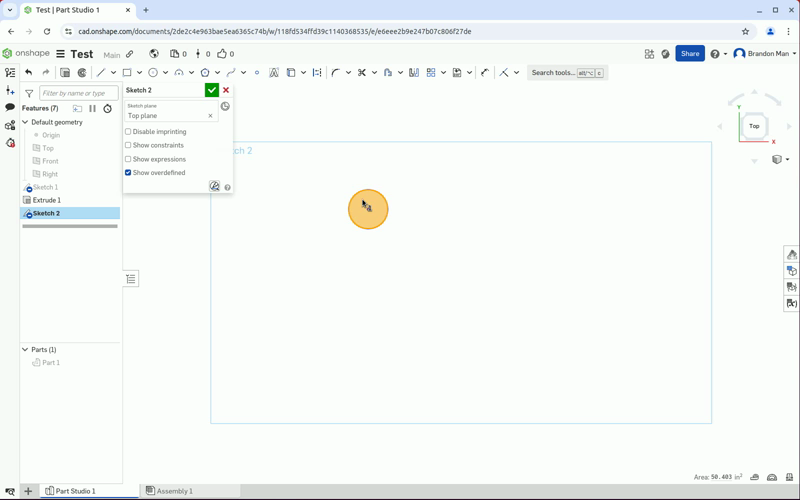
mouse_move(73, 352)
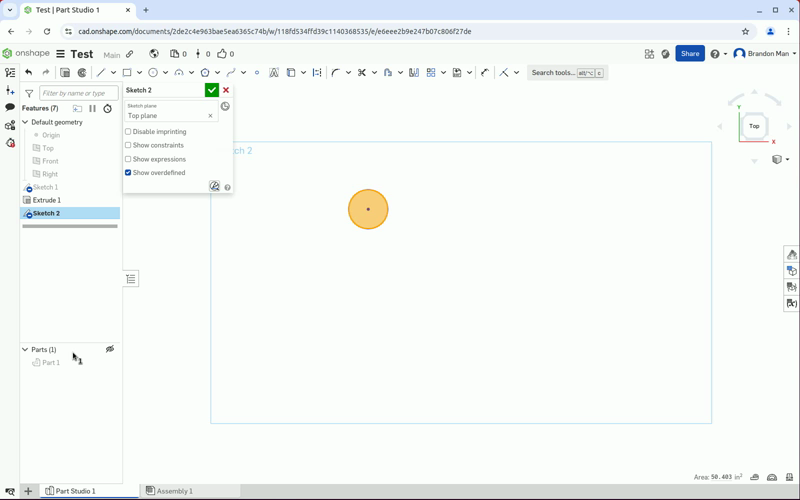
key(shift+y)
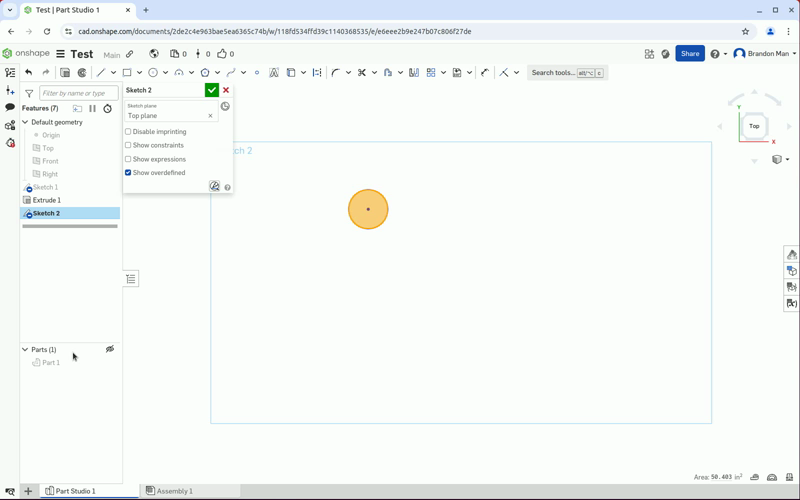
key(shift+e)
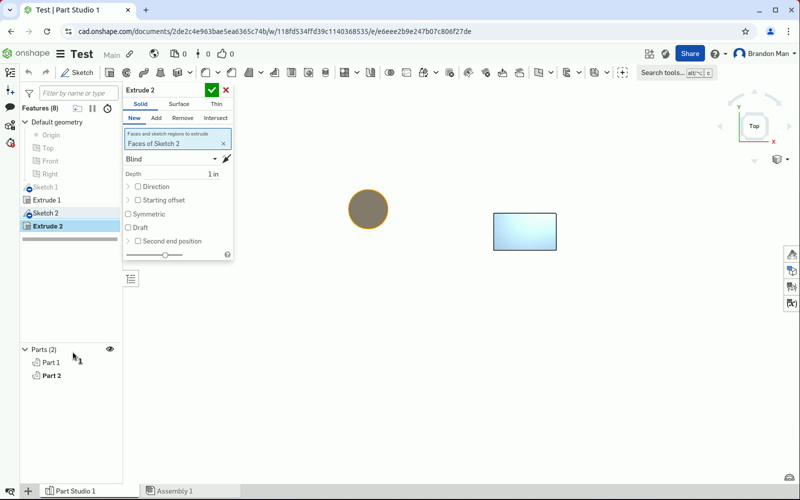
mouse_move(143, 106)
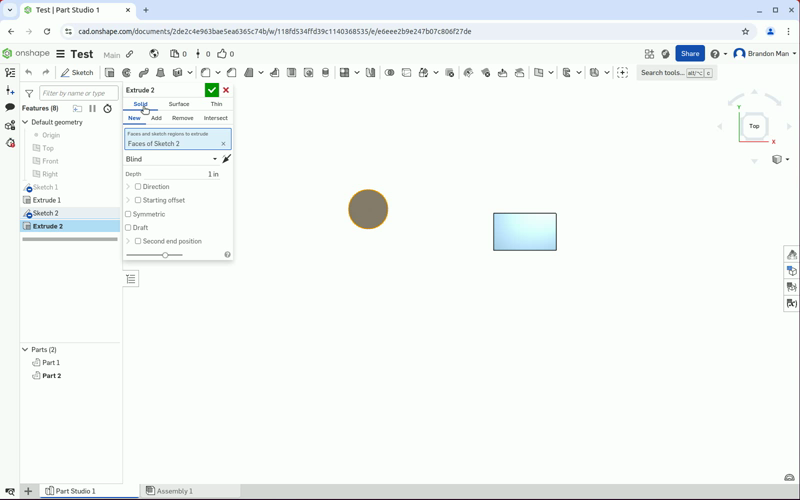
click(143, 106)
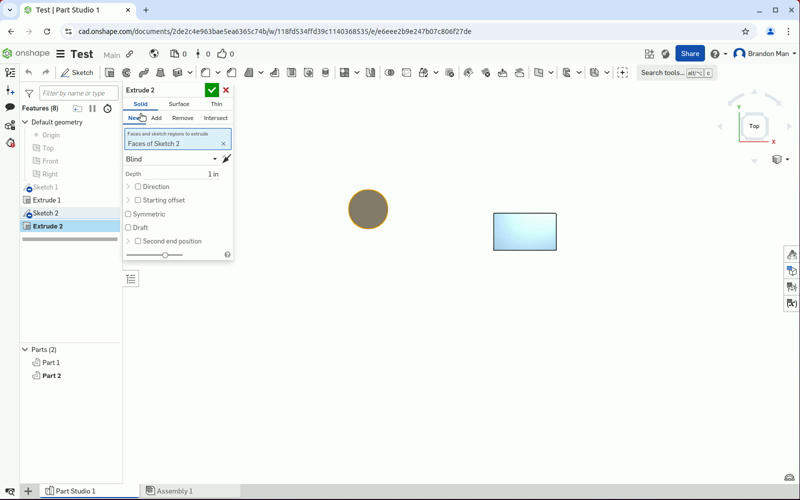
mouse_move(137, 120)
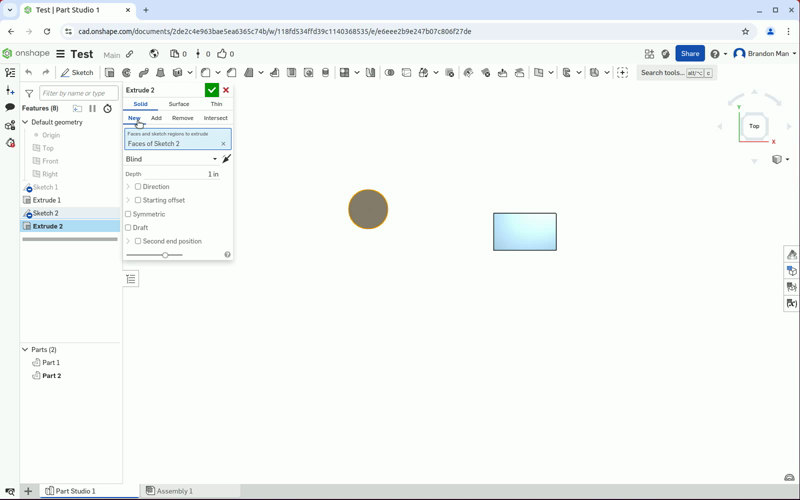
click(137, 120)
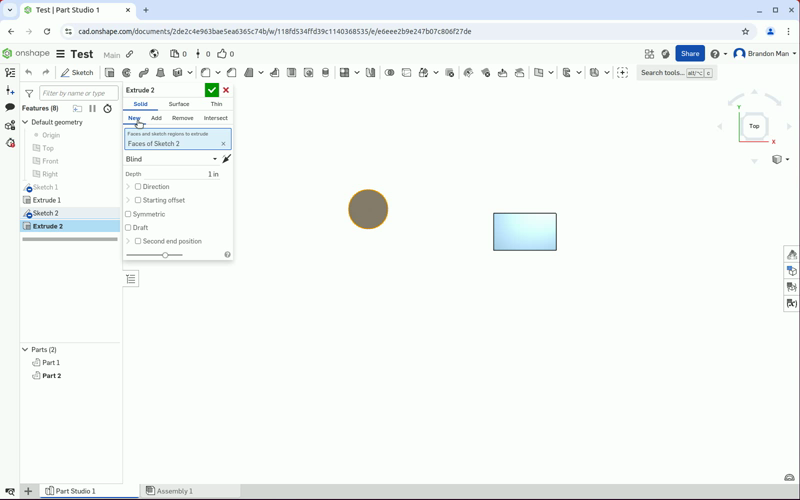
key(tab, 4)
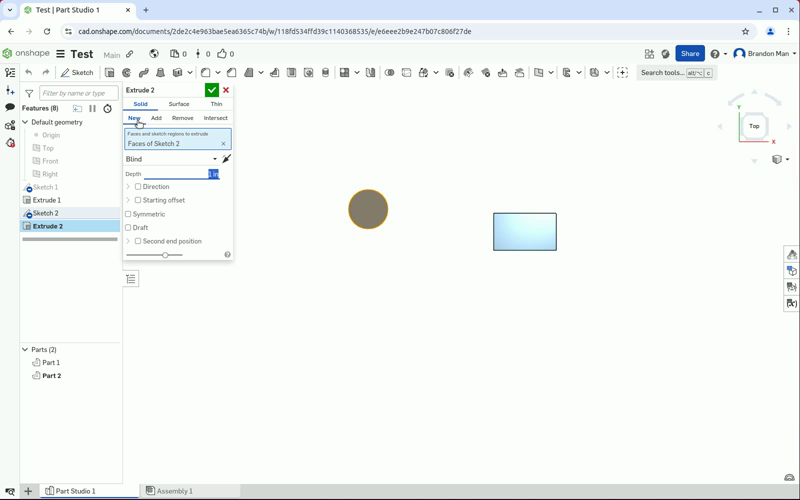
text(23.108)
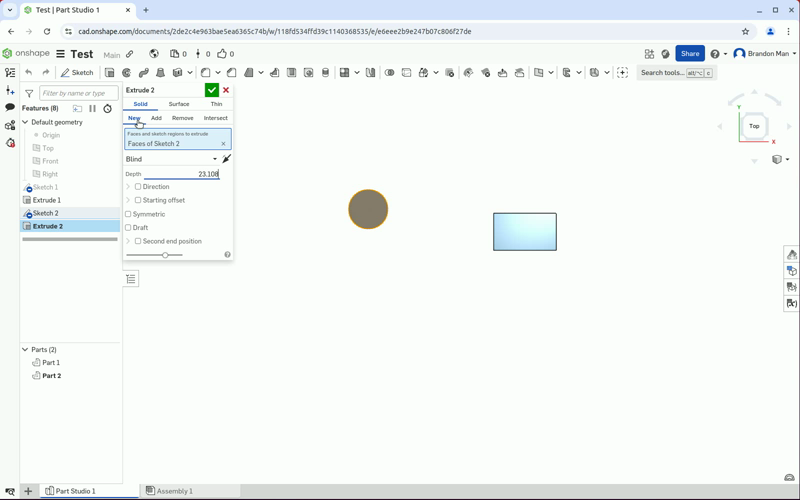
key(enter)
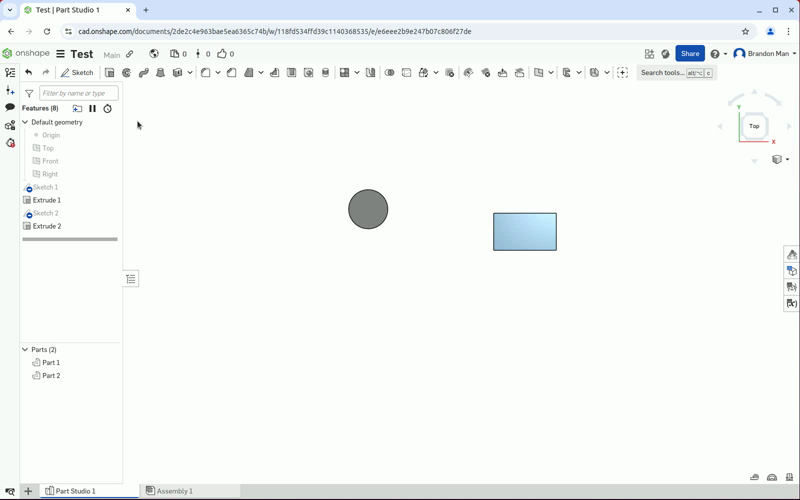
key(shift+h)
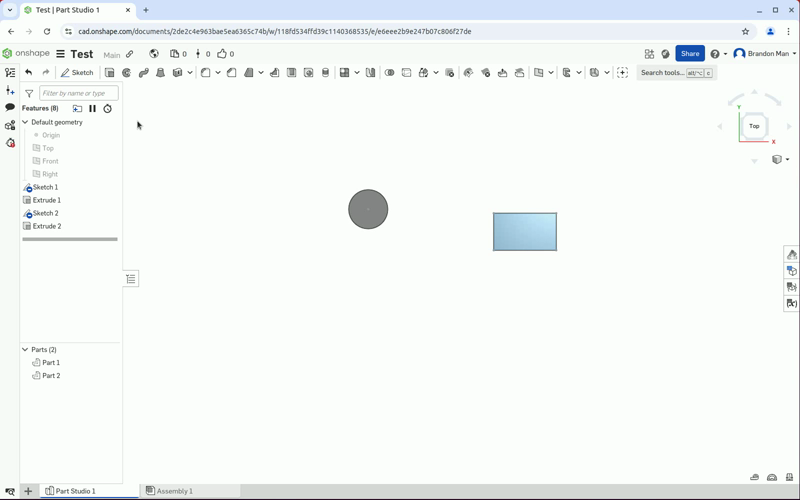
key(shift+h)
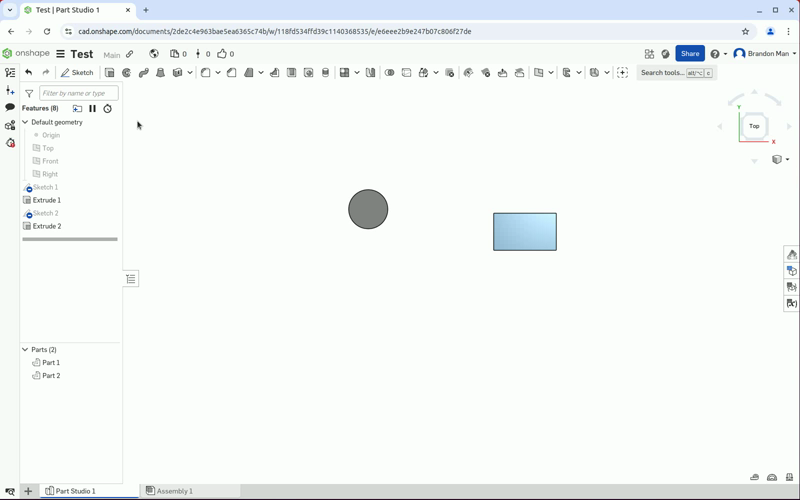
mouse_move(73, 189)
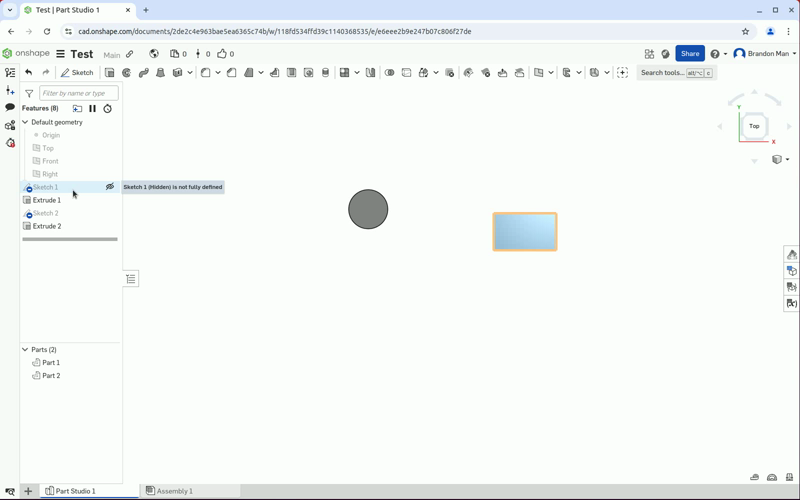
click(73, 189)
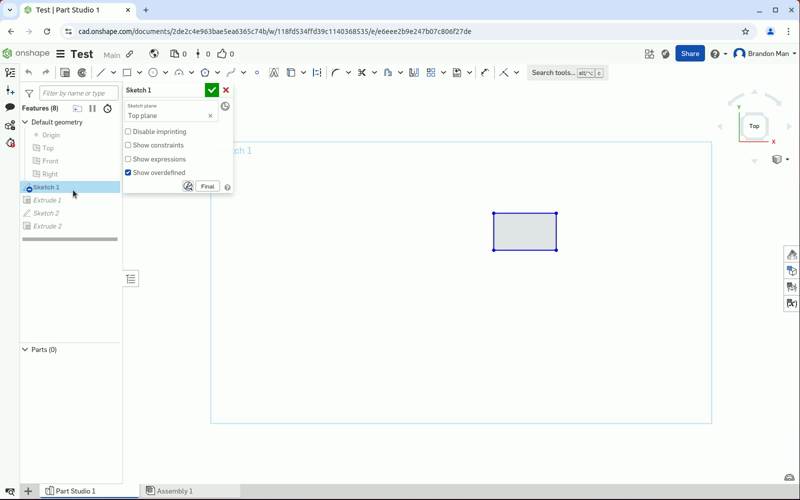
mouse_move(229, 92)
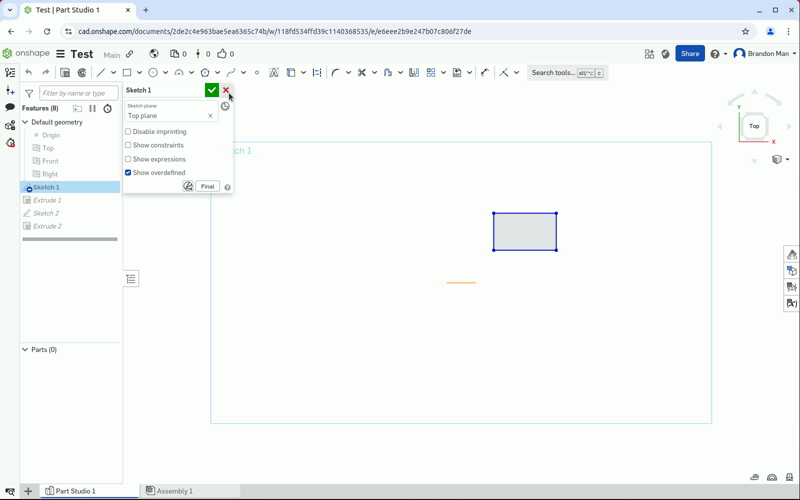
click(229, 92)
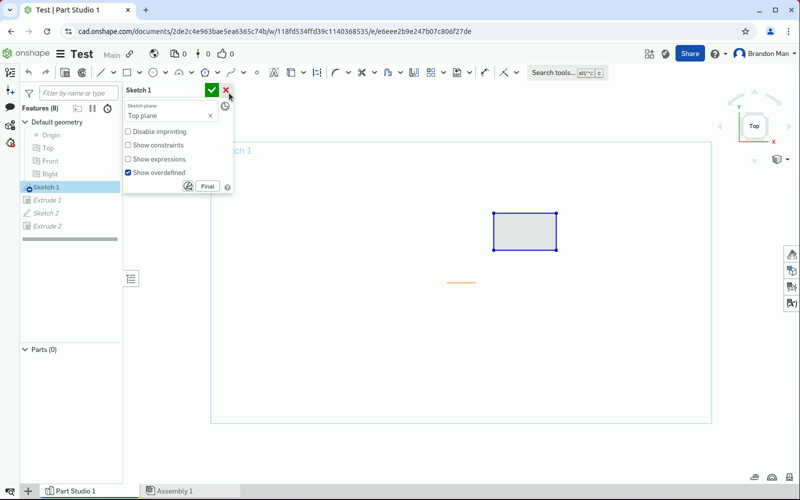
key(shift+s)
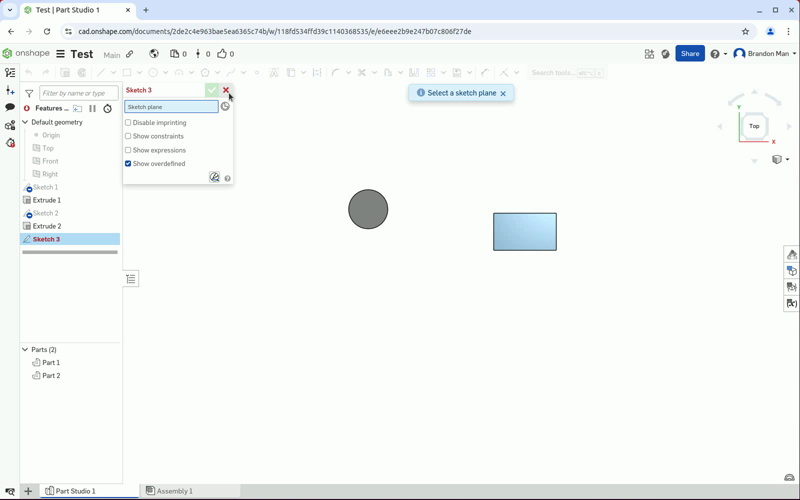
mouse_move(73, 150)
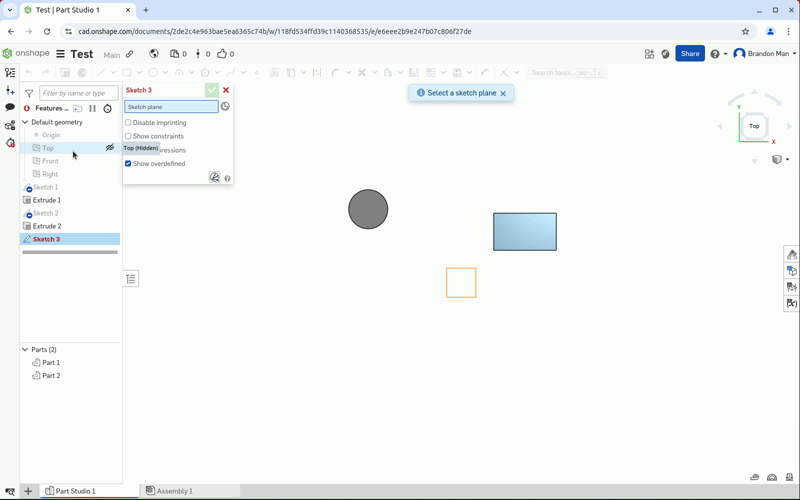
click(73, 150)
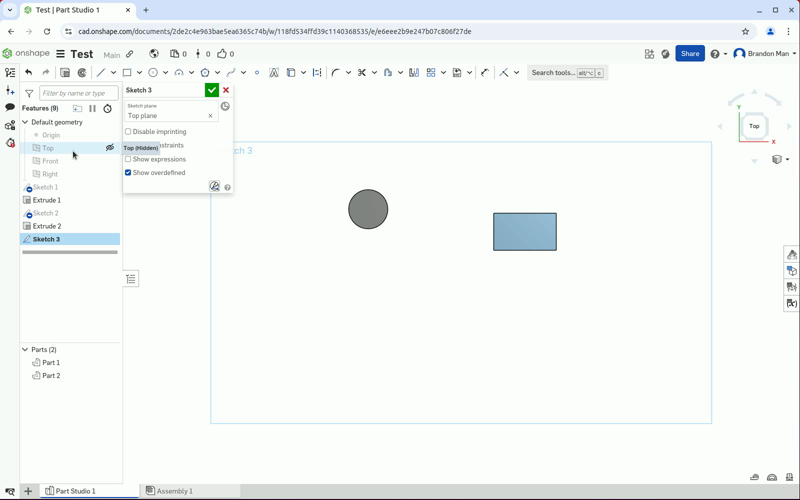
mouse_move(73, 352)
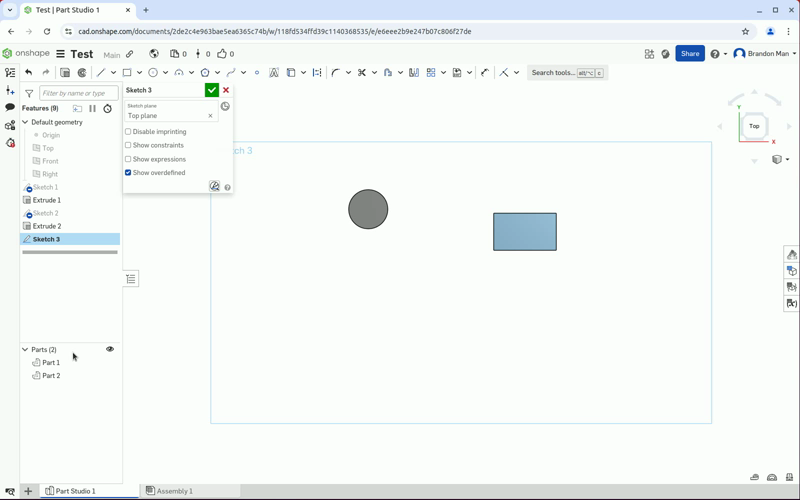
key(y)
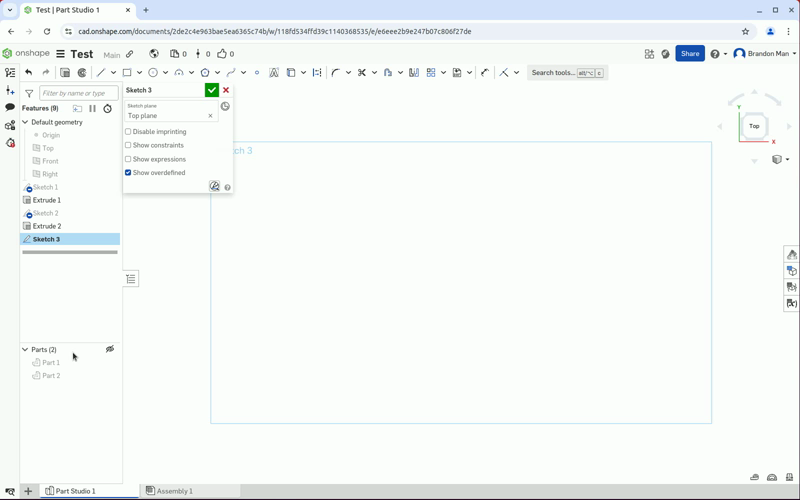
key(l)
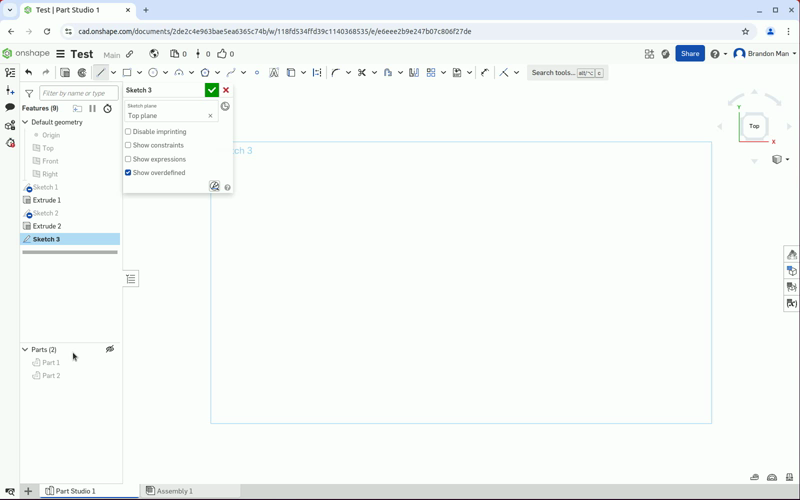
key_down(shift)
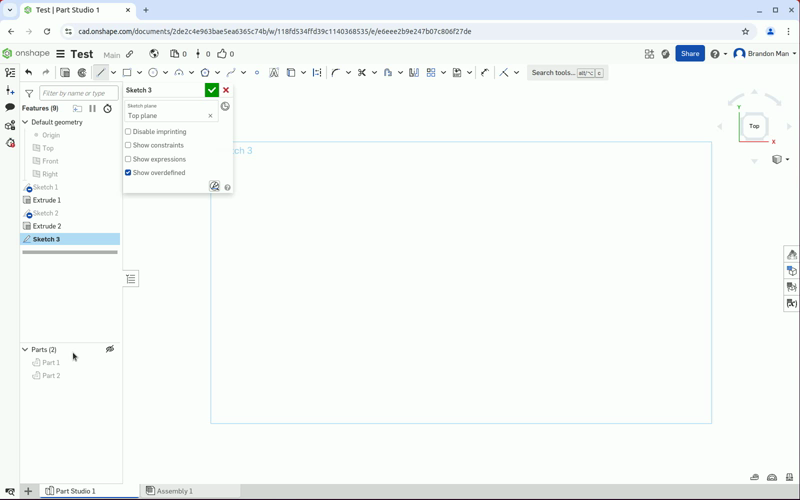
mouse_move(351, 394)
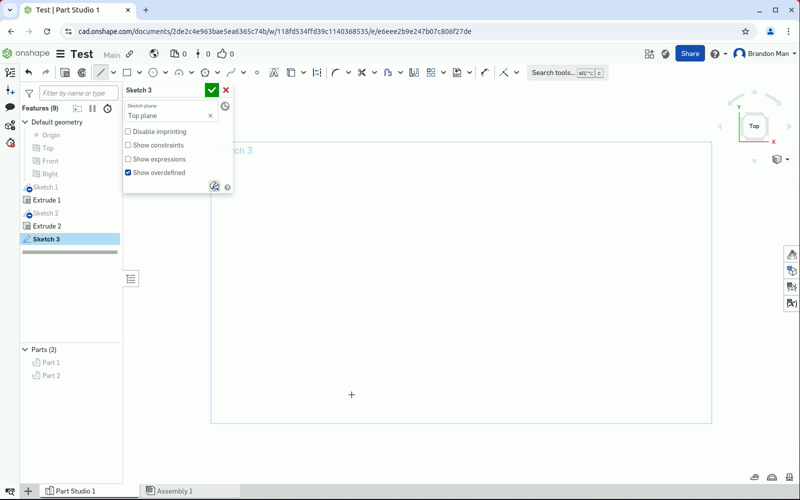
click(351, 394)
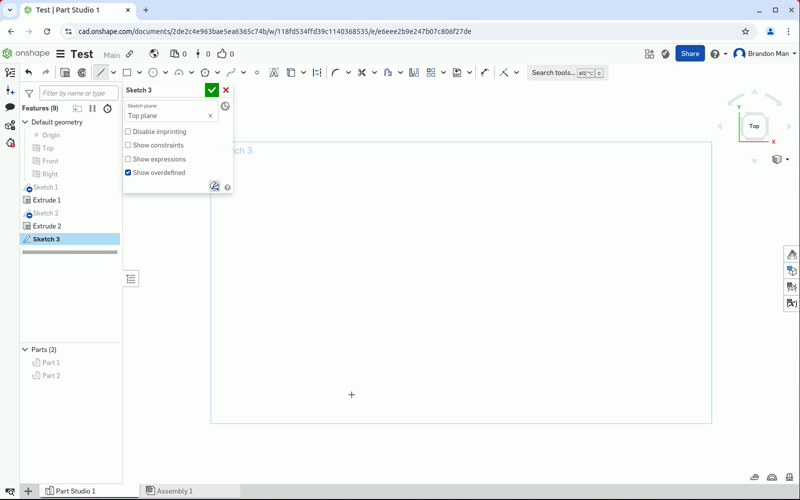
key_up(shift)
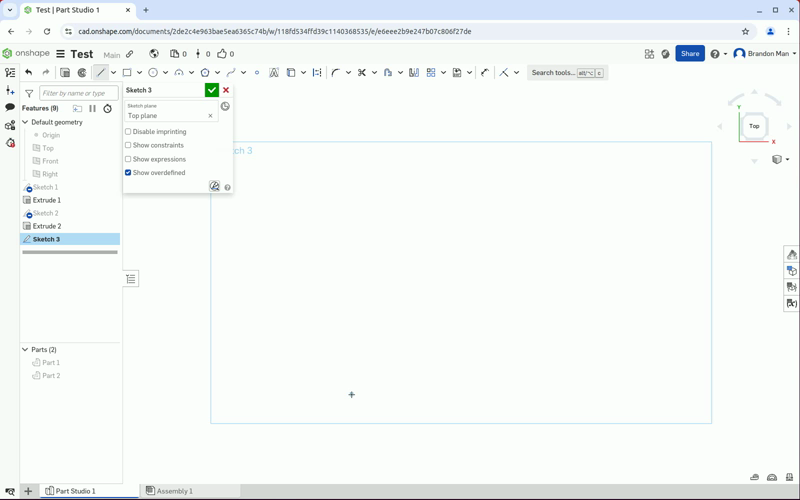
key_down(shift)
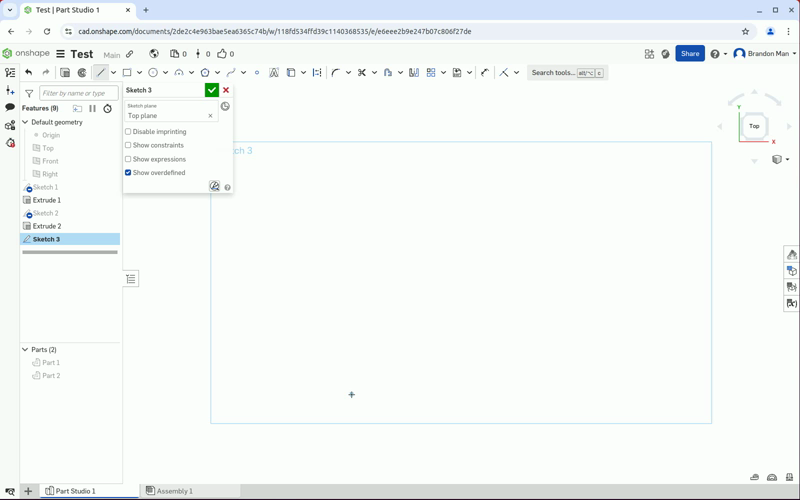
mouse_move(417, 384)
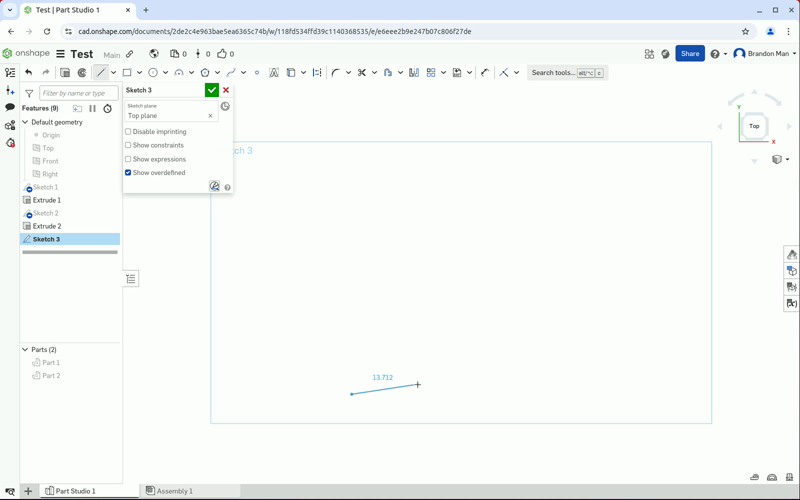
click(417, 384)
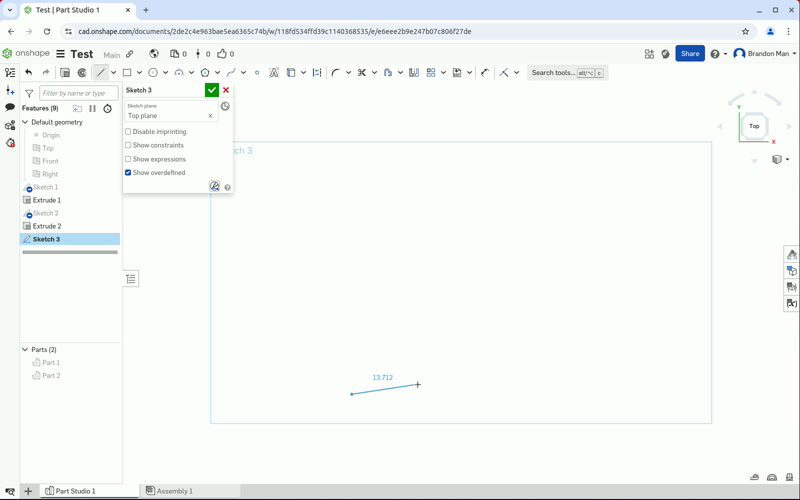
key_up(shift)
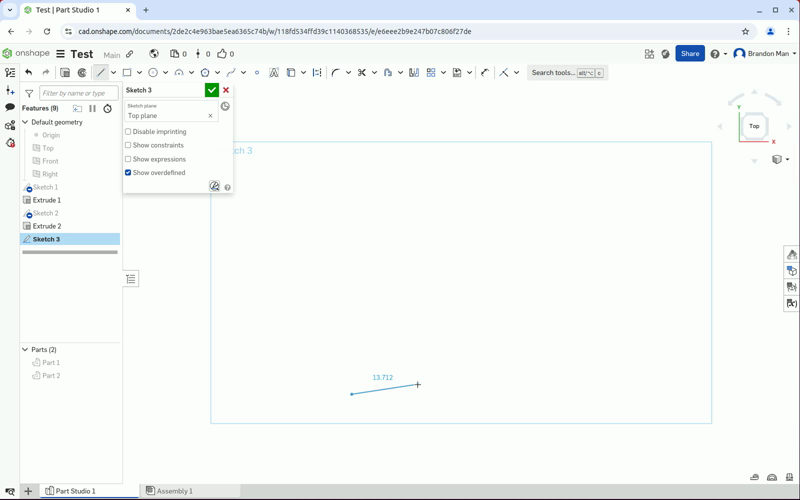
key_down(shift)
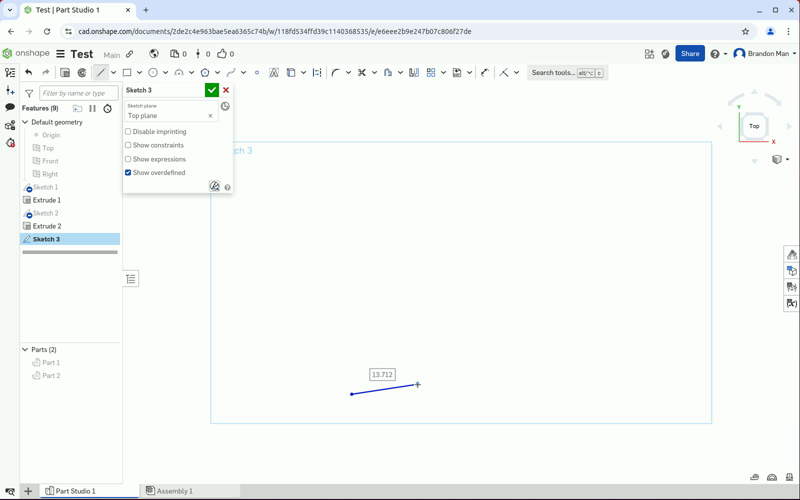
mouse_move(447, 384)
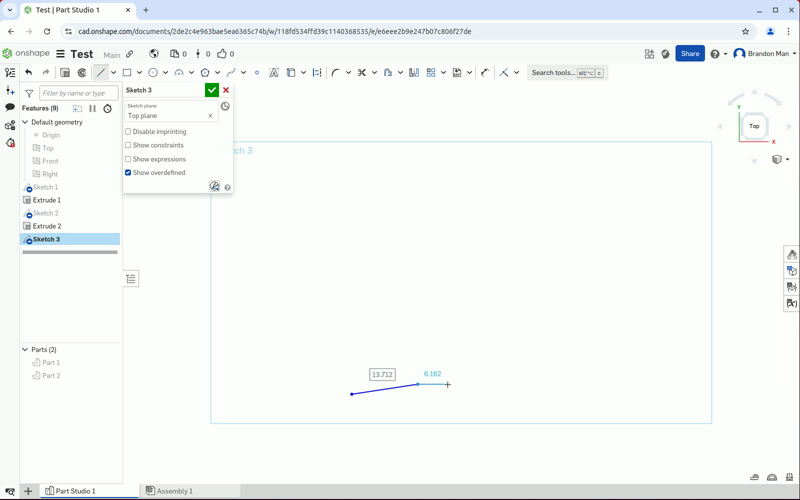
mouse_move(417, 325)
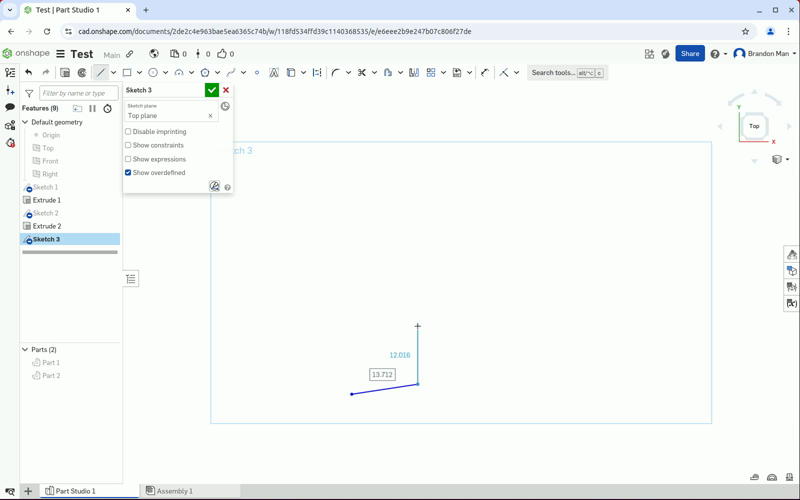
click(417, 325)
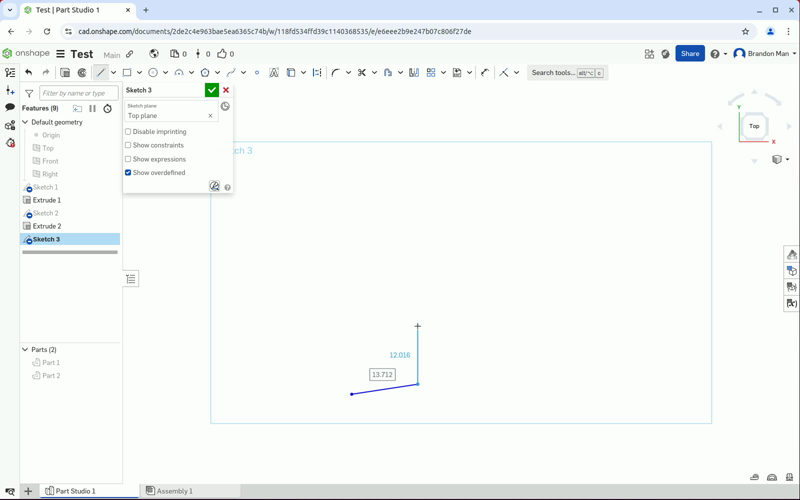
key_up(shift)
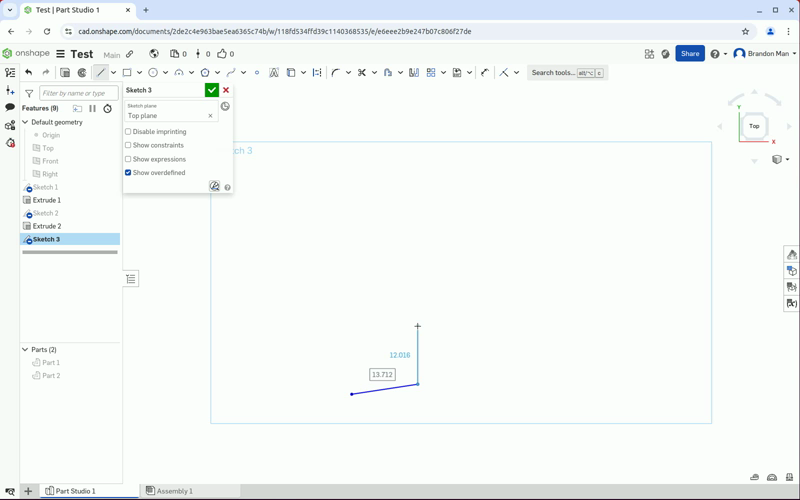
key_down(shift)
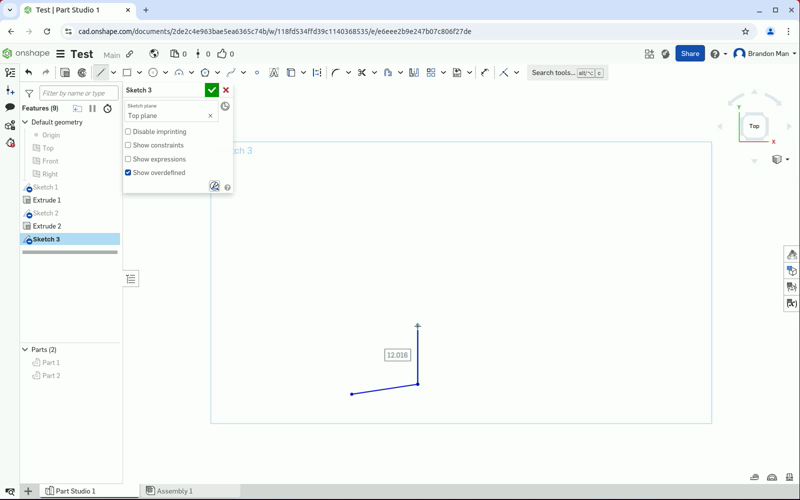
mouse_move(359, 306)
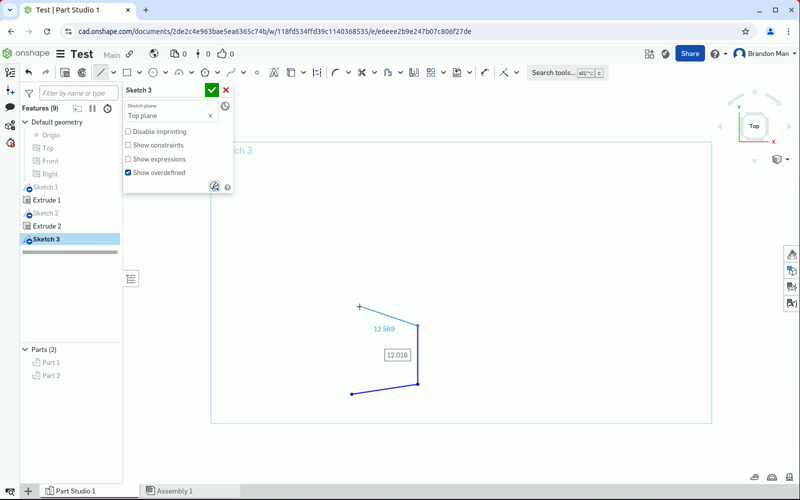
click(359, 306)
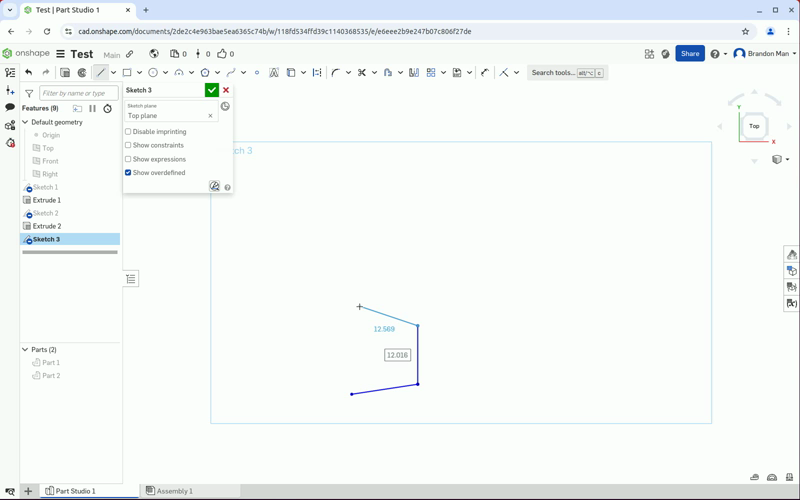
key_up(shift)
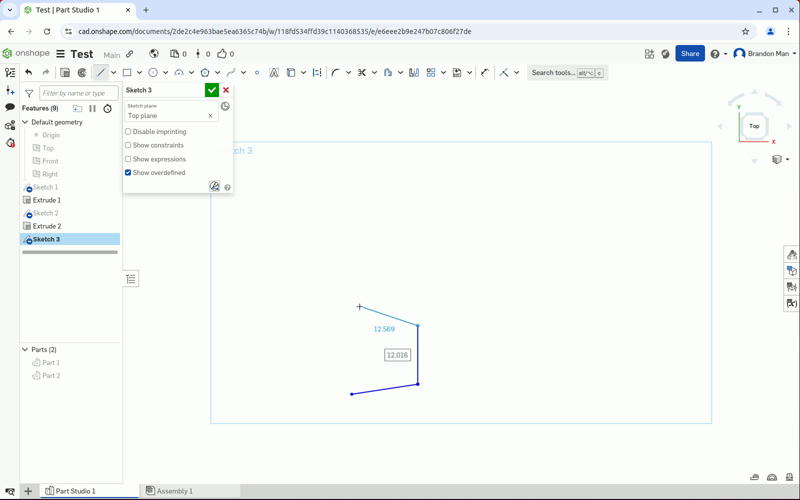
key_down(shift)
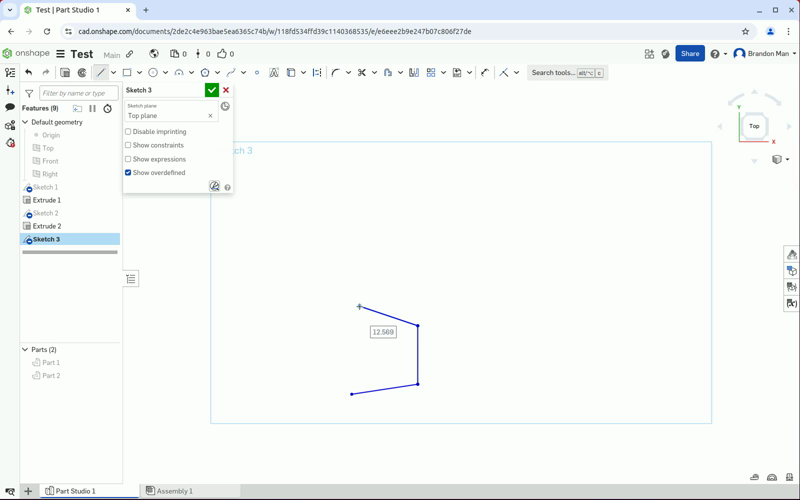
mouse_move(351, 394)
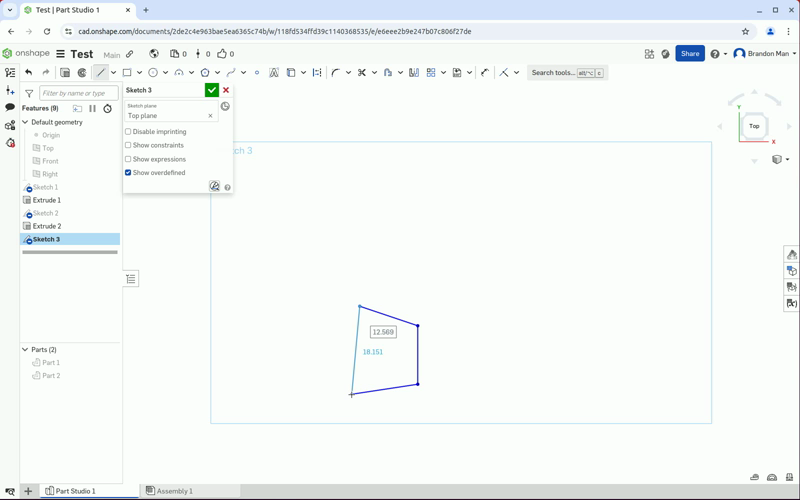
key_up(shift)
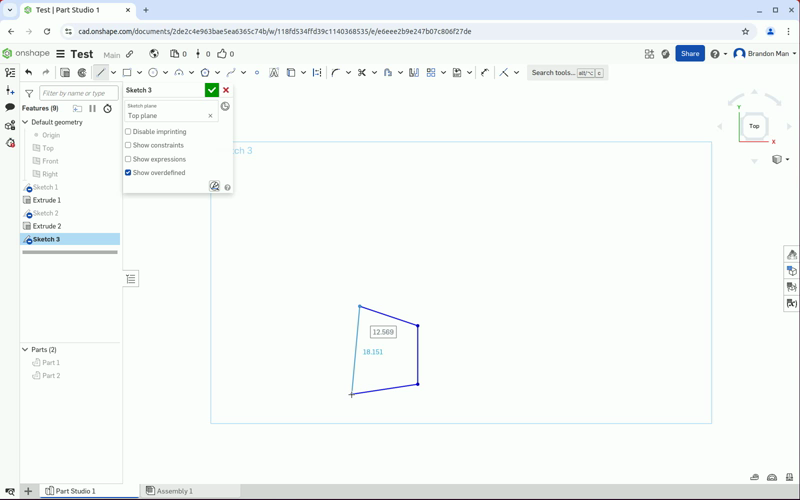
click(351, 394)
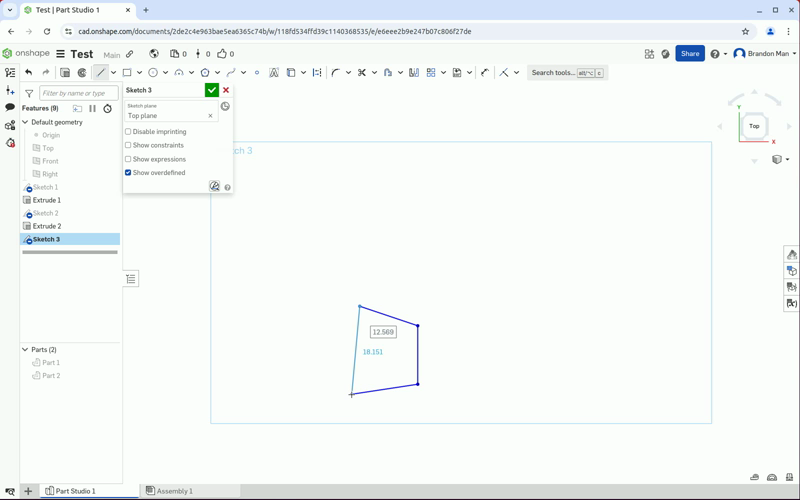
key(esc)
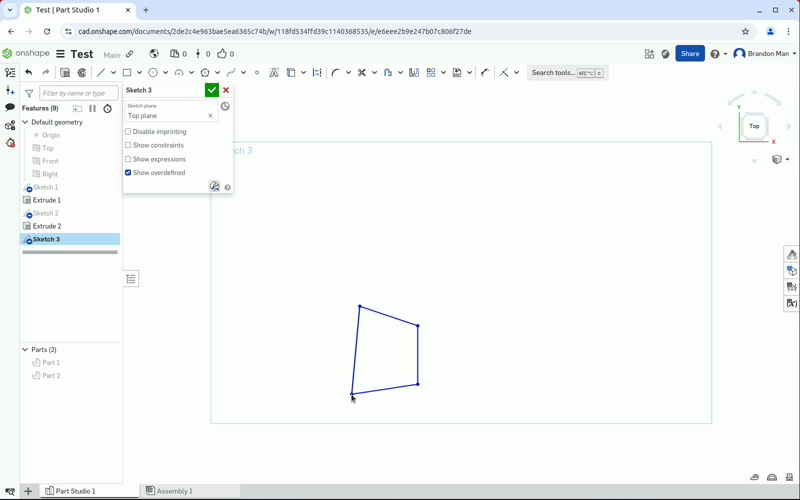
key(l)
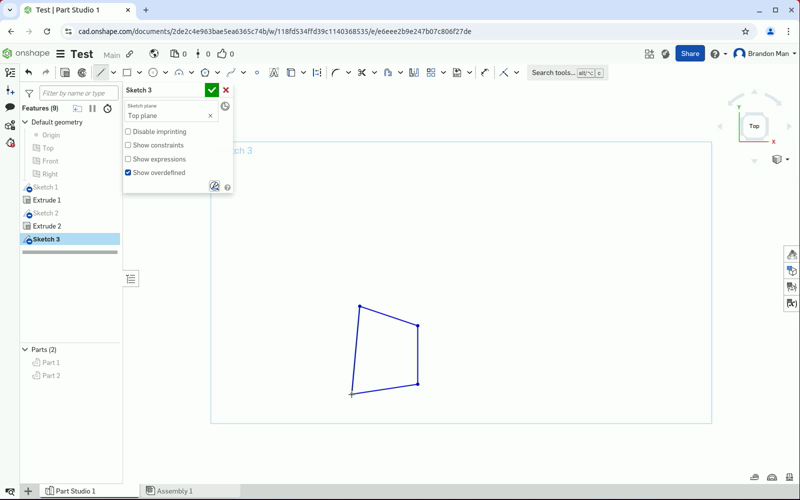
key_down(shift)
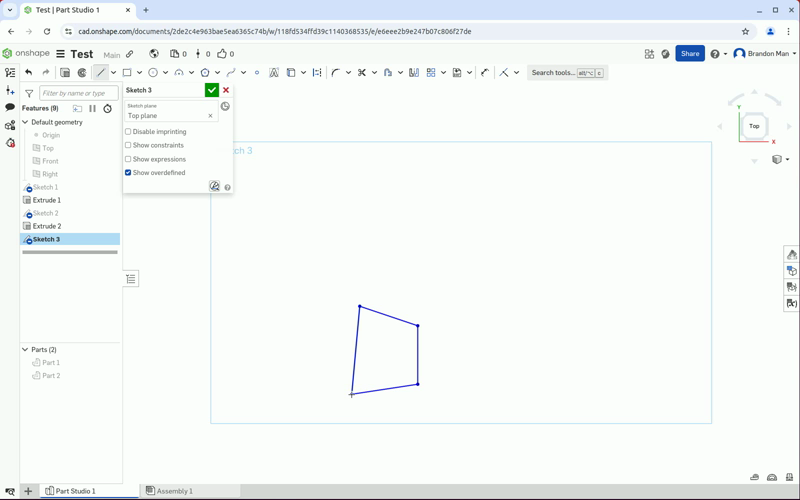
mouse_move(367, 370)
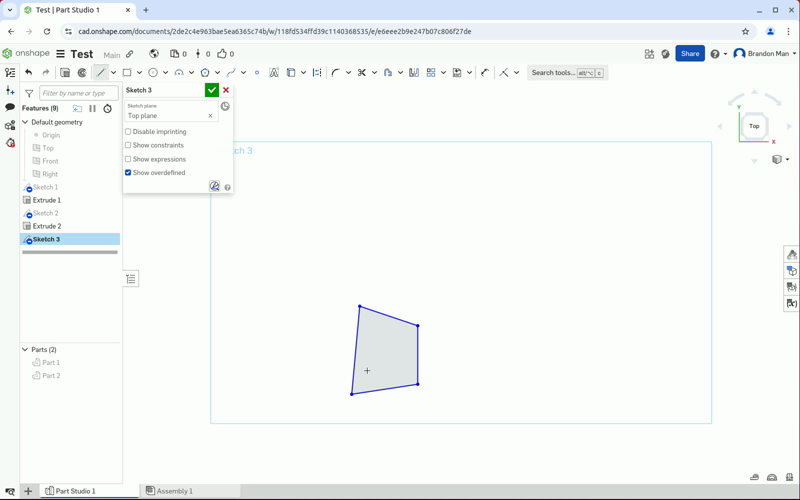
click(367, 370)
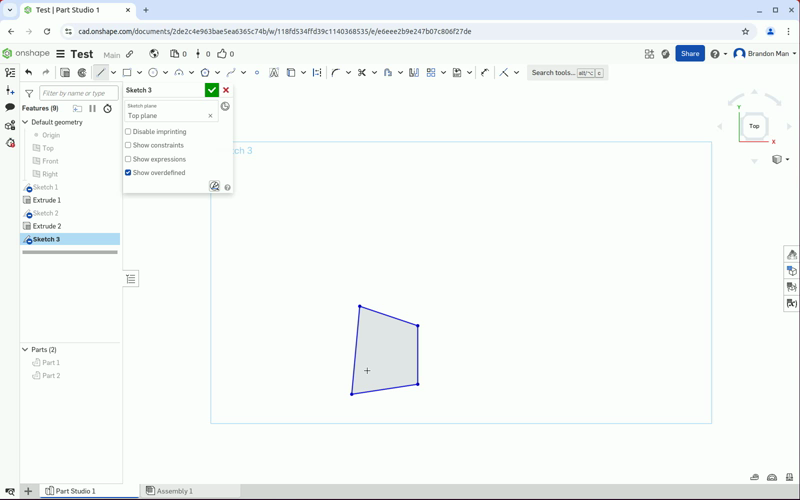
key_up(shift)
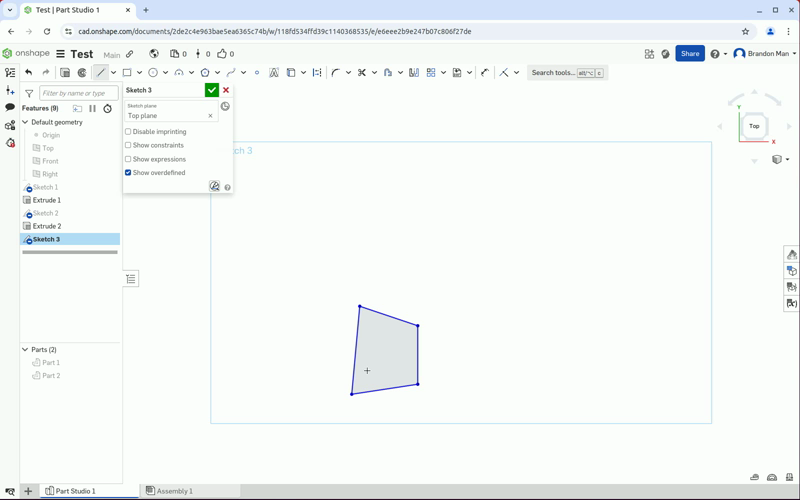
key_down(shift)
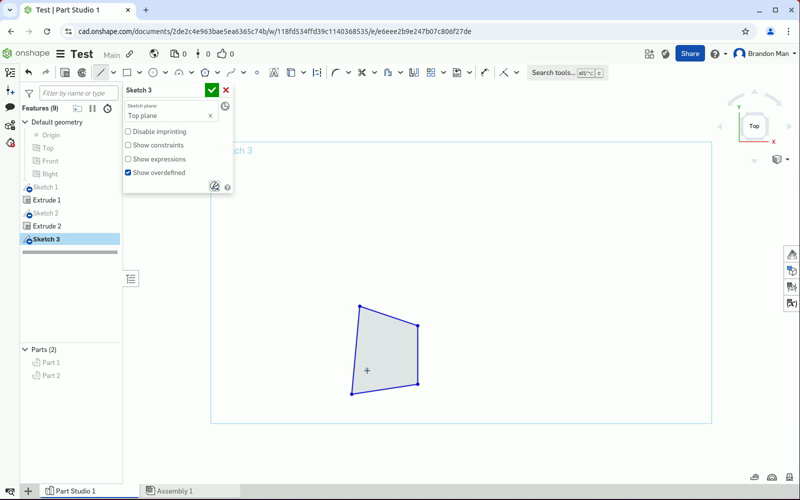
mouse_move(397, 370)
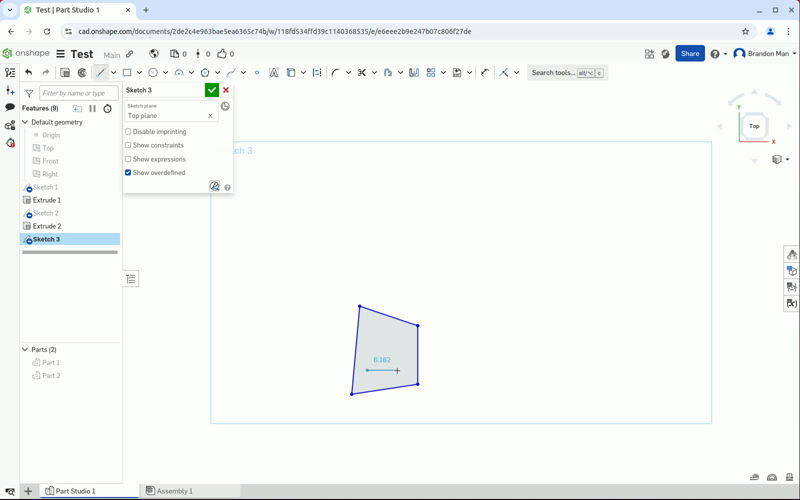
mouse_move(388, 375)
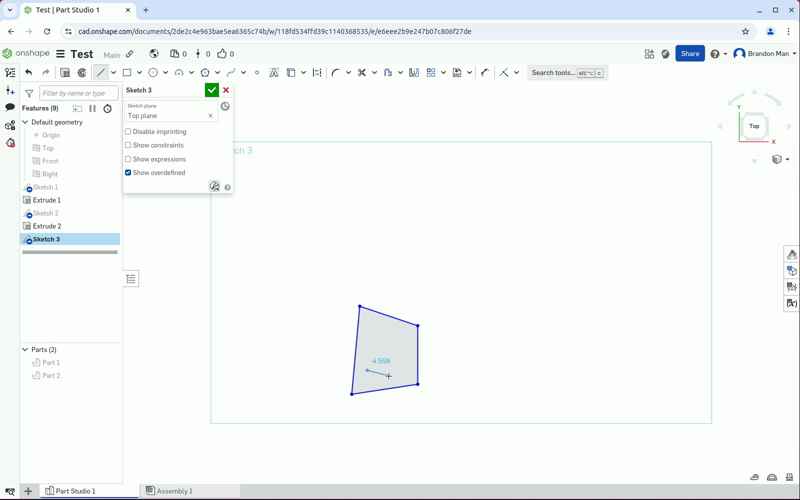
click(388, 375)
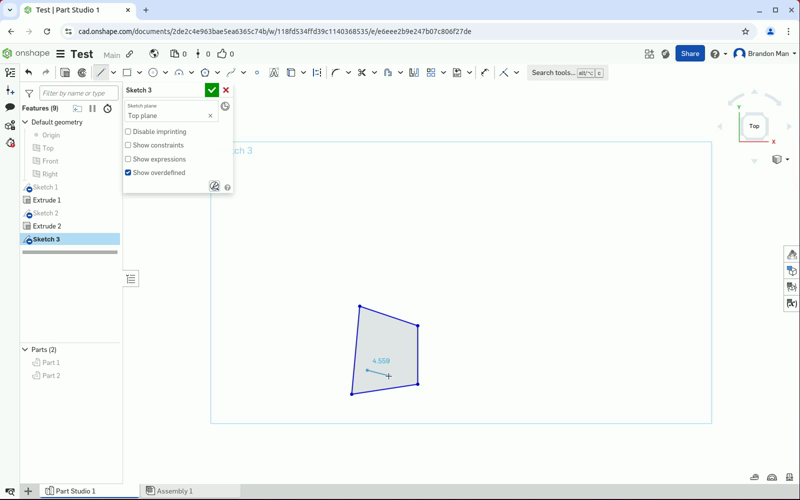
key_up(shift)
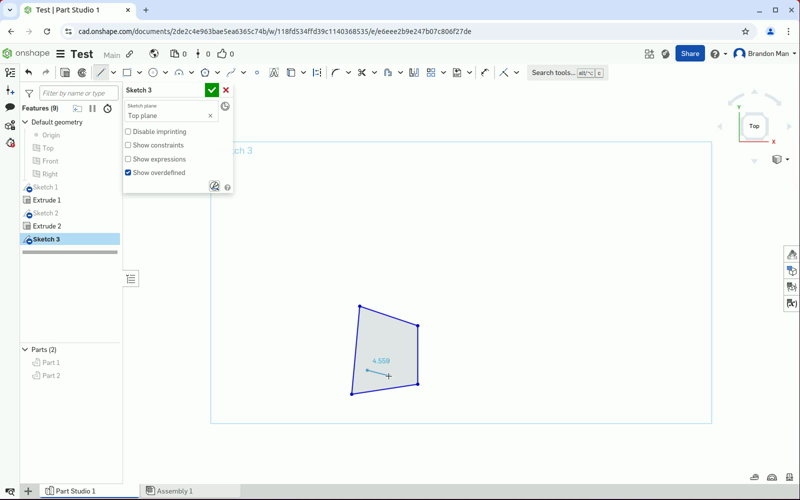
key_down(shift)
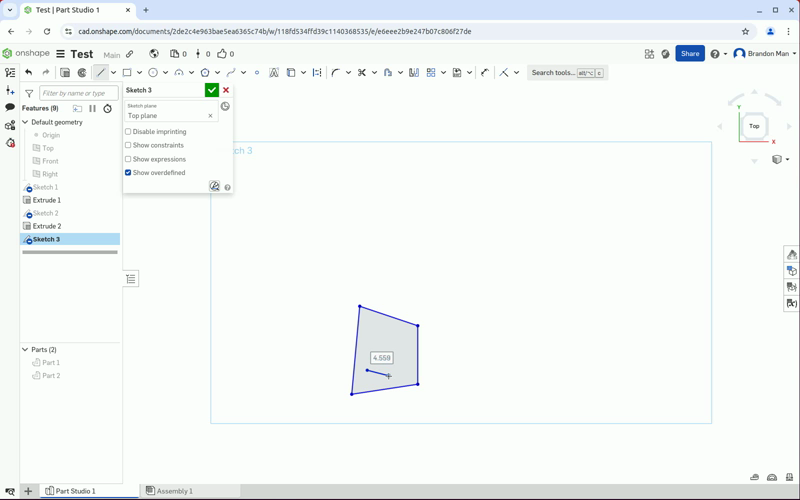
mouse_move(418, 375)
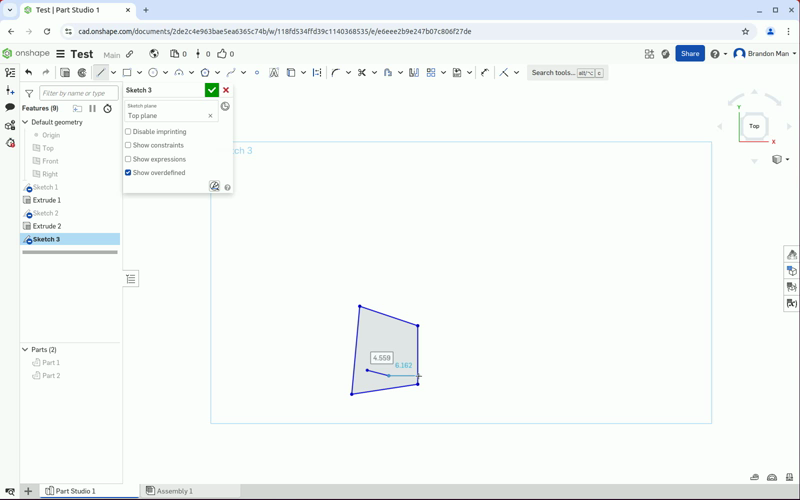
mouse_move(377, 331)
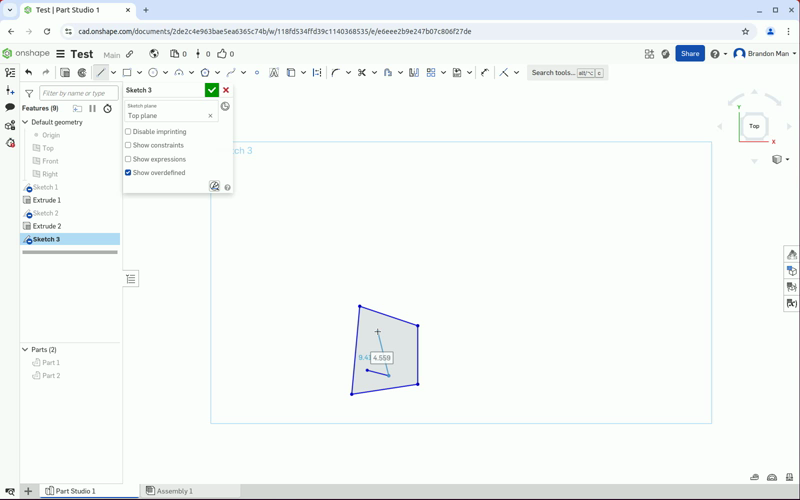
click(377, 331)
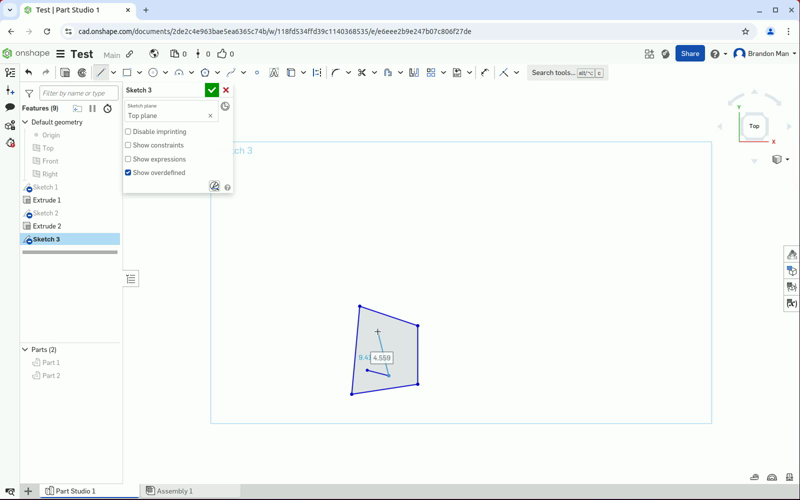
key_up(shift)
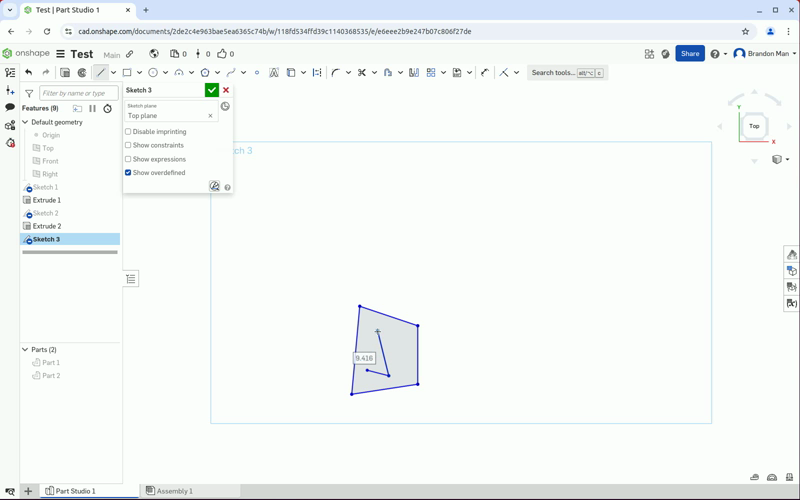
mouse_move(407, 331)
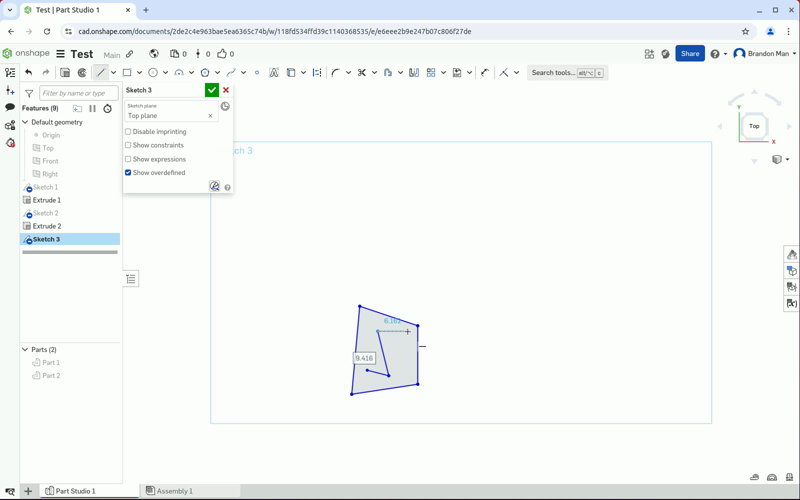
key_down(shift)
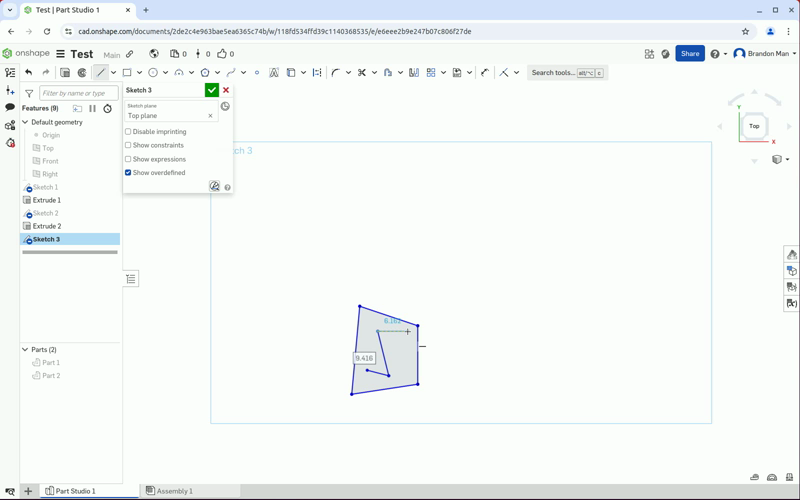
mouse_move(367, 370)
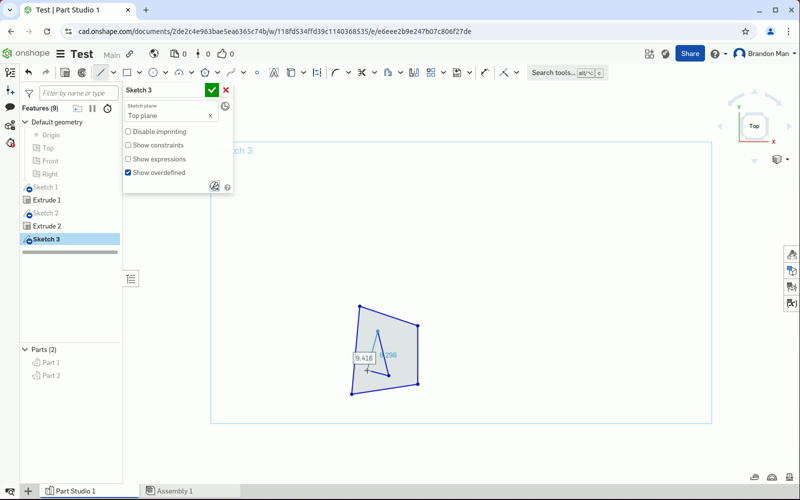
key_up(shift)
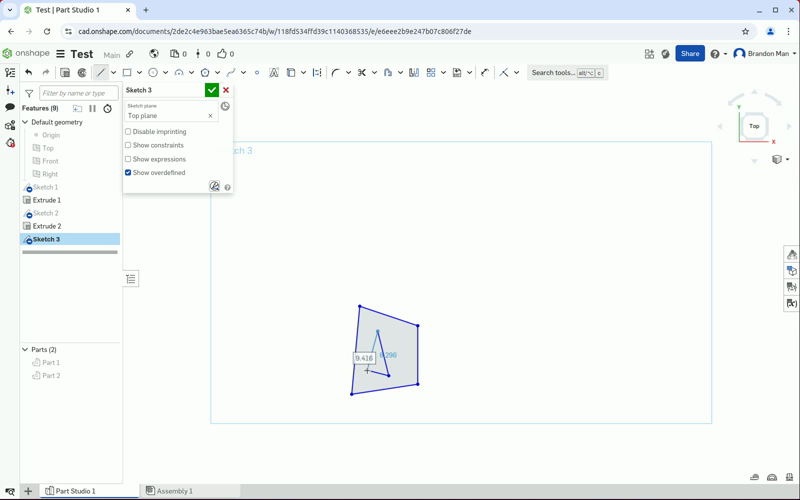
click(367, 370)
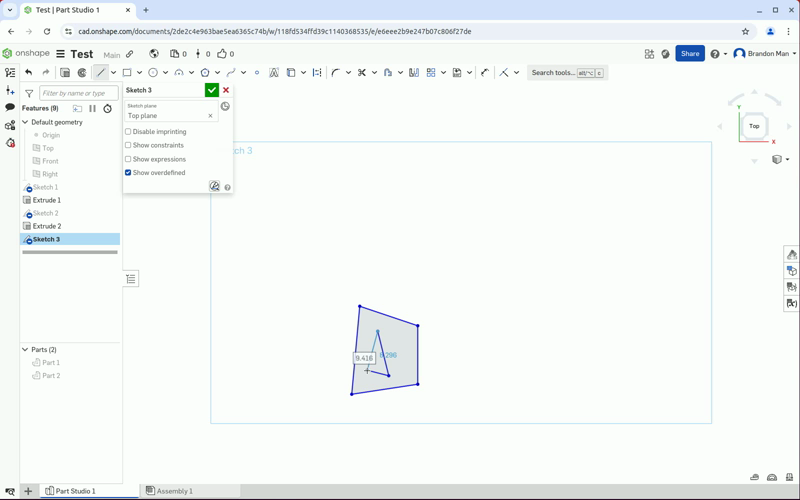
key(esc)
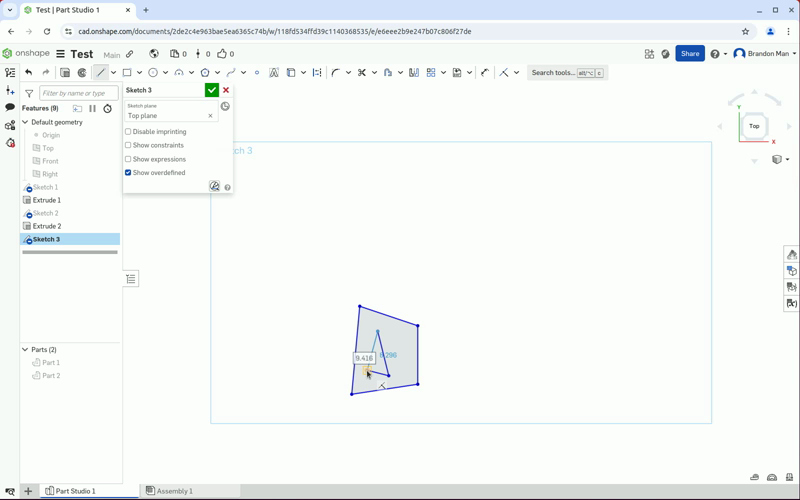
mouse_move(380, 386)
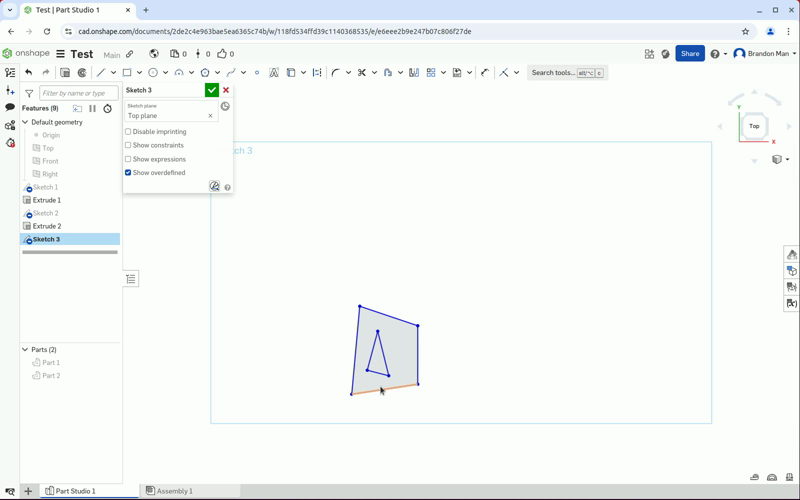
click(380, 386)
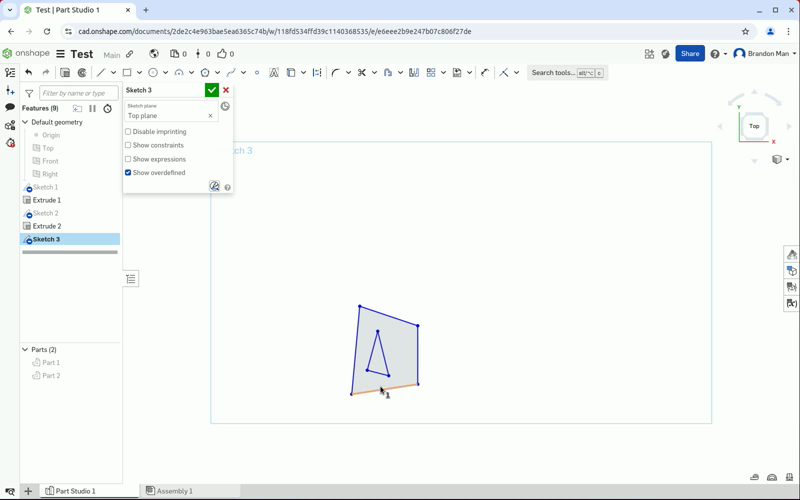
mouse_move(73, 352)
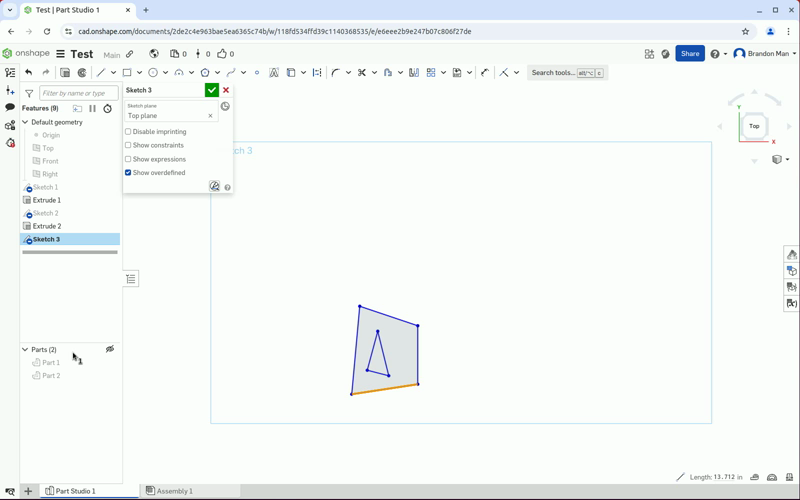
key(shift+y)
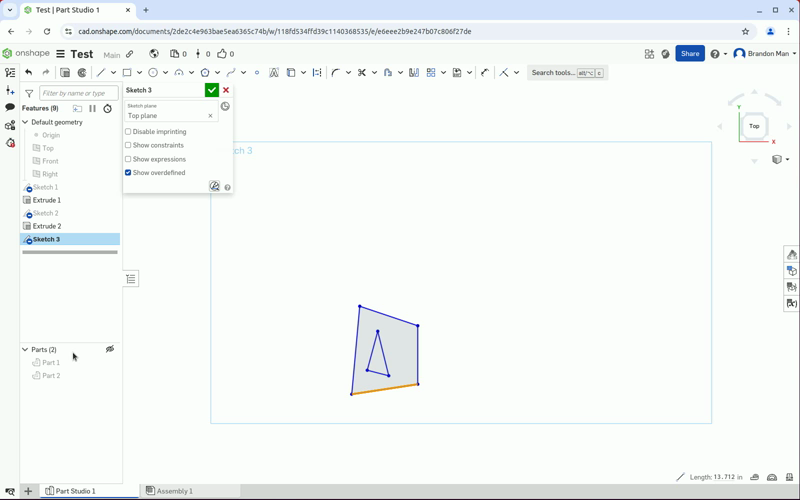
key(shift+e)
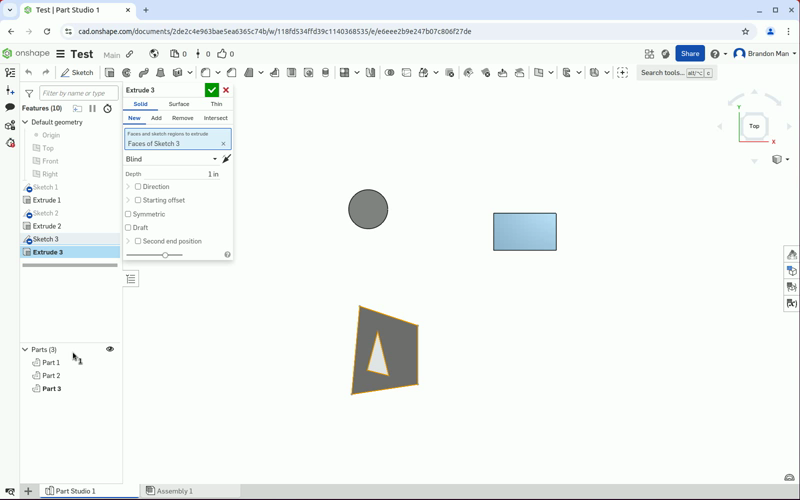
mouse_move(143, 106)
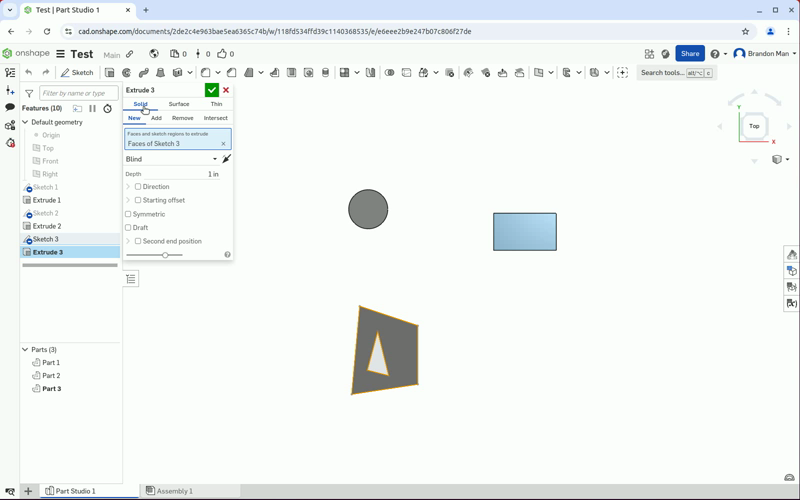
click(143, 106)
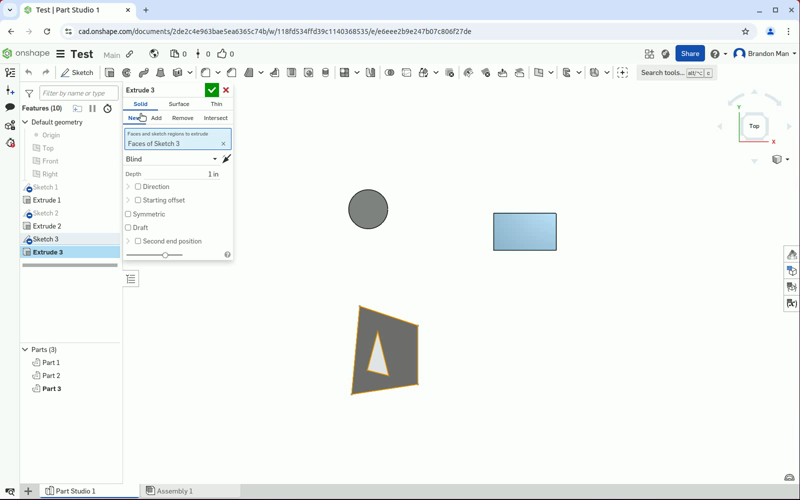
mouse_move(137, 120)
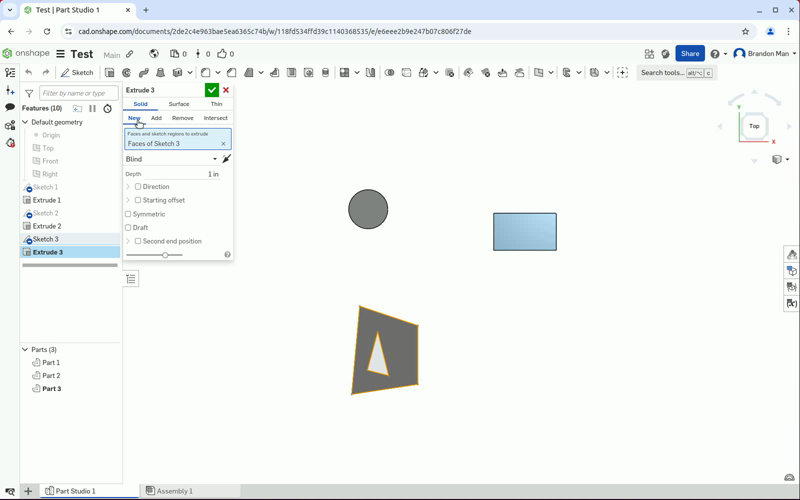
click(137, 120)
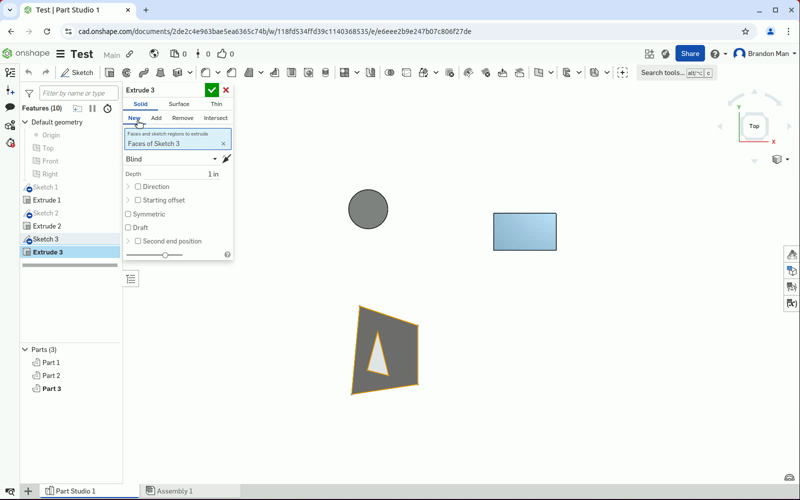
key(tab, 4)
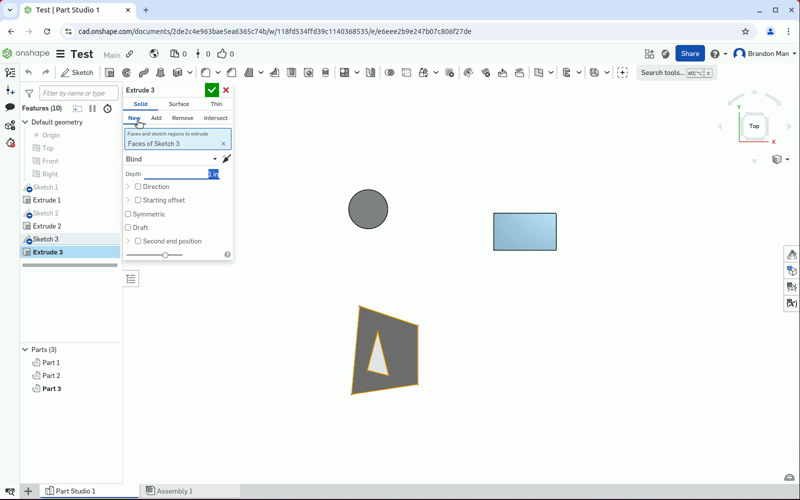
text(19.498)
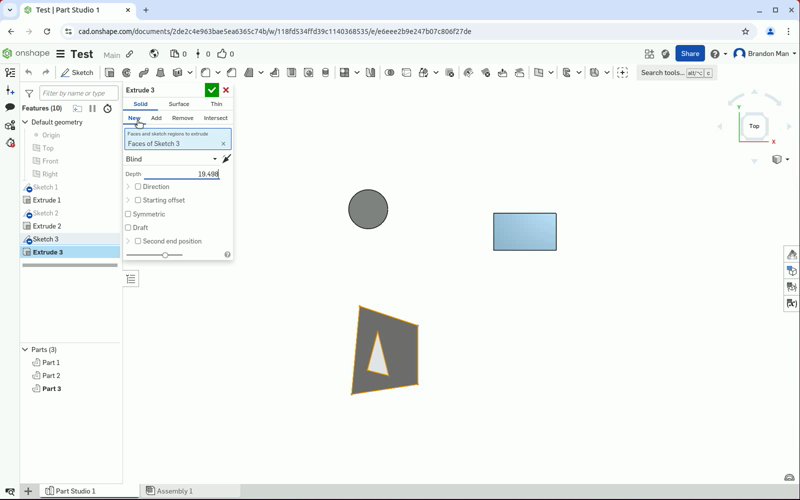
key(enter)
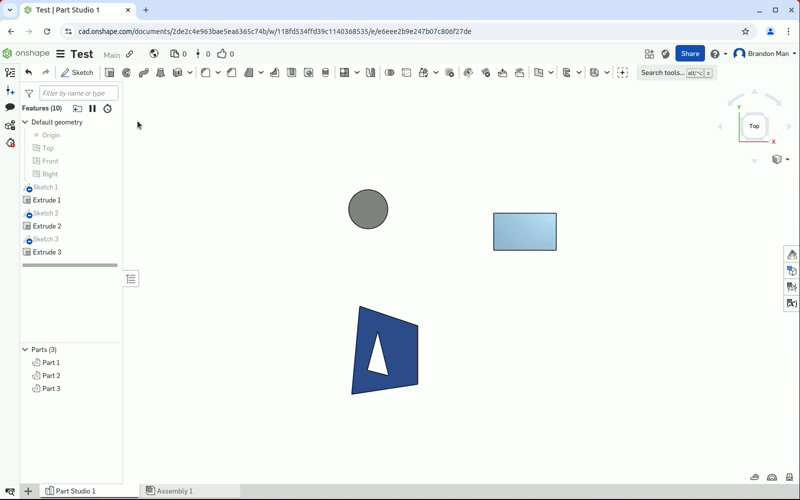
key(shift+h)
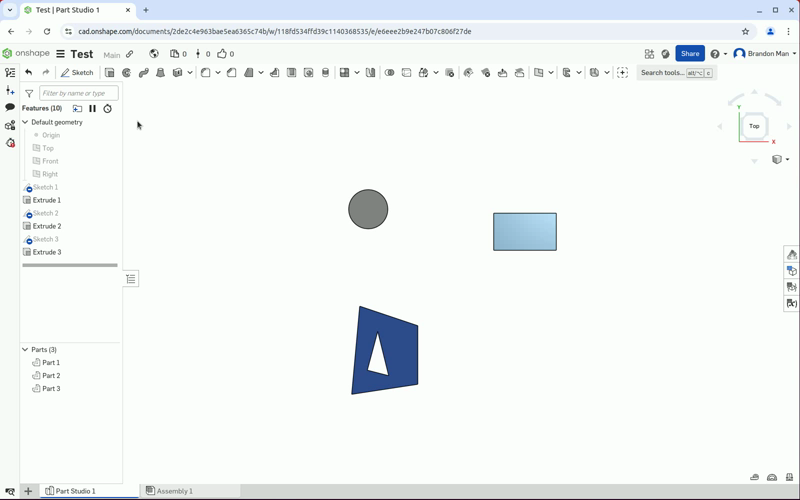
key(shift+h)
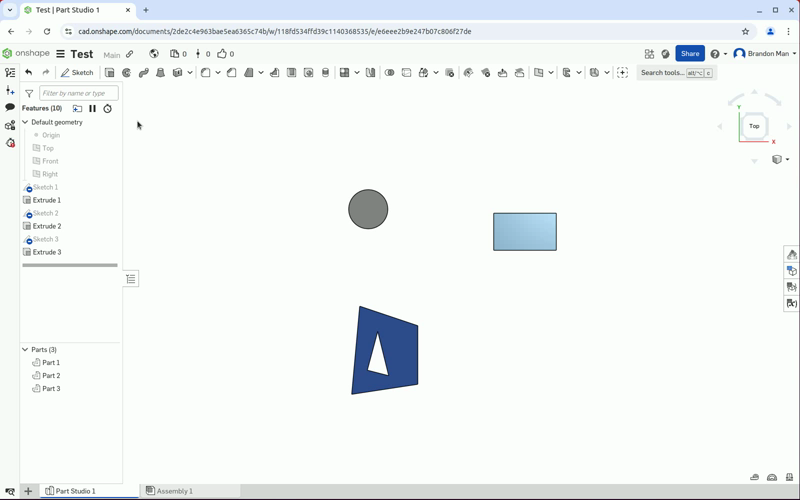
mouse_move(73, 189)
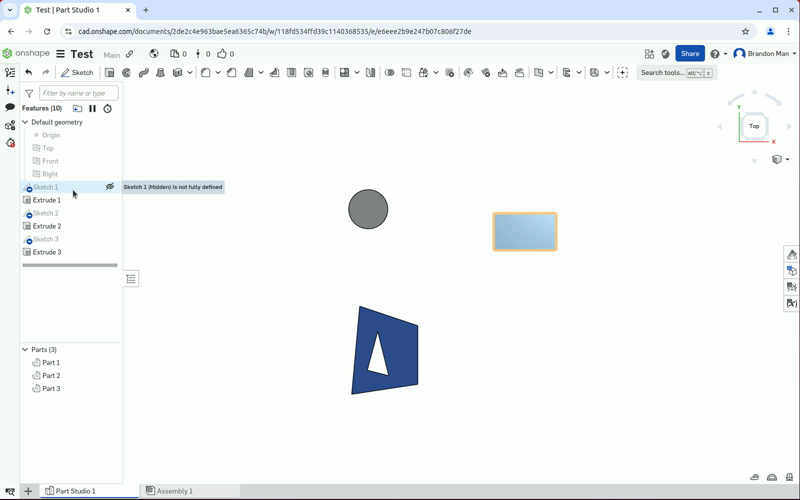
click(73, 189)
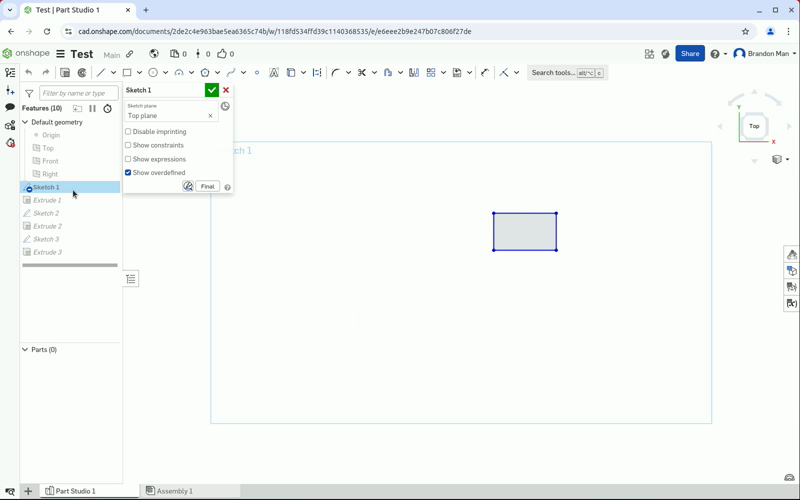
mouse_move(229, 92)
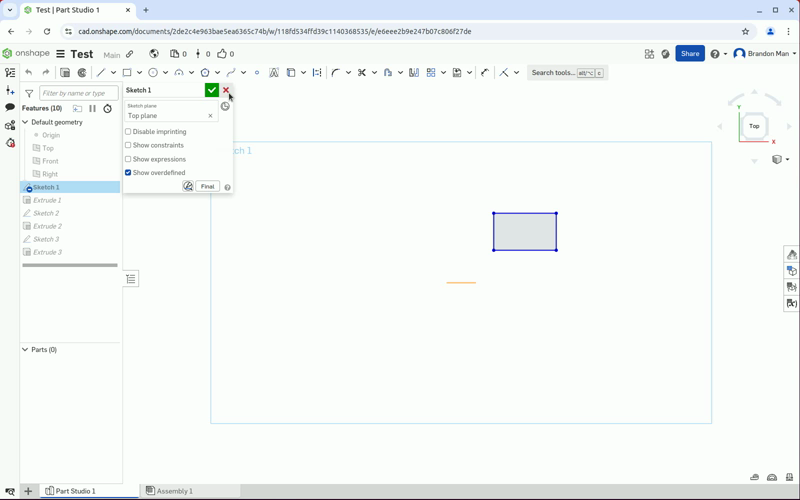
click(229, 92)
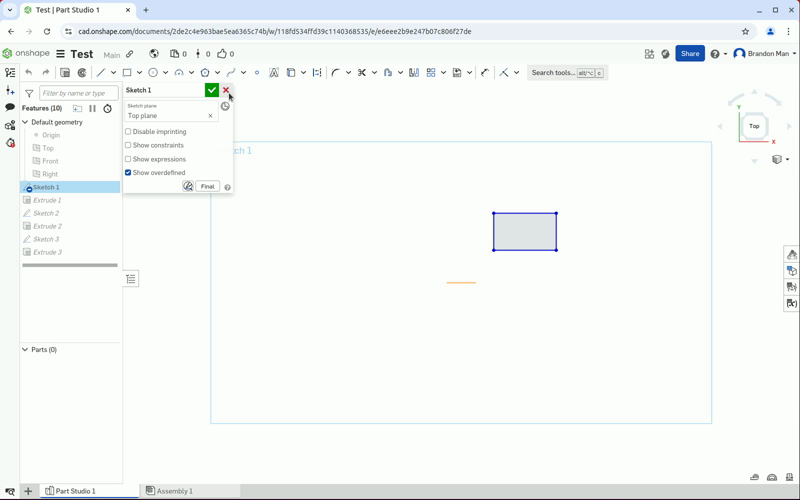
key(shift+s)
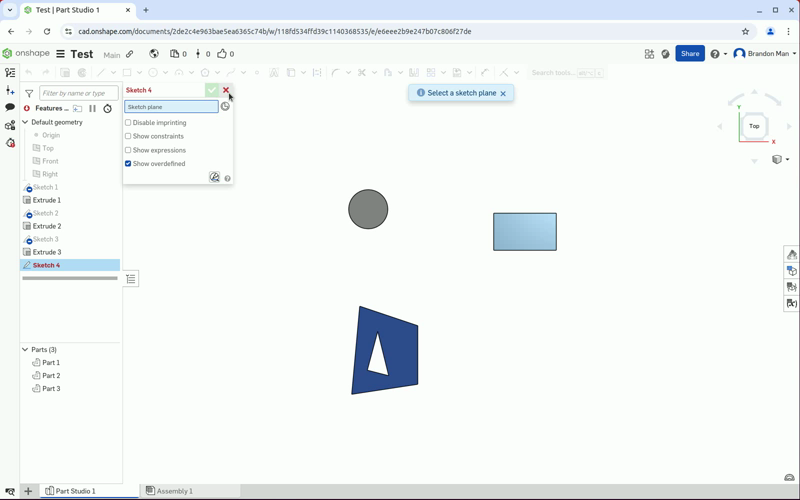
mouse_move(73, 150)
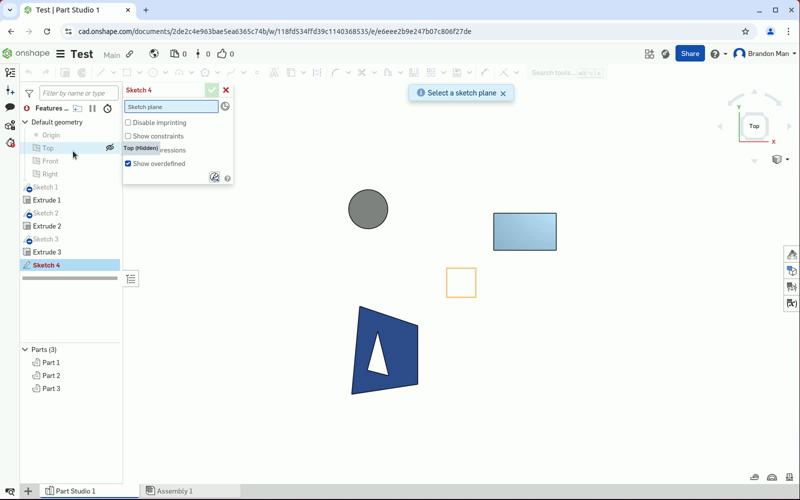
click(73, 150)
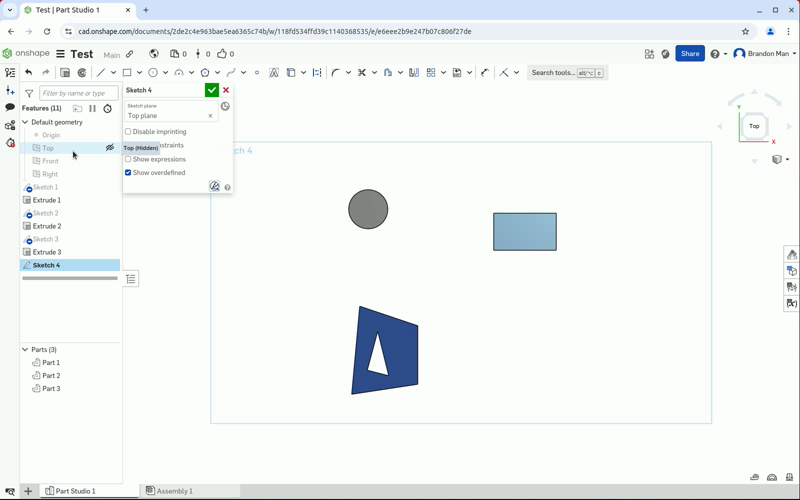
mouse_move(73, 352)
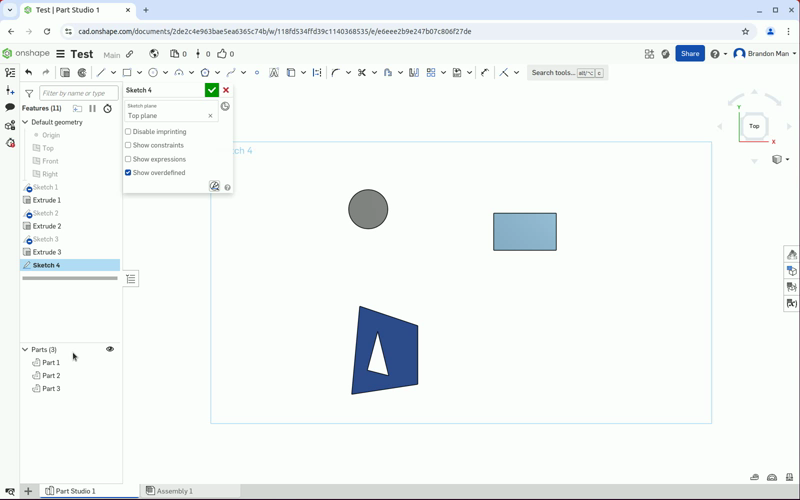
key(y)
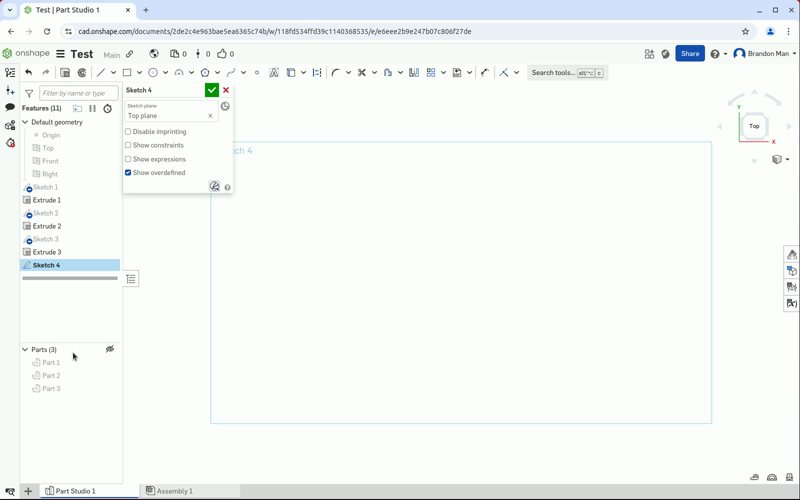
key(l)
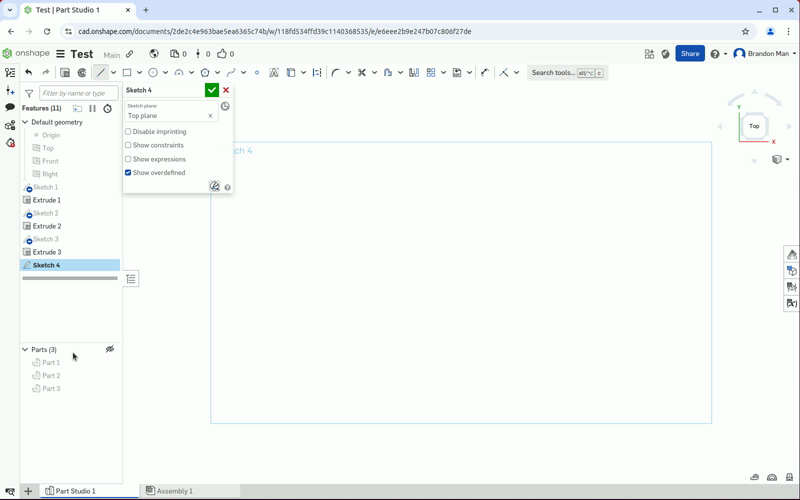
key_down(shift)
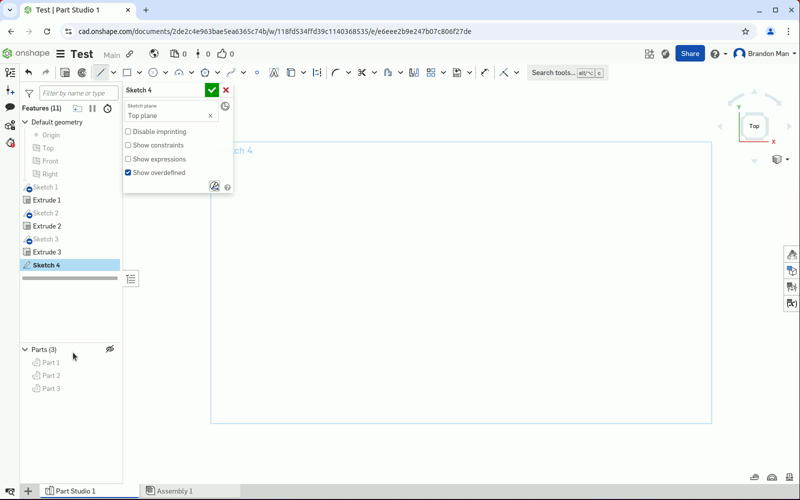
mouse_move(368, 370)
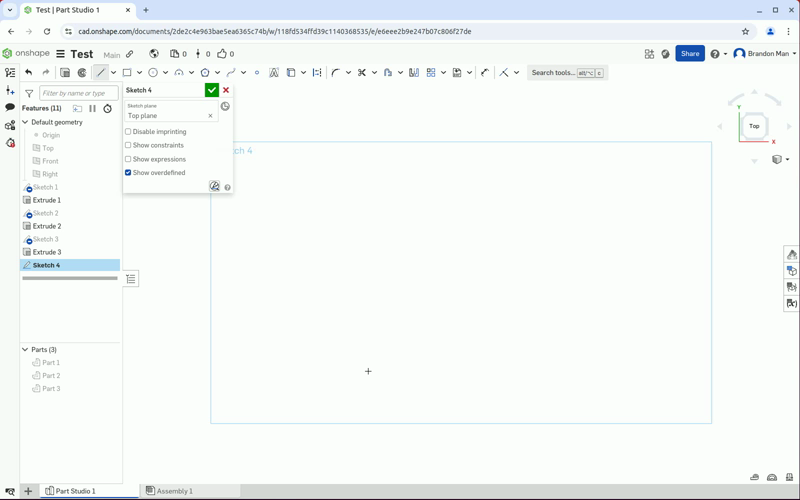
click(368, 370)
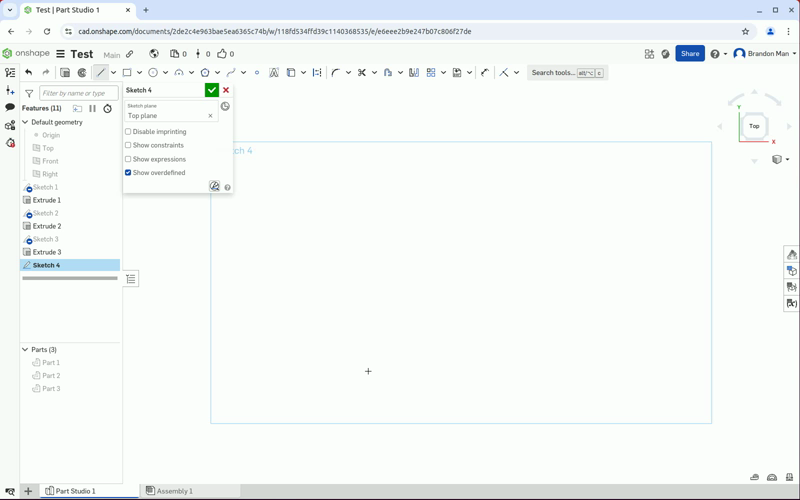
key_up(shift)
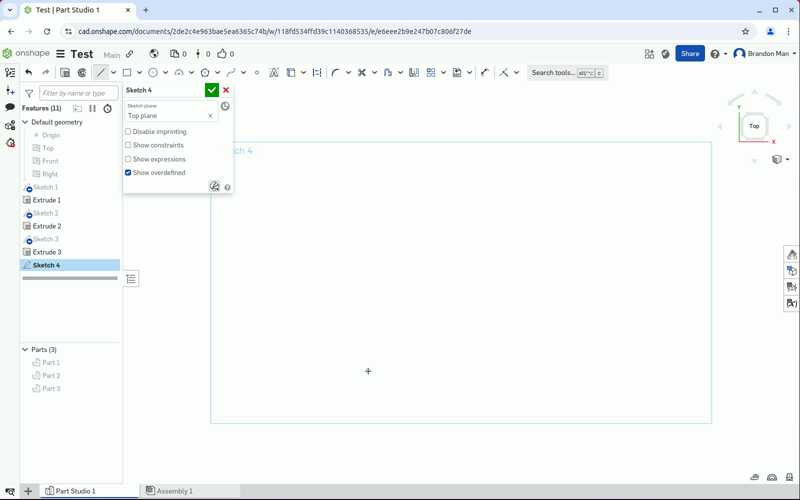
key_down(shift)
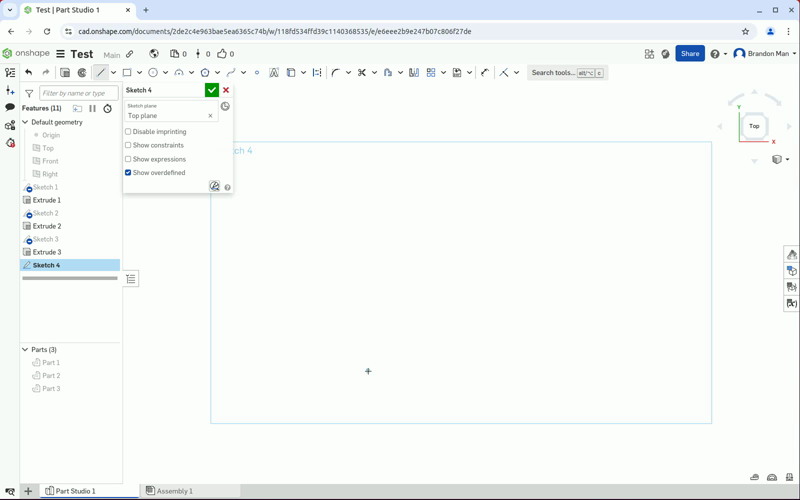
mouse_move(398, 370)
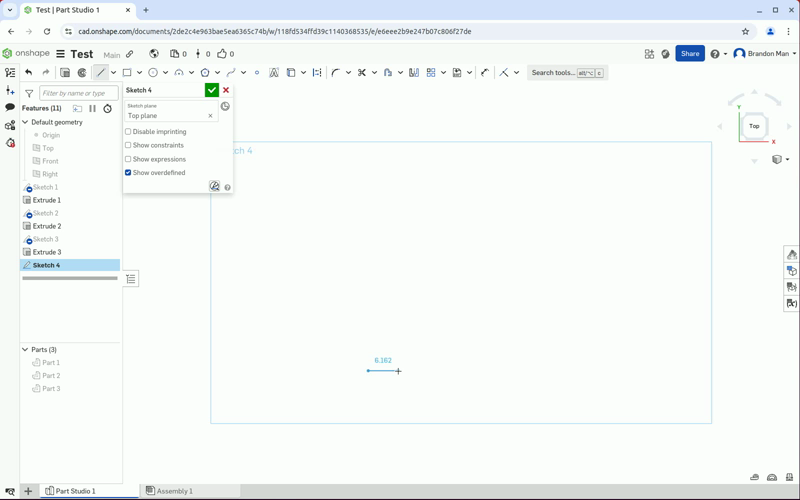
mouse_move(389, 376)
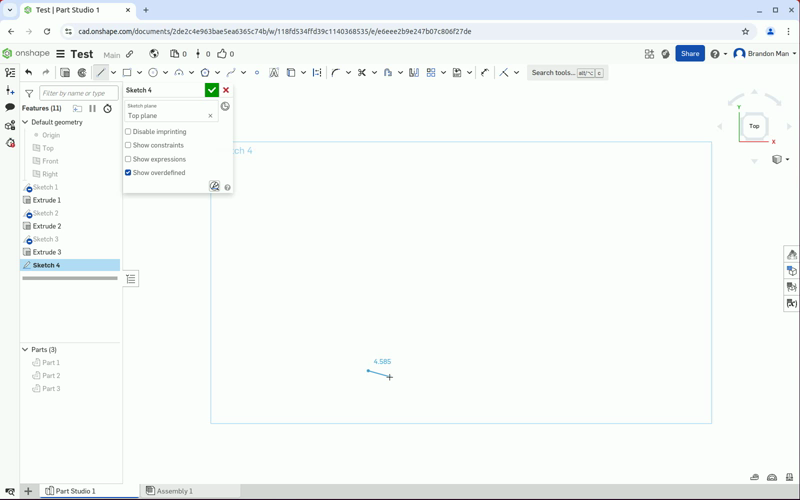
click(389, 376)
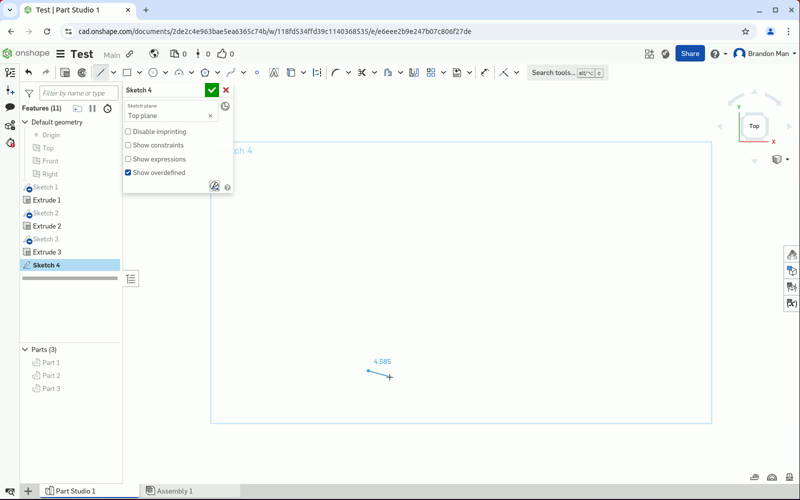
key_up(shift)
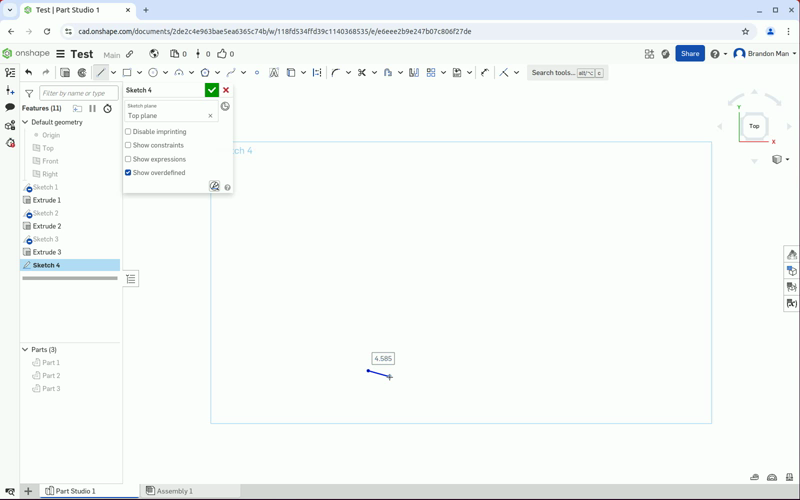
key_down(shift)
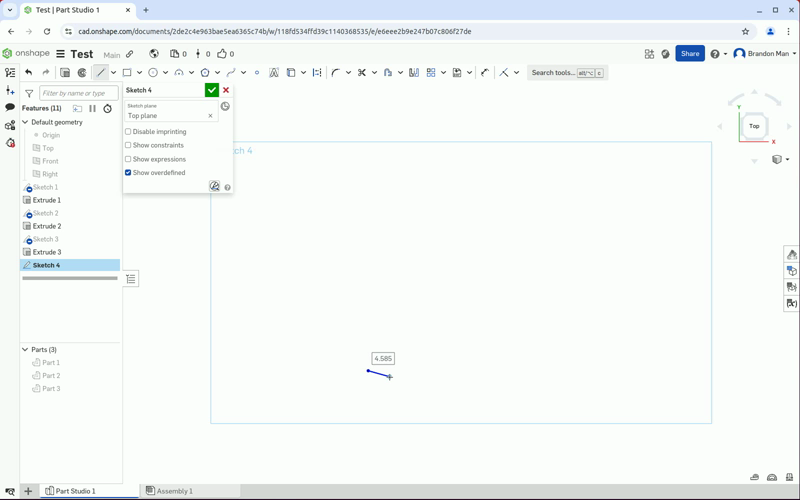
mouse_move(420, 376)
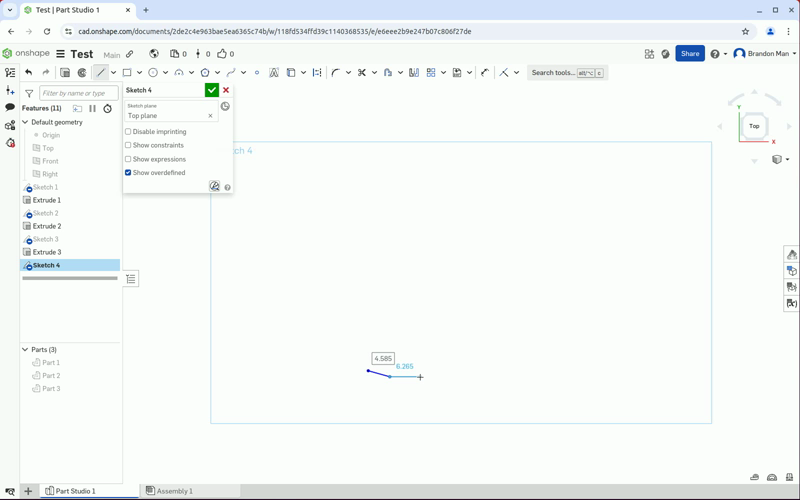
mouse_move(378, 330)
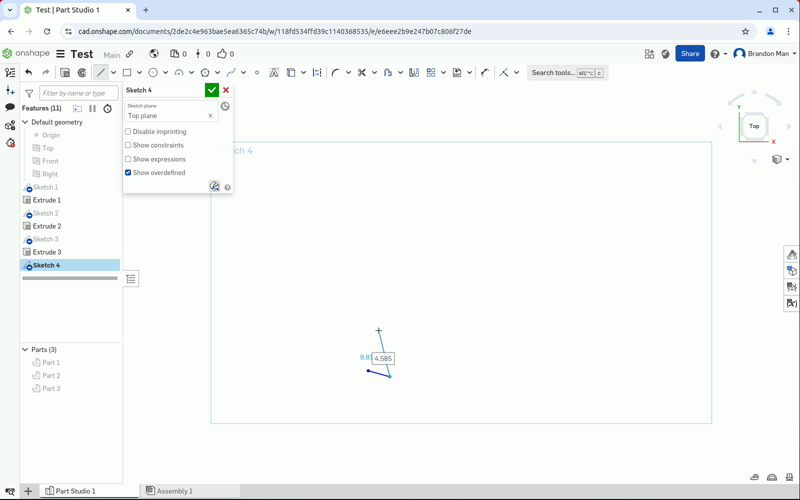
click(378, 330)
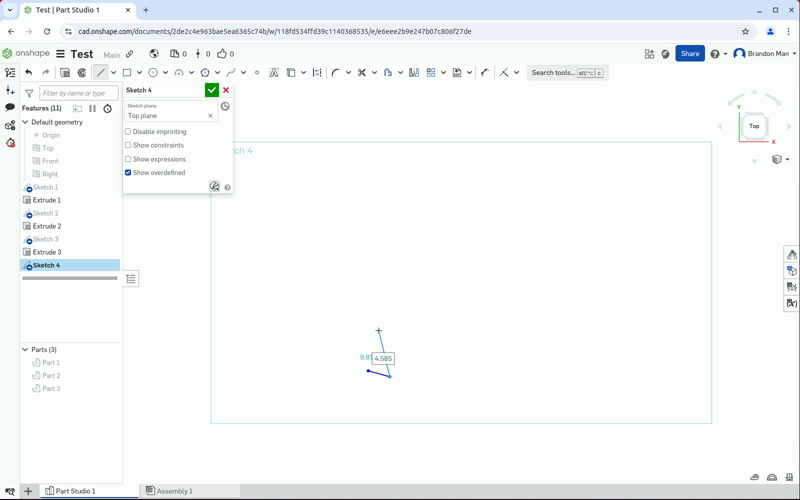
key_up(shift)
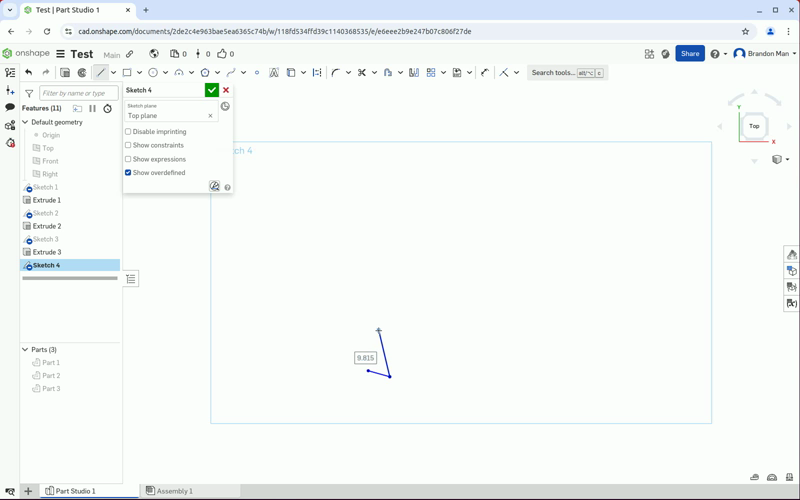
mouse_move(408, 330)
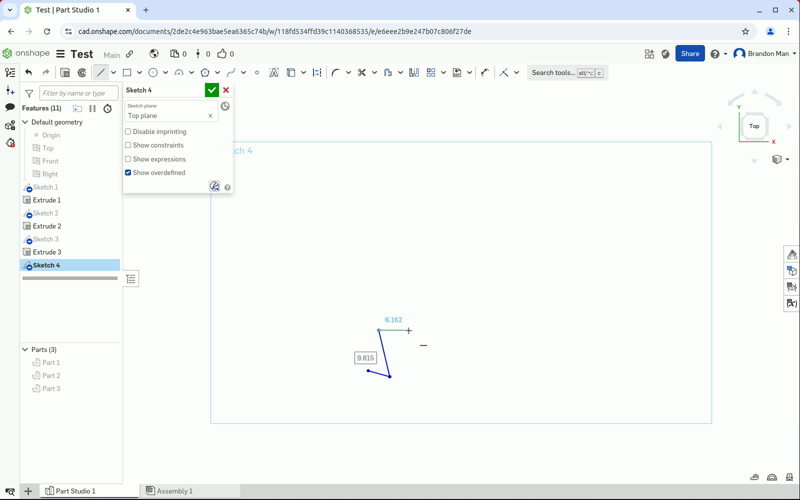
key_down(shift)
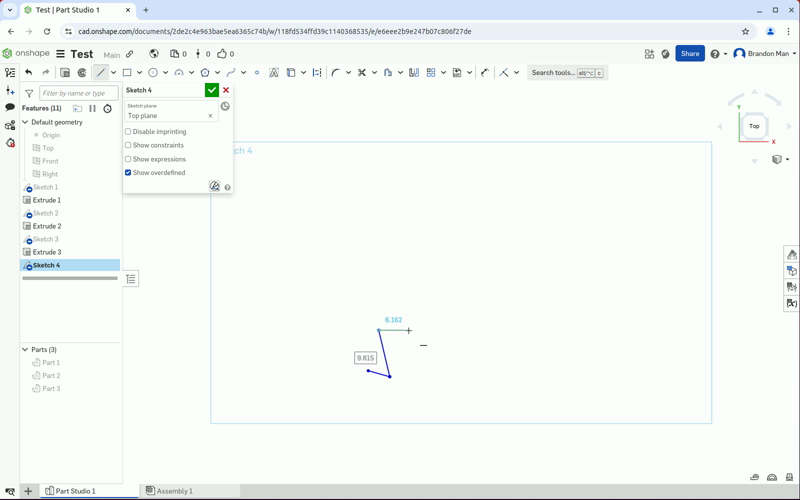
mouse_move(368, 370)
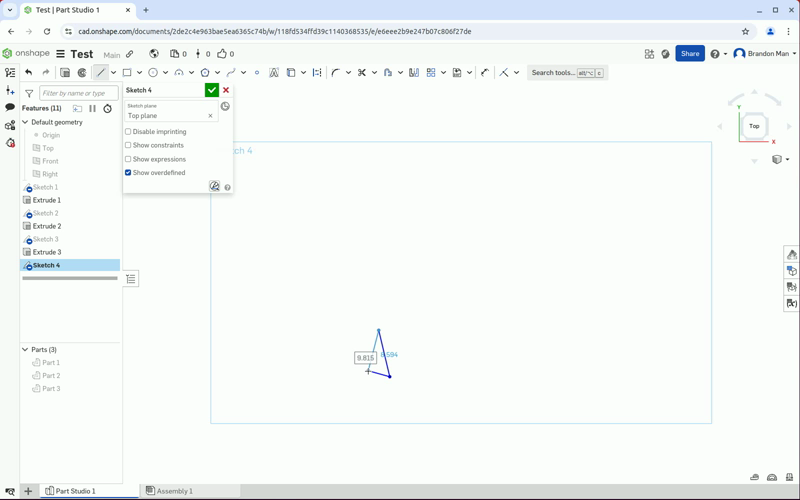
key_up(shift)
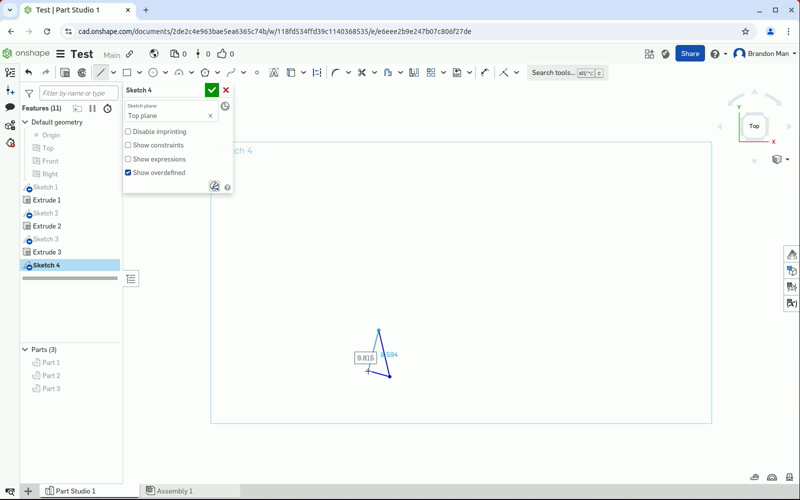
click(368, 370)
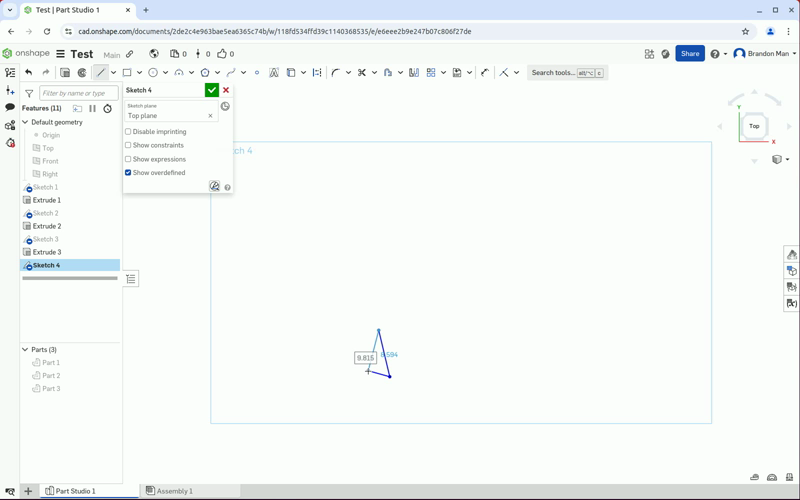
key(esc)
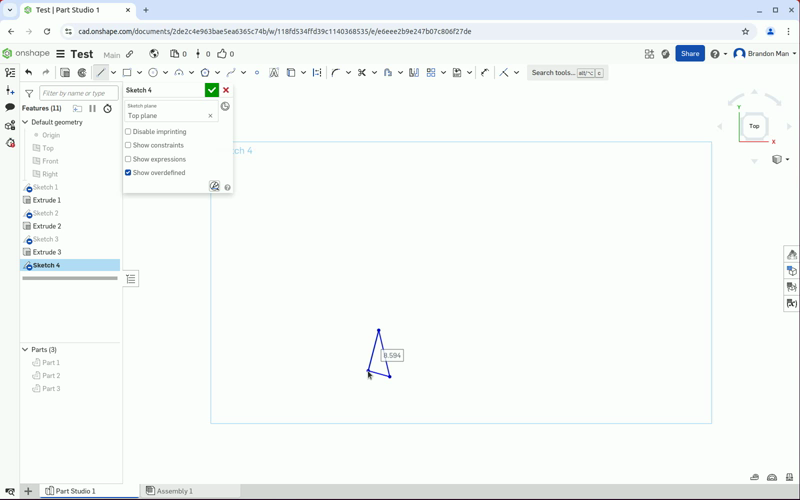
mouse_move(372, 357)
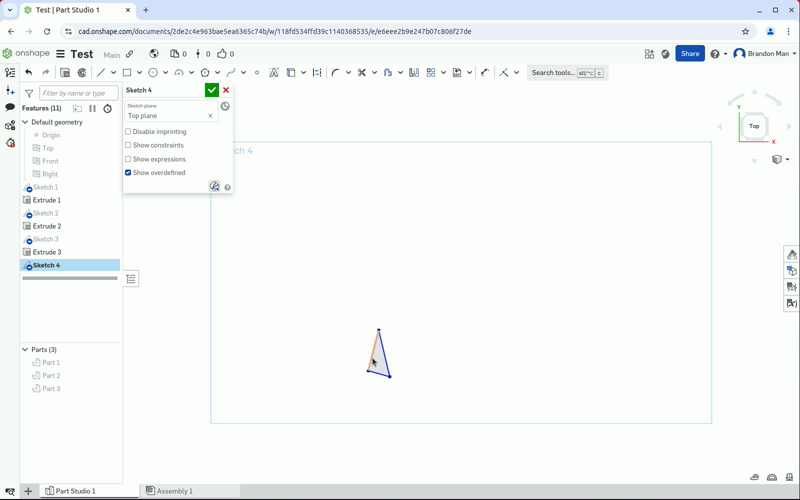
scroll(6)
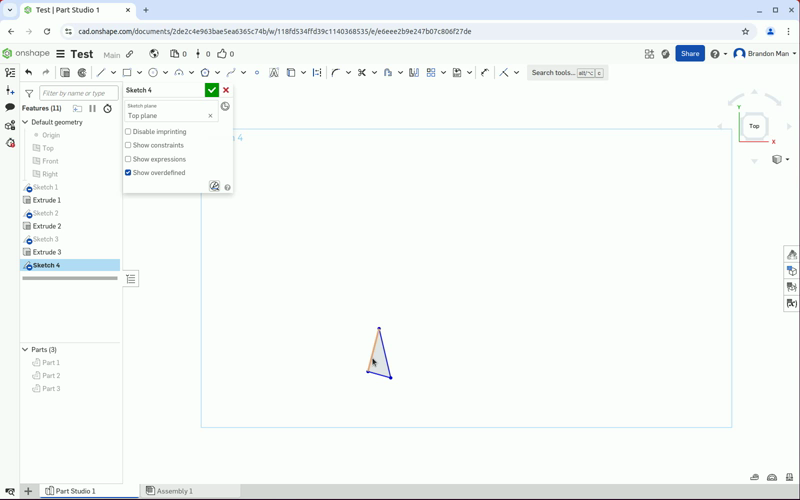
scroll(6)
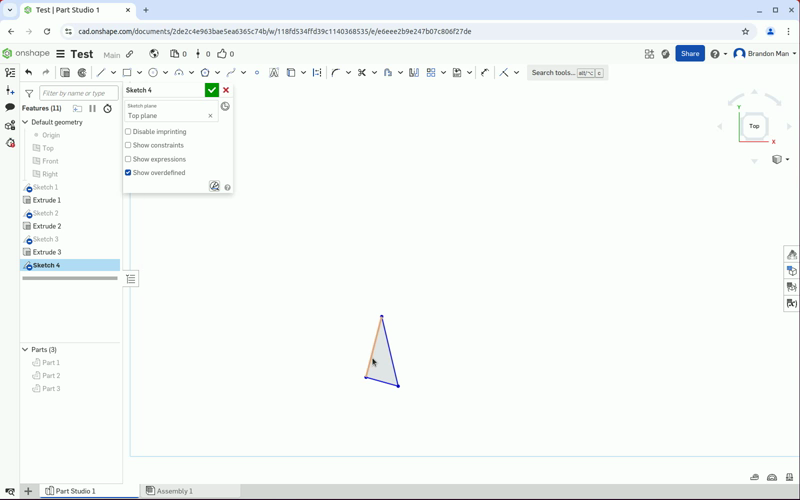
scroll(6)
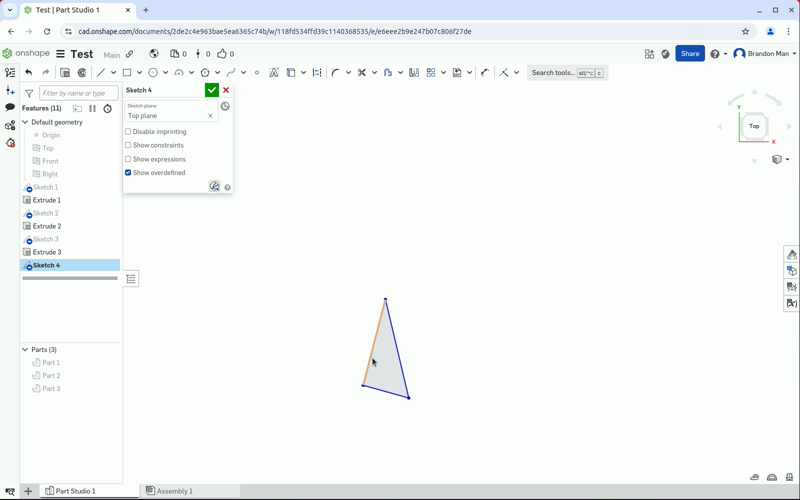
scroll(6)
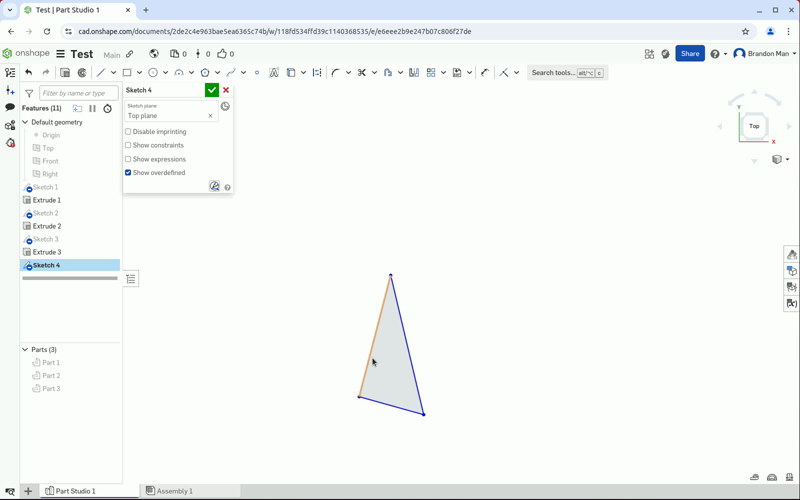
scroll(6)
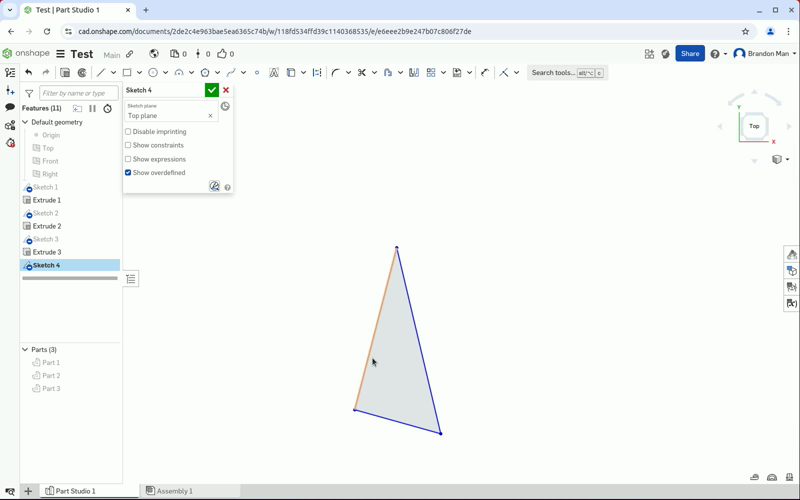
scroll(6)
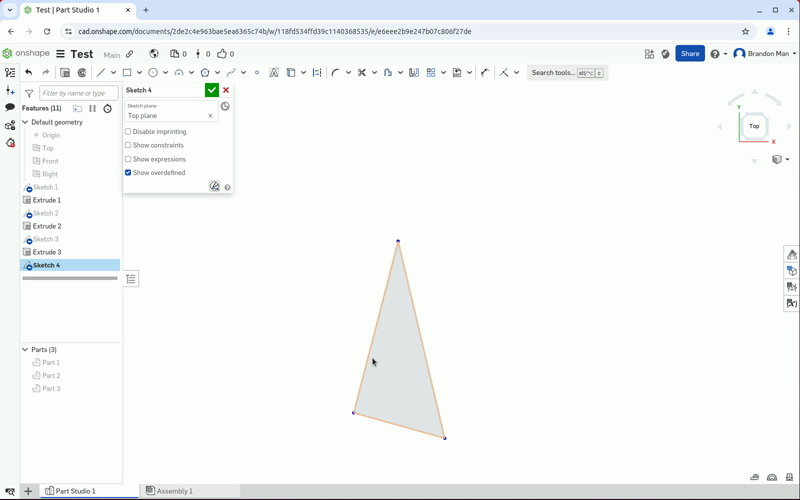
scroll(6)
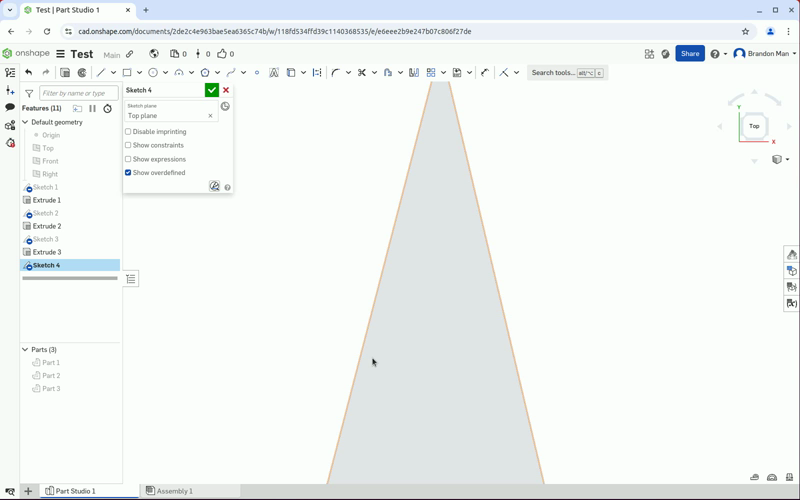
click(372, 357)
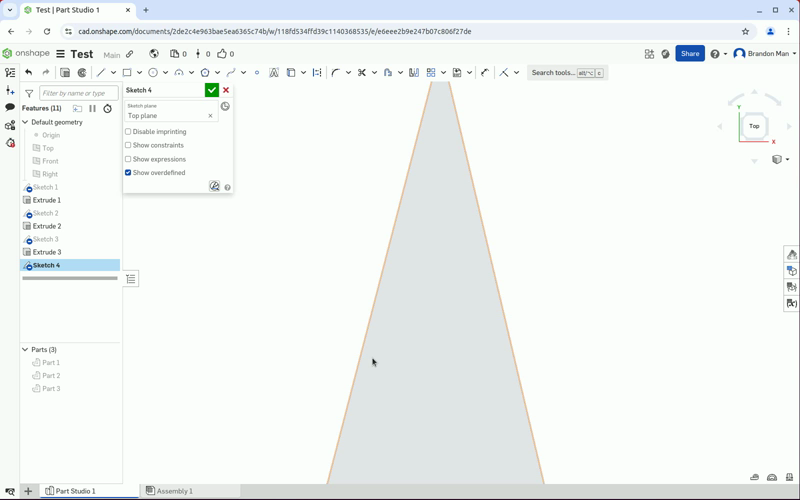
scroll(-6)
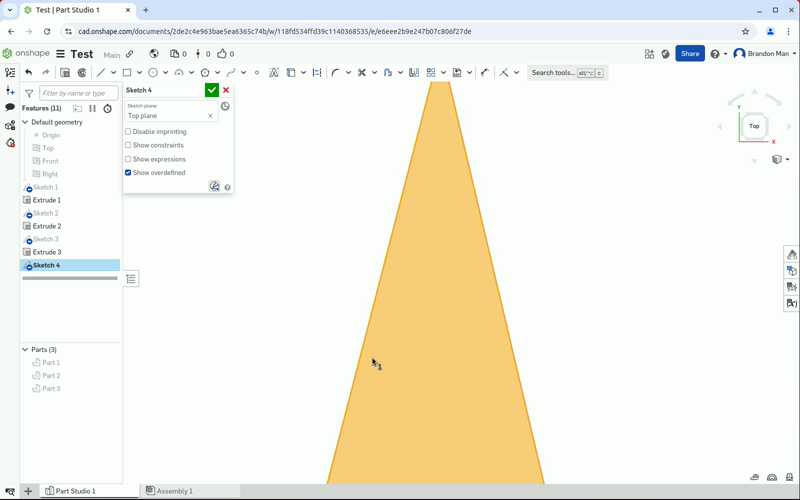
scroll(-6)
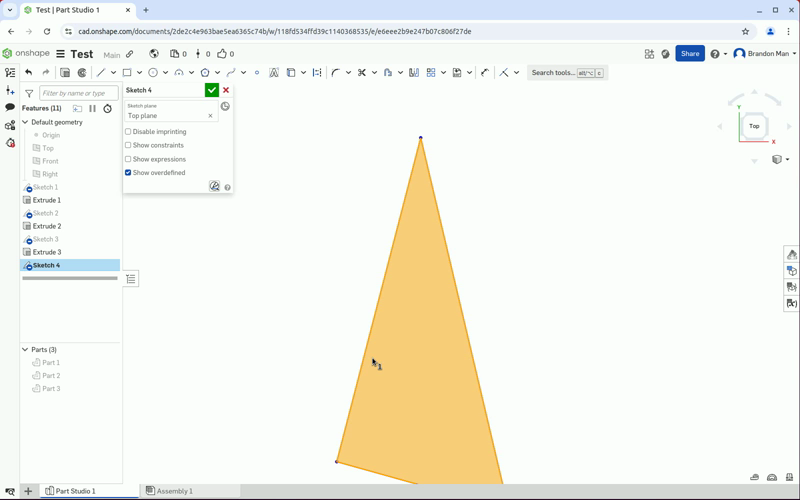
scroll(-6)
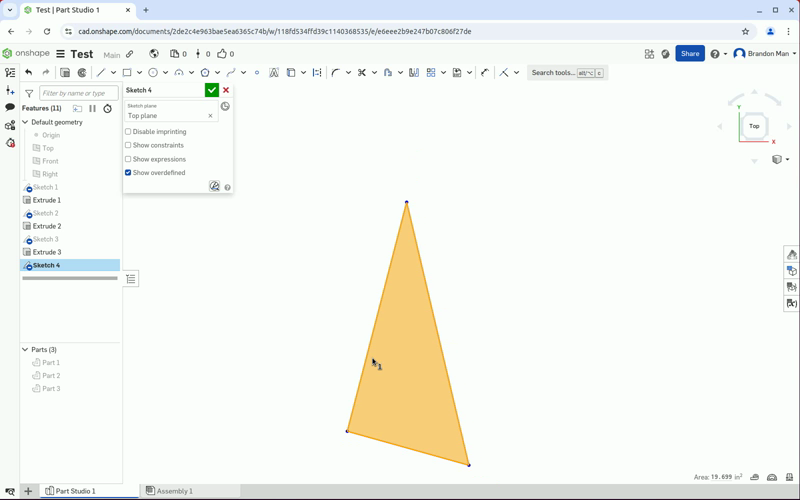
scroll(-6)
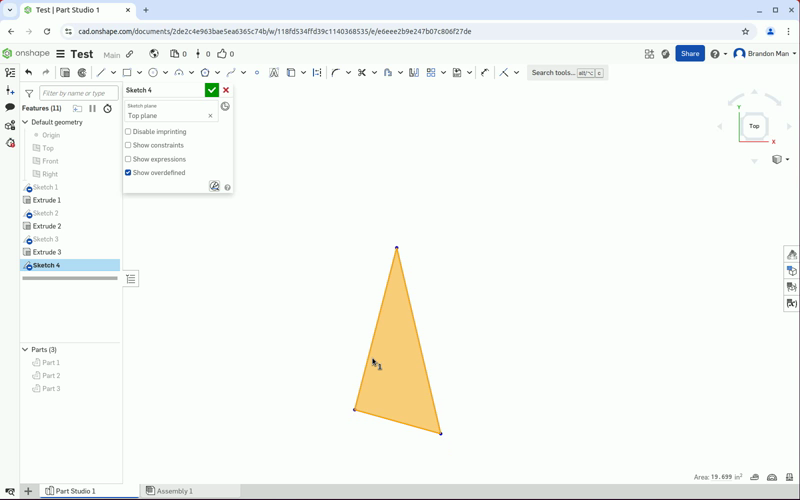
scroll(-6)
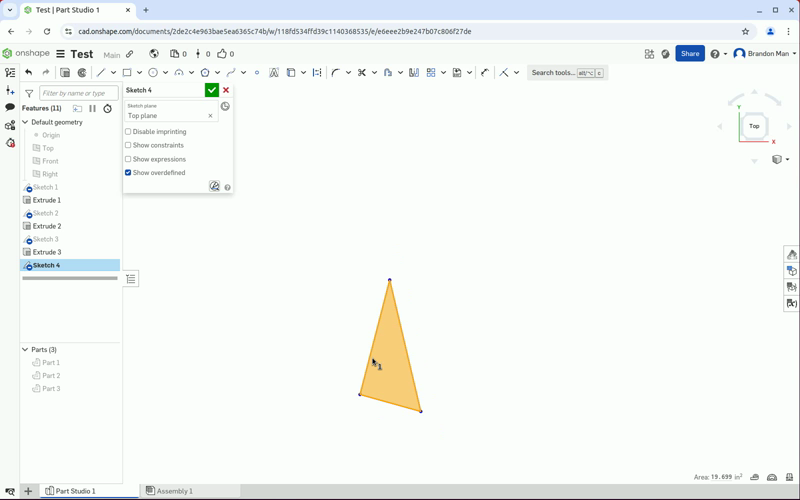
scroll(-6)
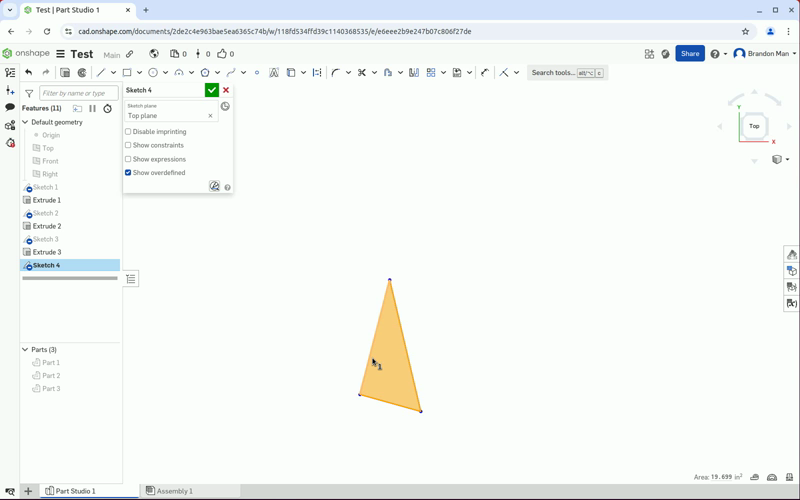
scroll(-6)
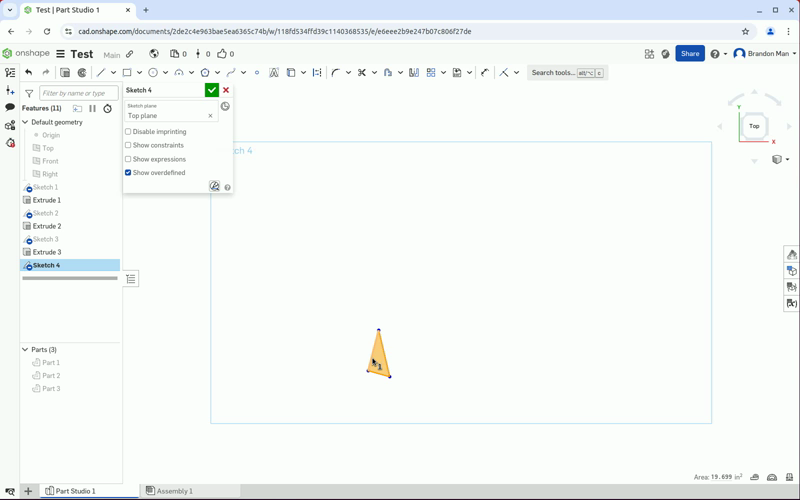
mouse_move(73, 352)
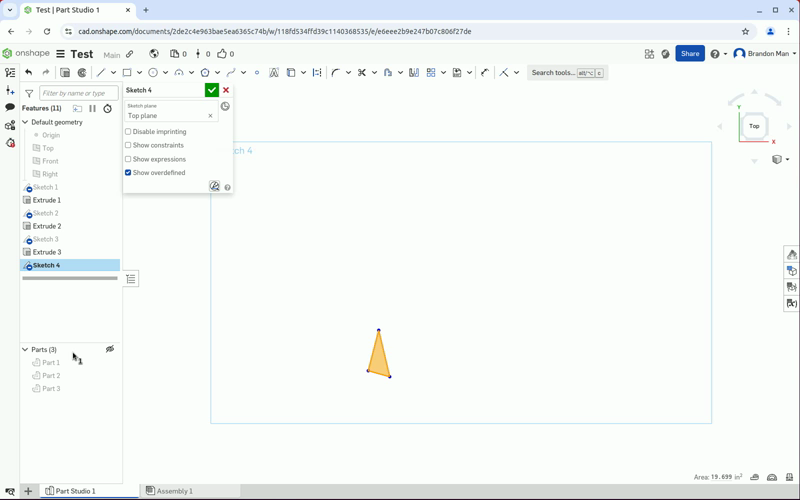
key(shift+y)
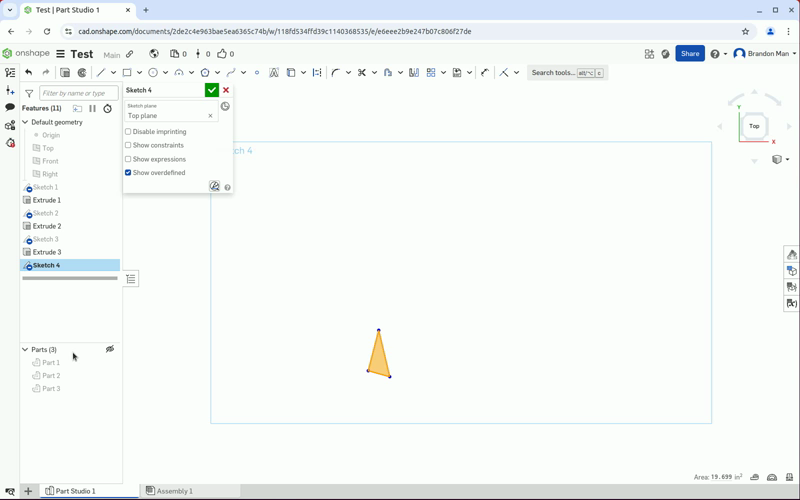
key(shift+e)
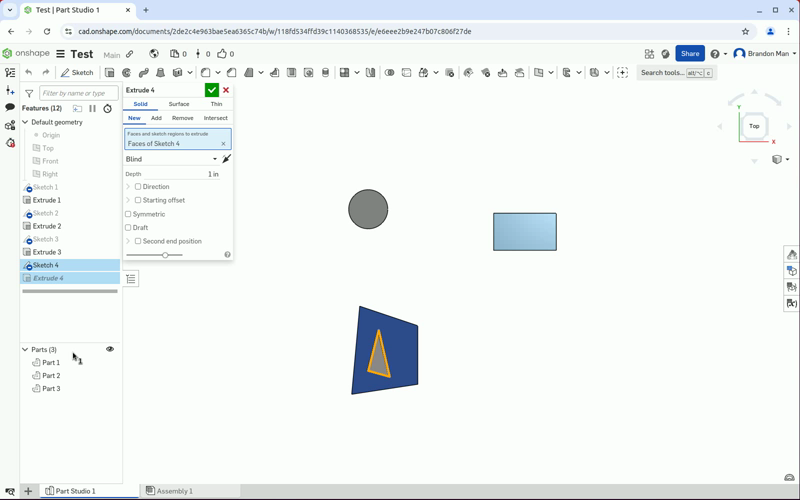
mouse_move(143, 106)
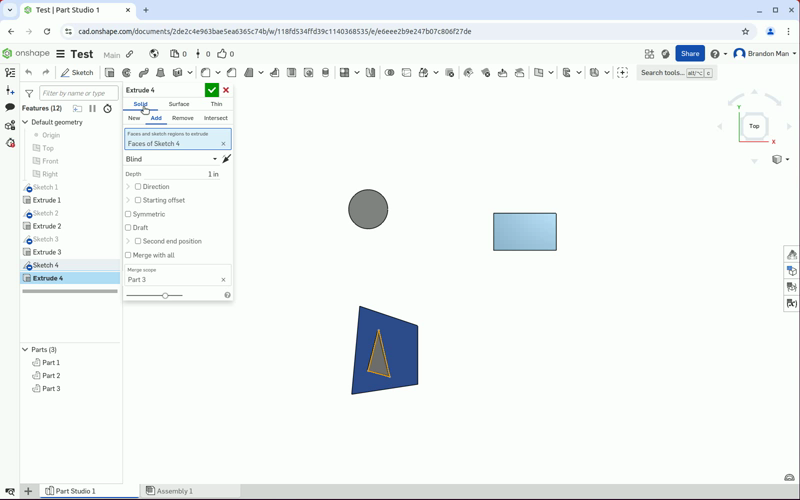
click(143, 106)
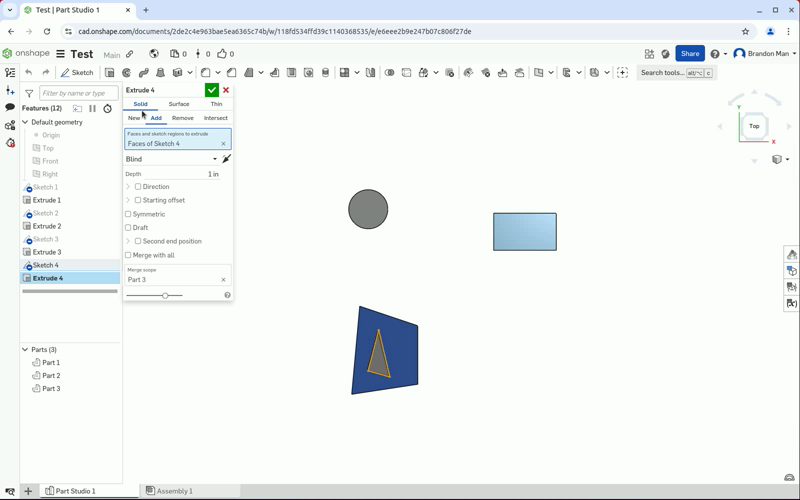
mouse_move(137, 120)
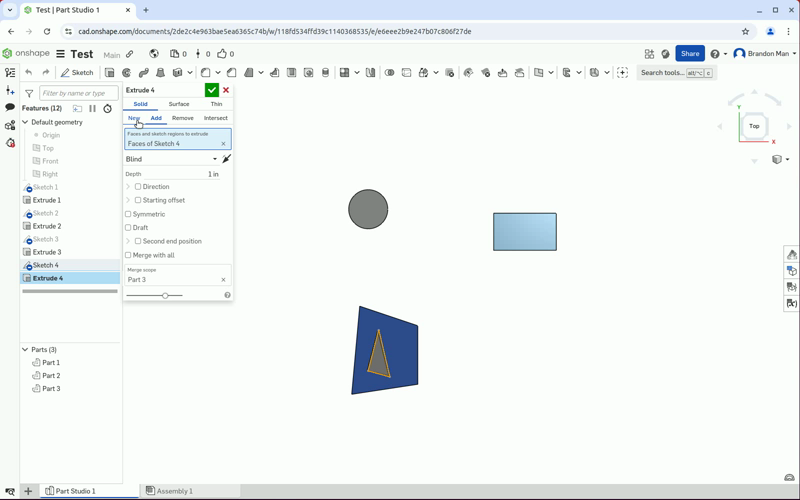
click(137, 120)
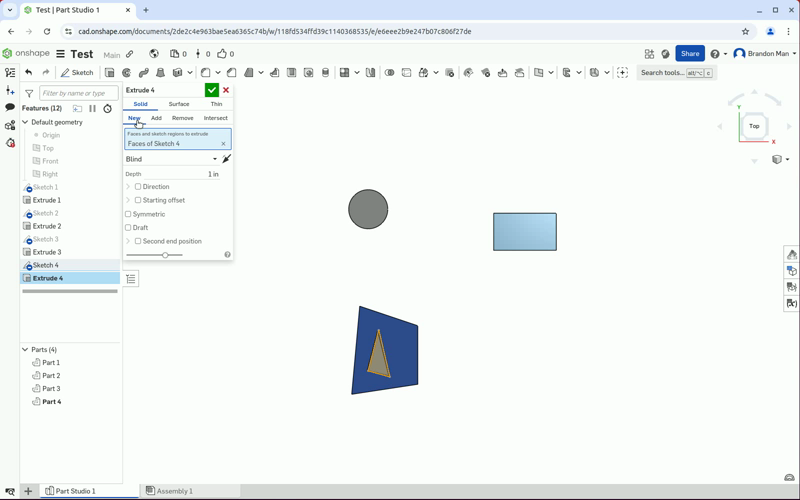
key(tab, 4)
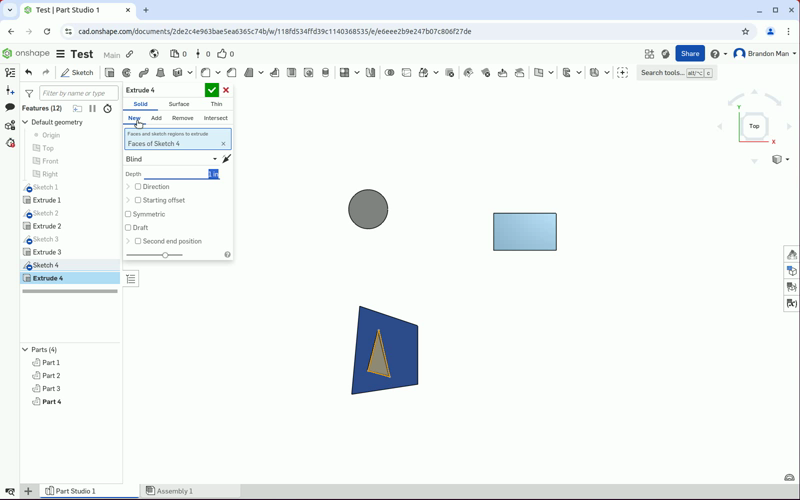
text(19.498)
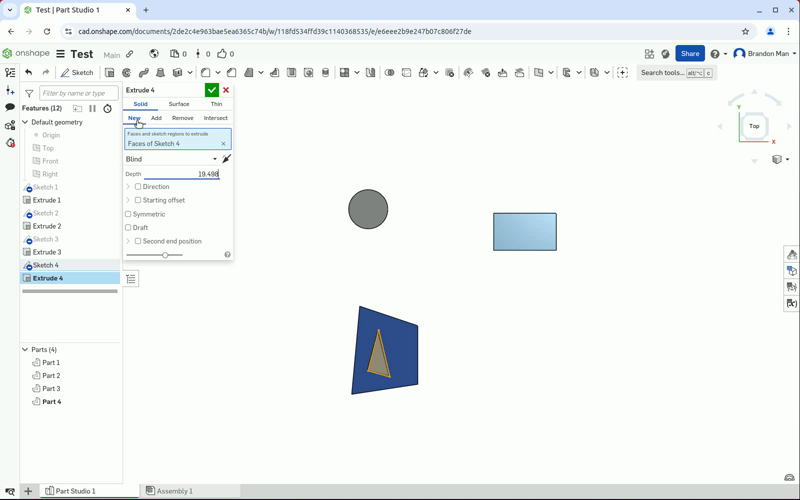
key(enter)
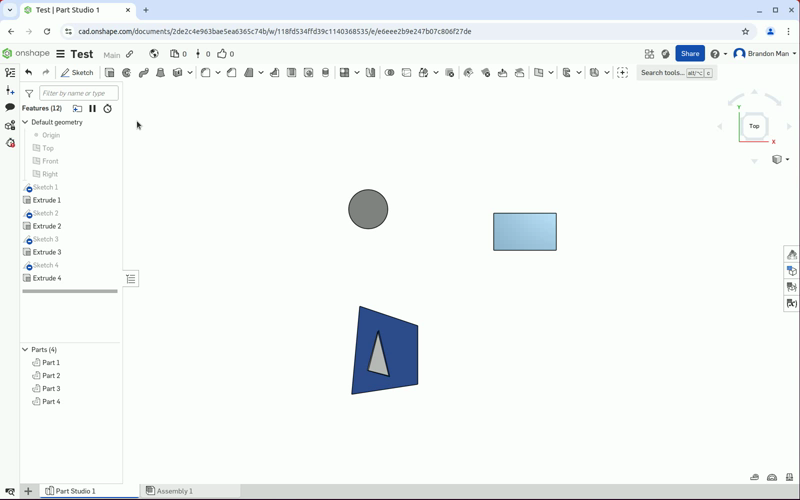
key(shift+h)
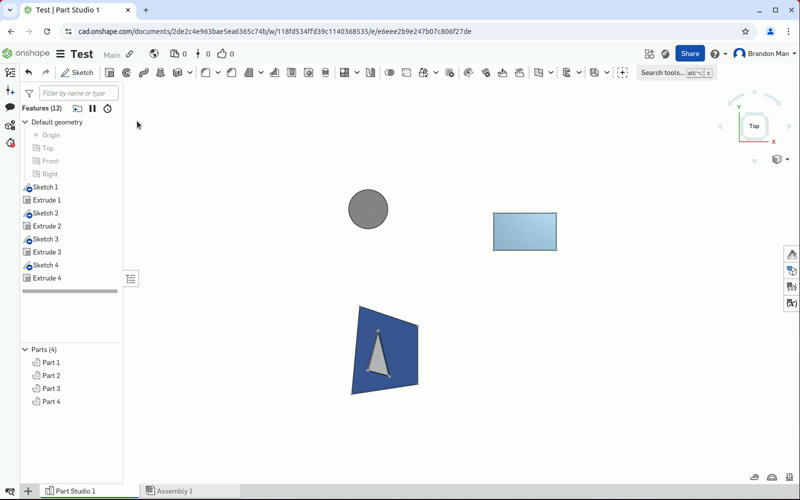
key(shift+h)
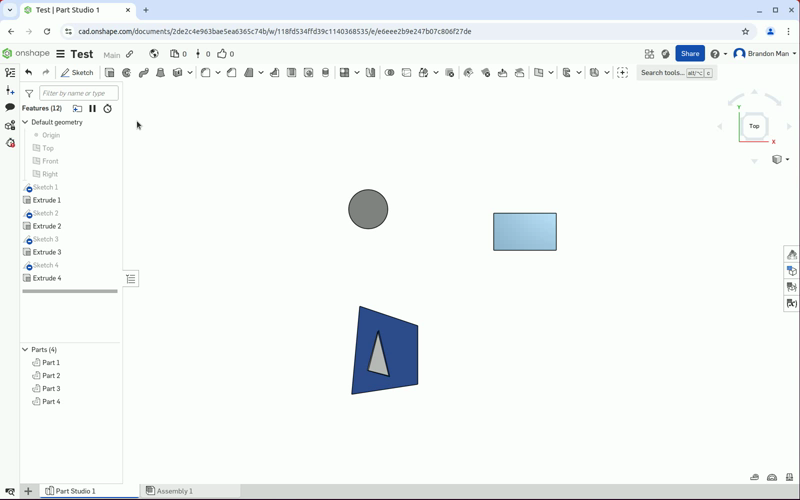
mouse_move(73, 189)
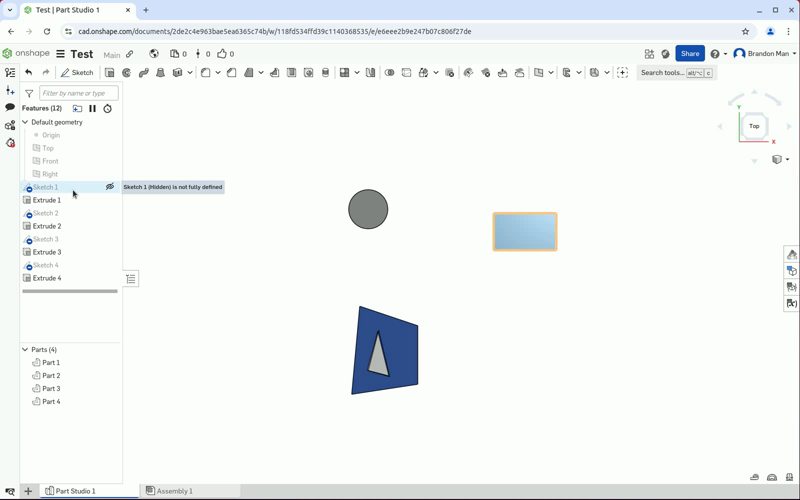
click(73, 189)
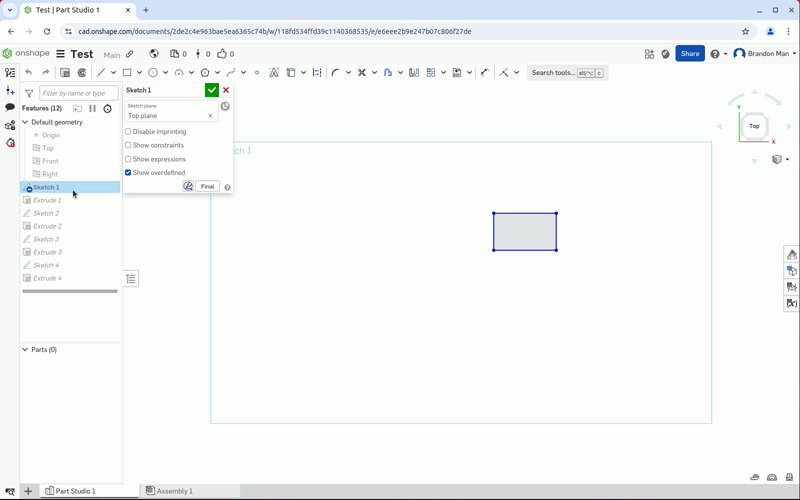
mouse_move(229, 92)
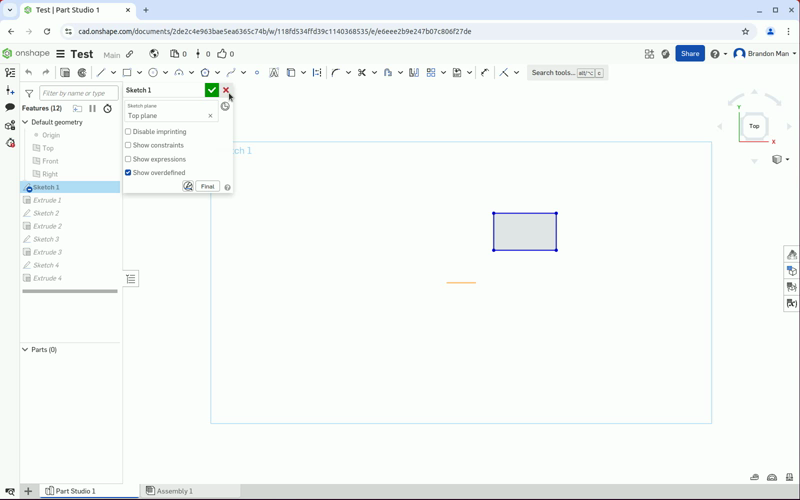
click(229, 92)
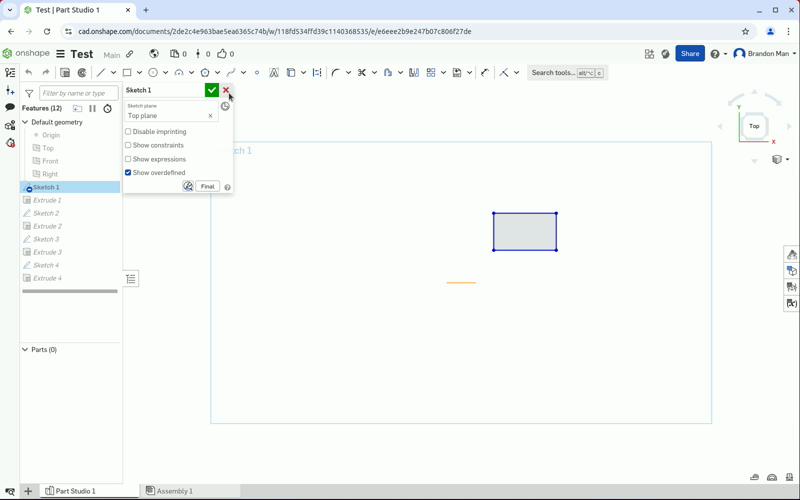
key(shift+s)
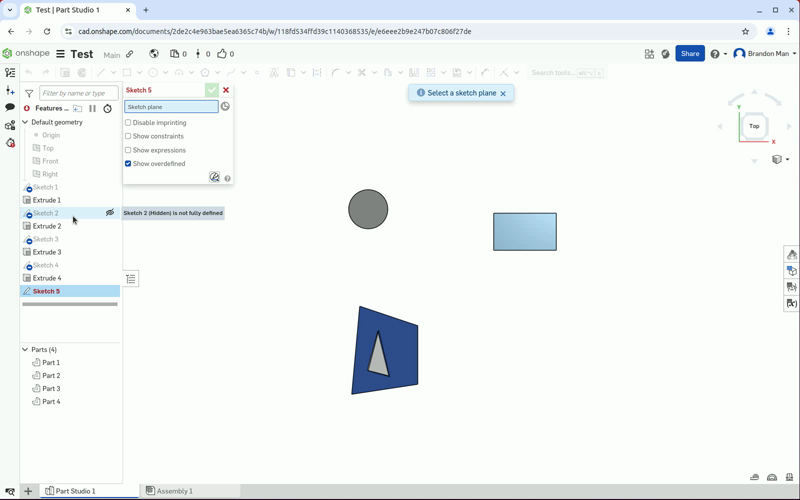
scroll(3)
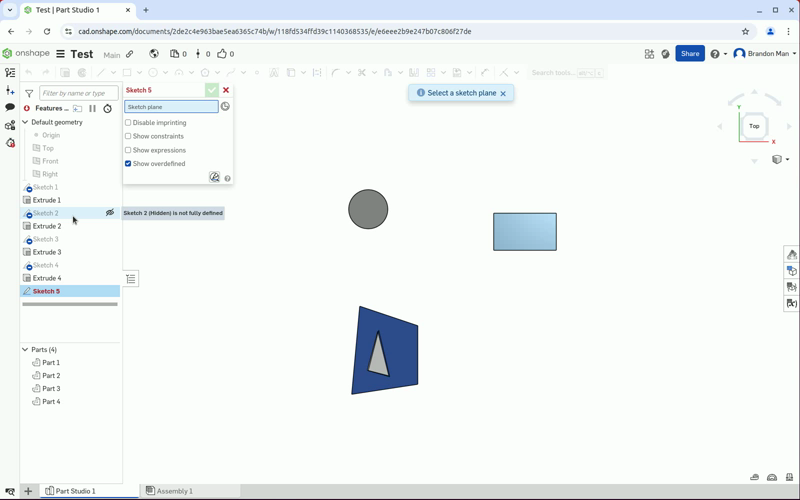
mouse_move(73, 150)
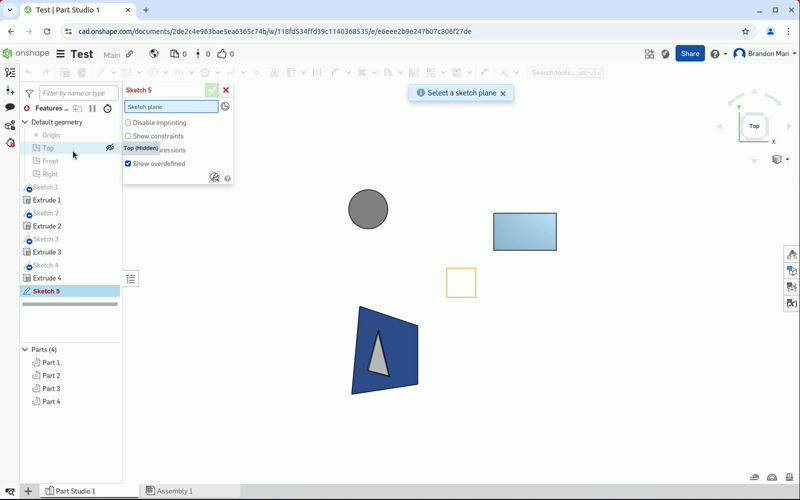
click(73, 150)
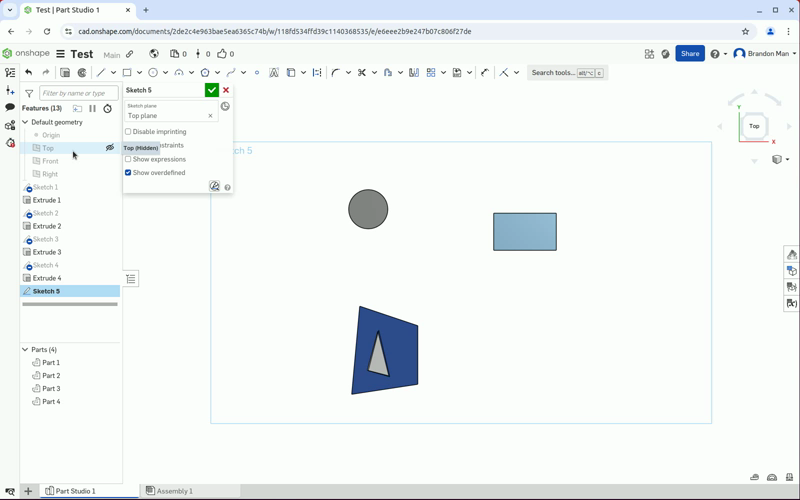
mouse_move(73, 352)
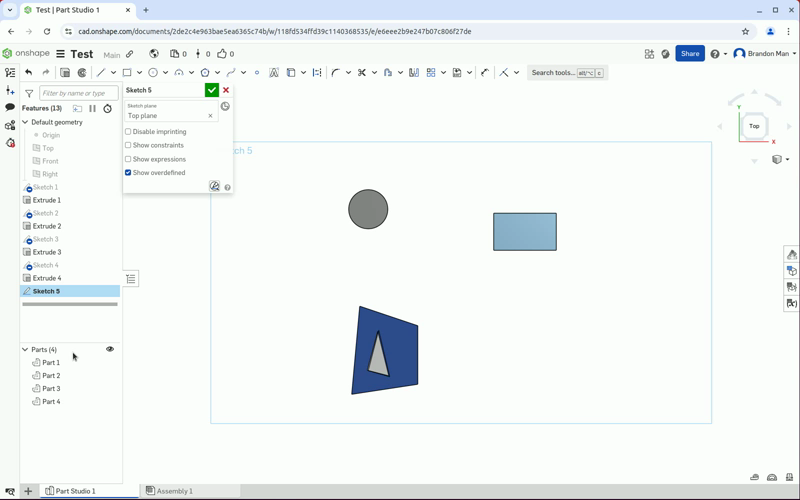
key(y)
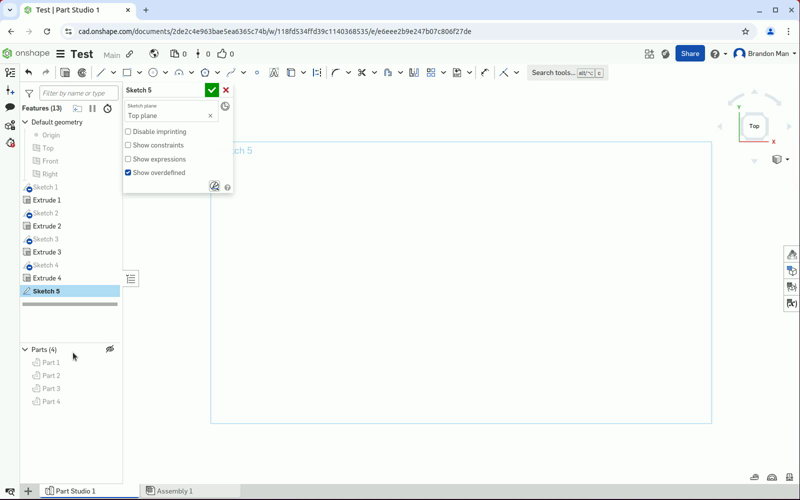
key(l)
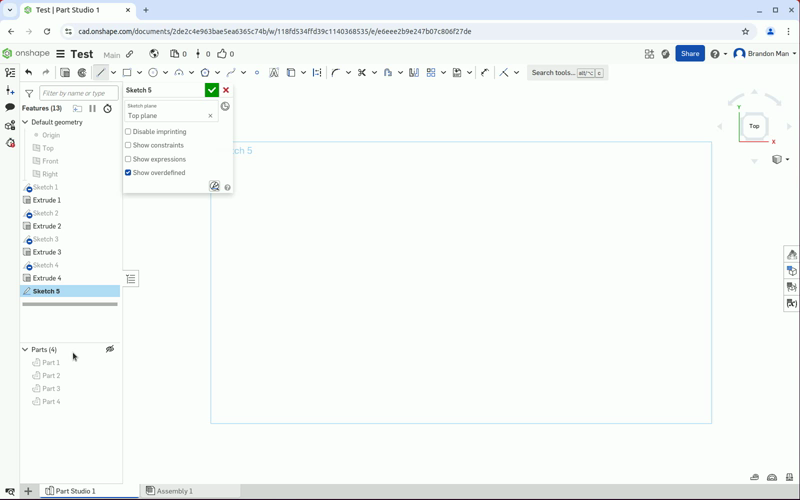
key_down(shift)
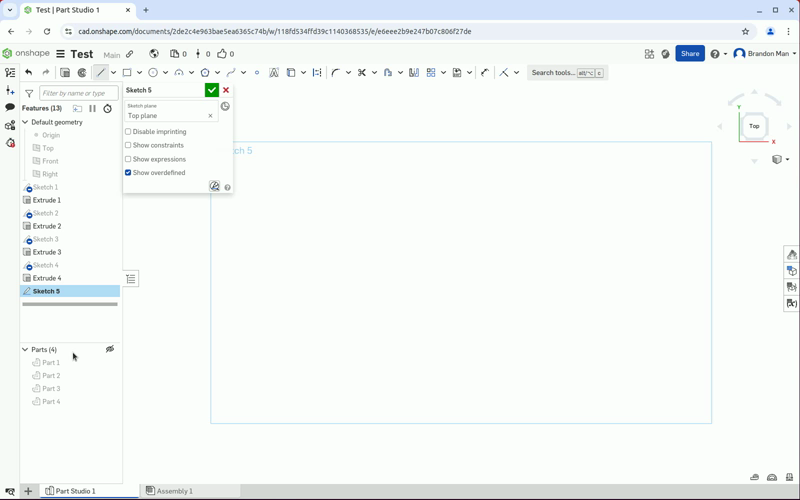
mouse_move(368, 370)
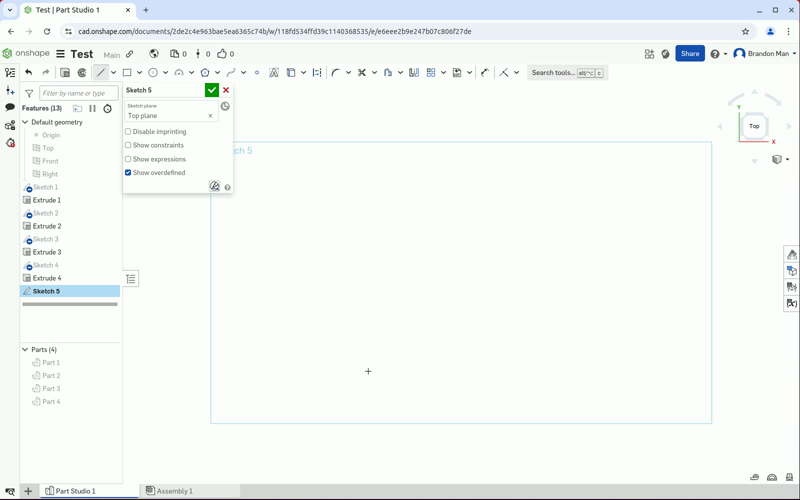
click(368, 370)
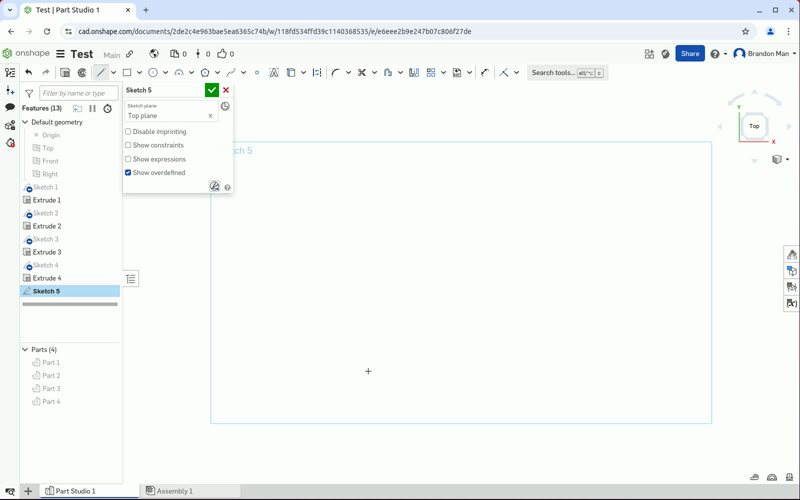
key_up(shift)
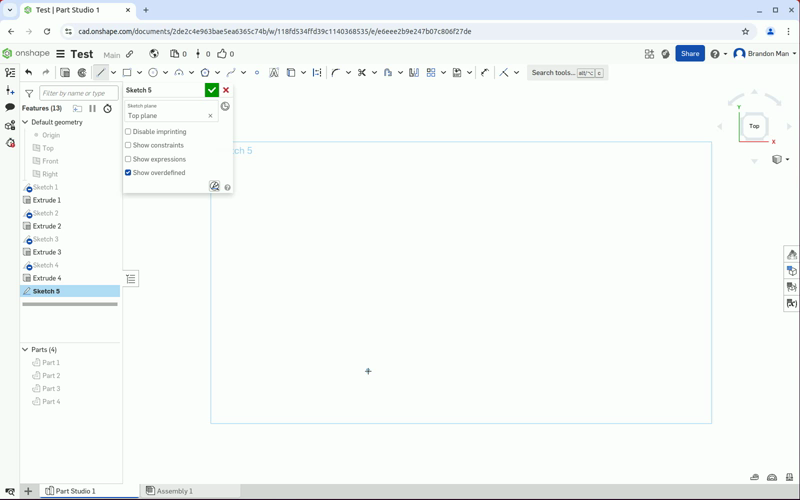
key_down(shift)
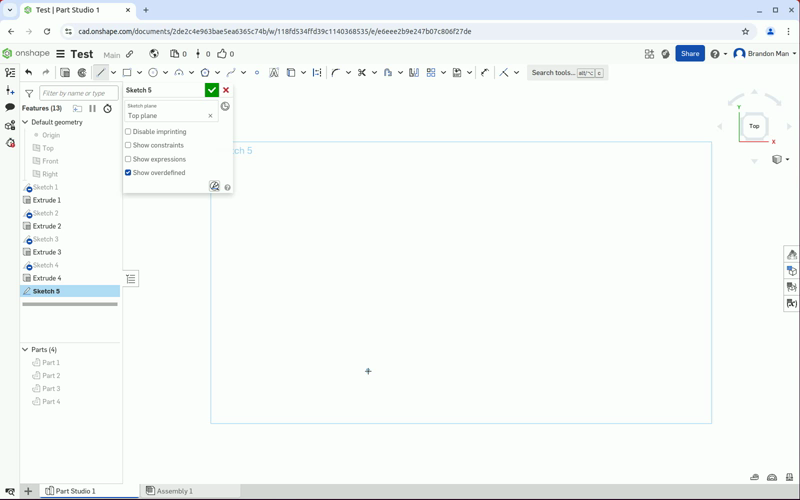
mouse_move(398, 370)
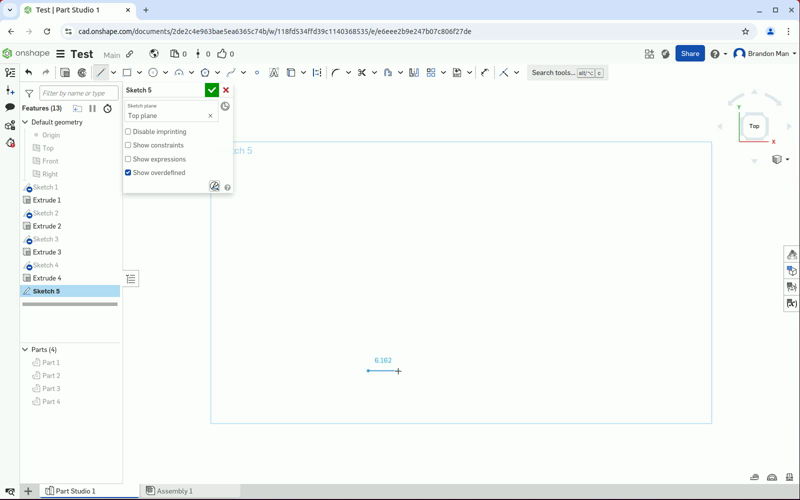
mouse_move(389, 376)
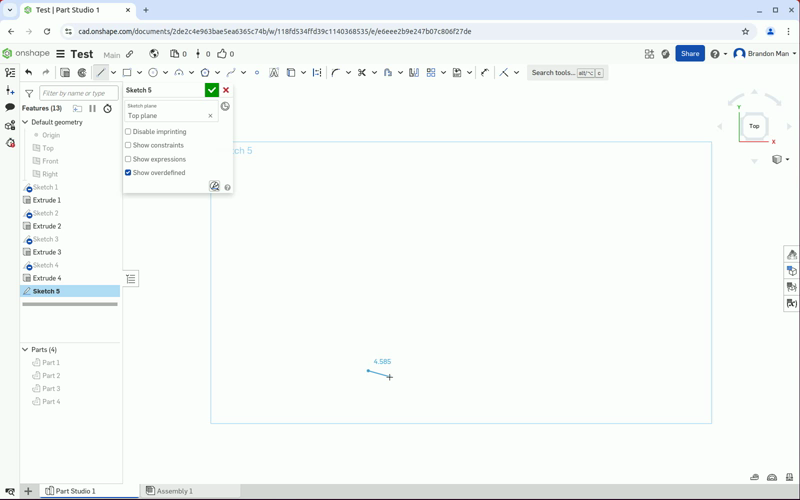
click(389, 376)
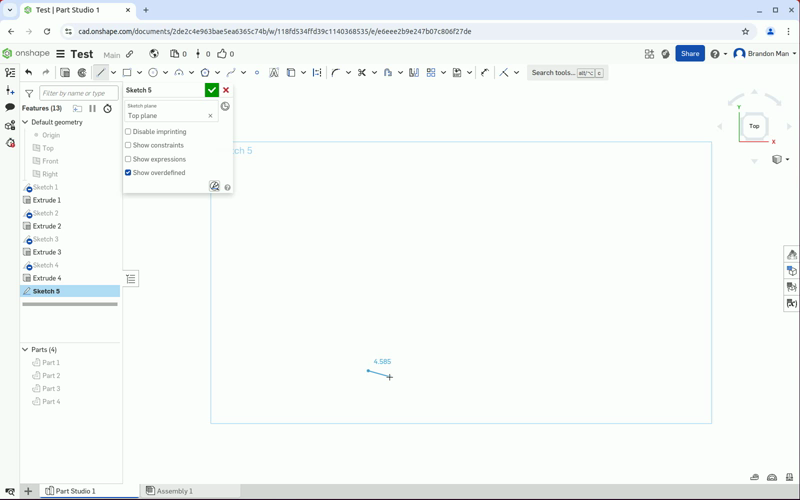
key_up(shift)
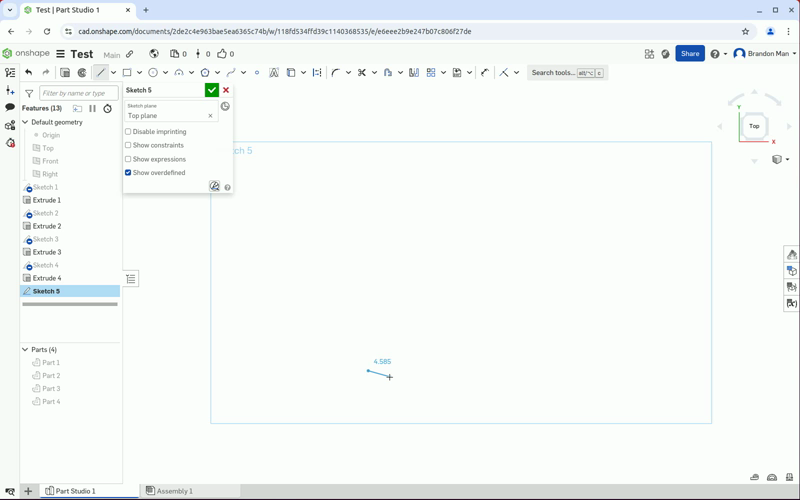
key_down(shift)
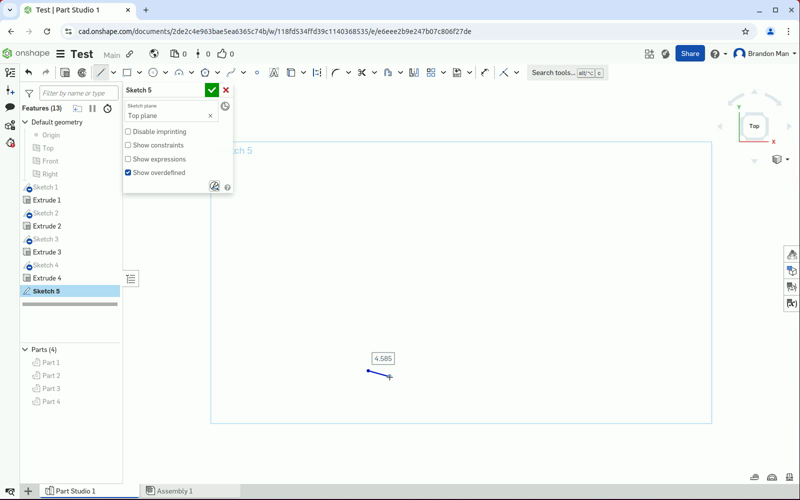
mouse_move(420, 376)
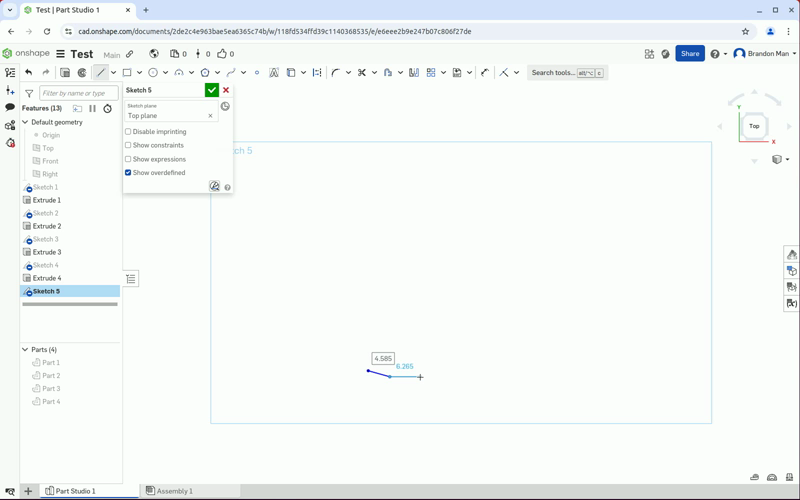
mouse_move(378, 330)
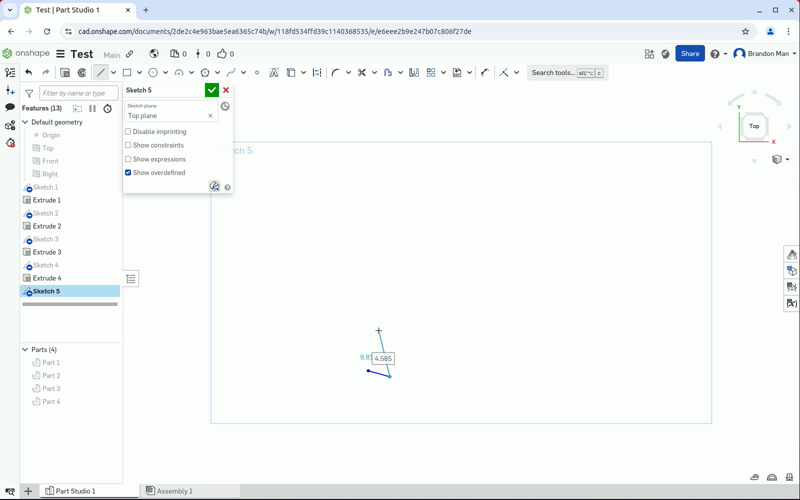
click(378, 330)
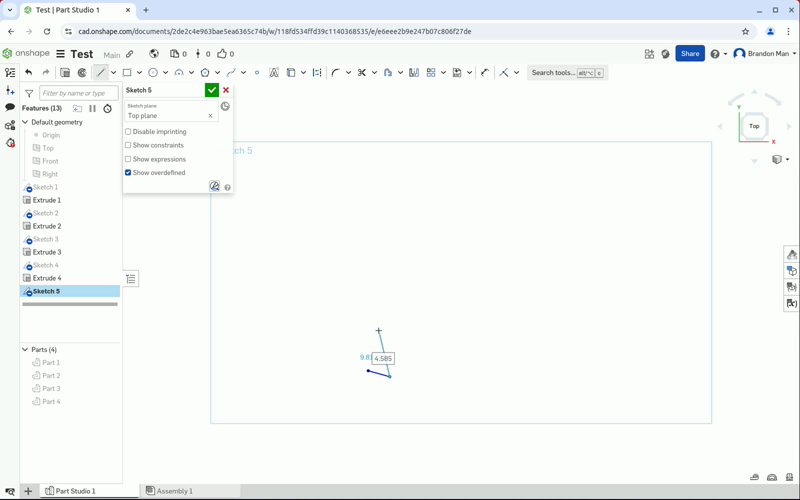
key_up(shift)
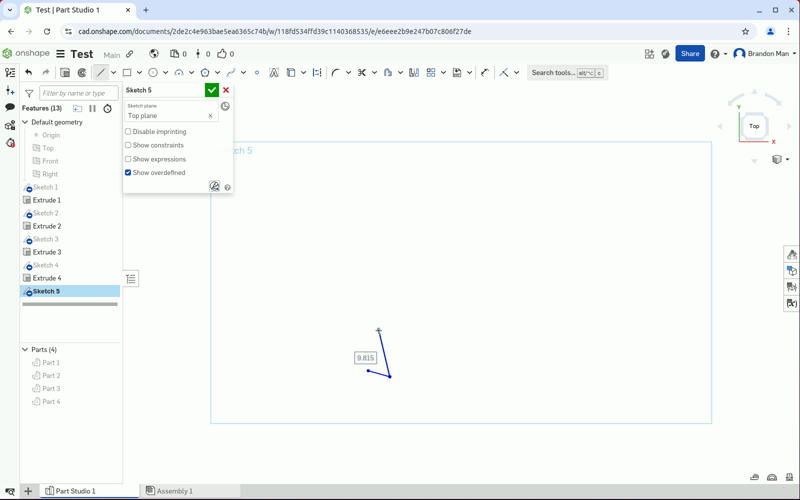
mouse_move(408, 330)
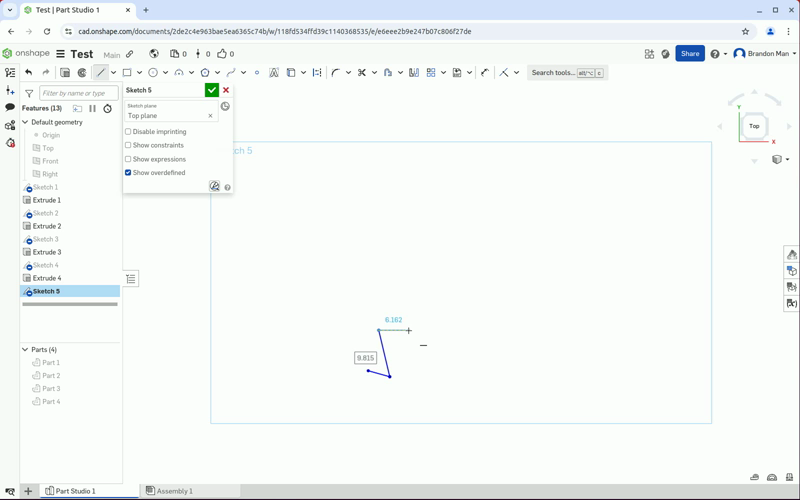
key_down(shift)
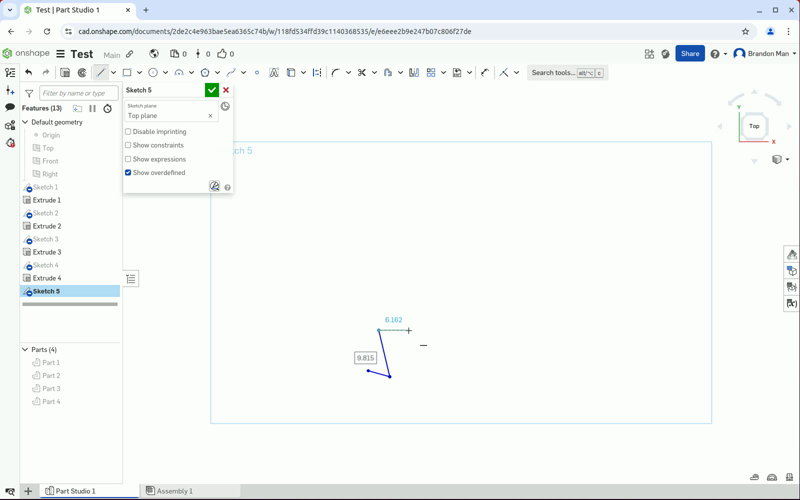
mouse_move(368, 370)
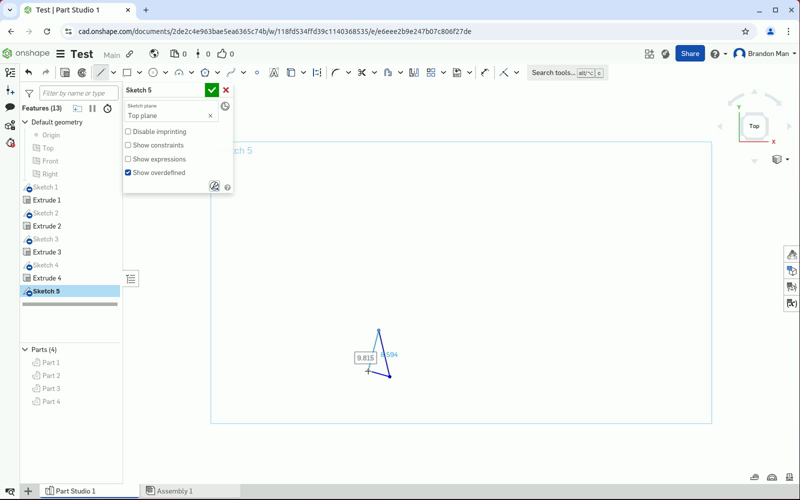
key_up(shift)
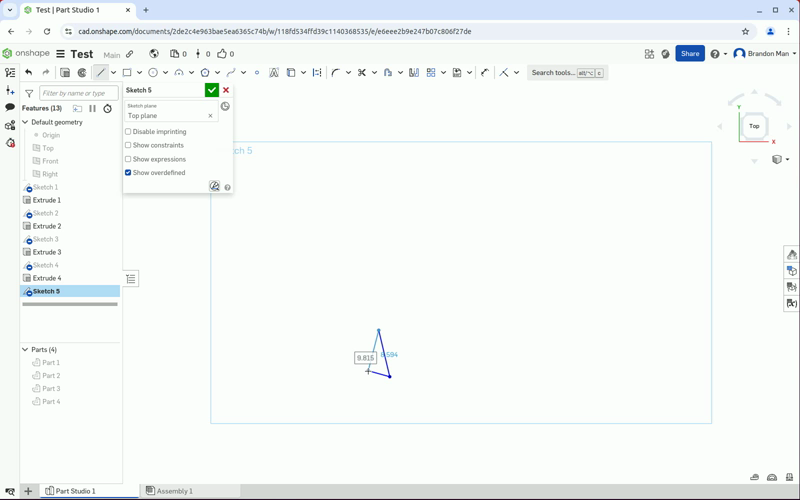
click(368, 370)
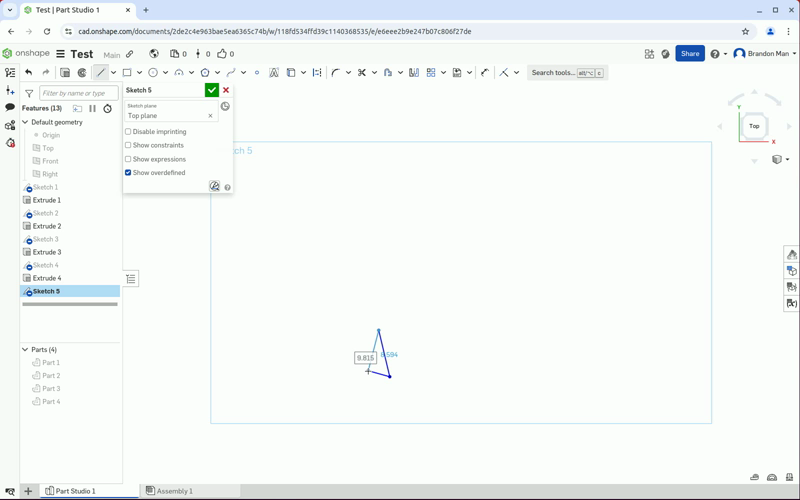
key(esc)
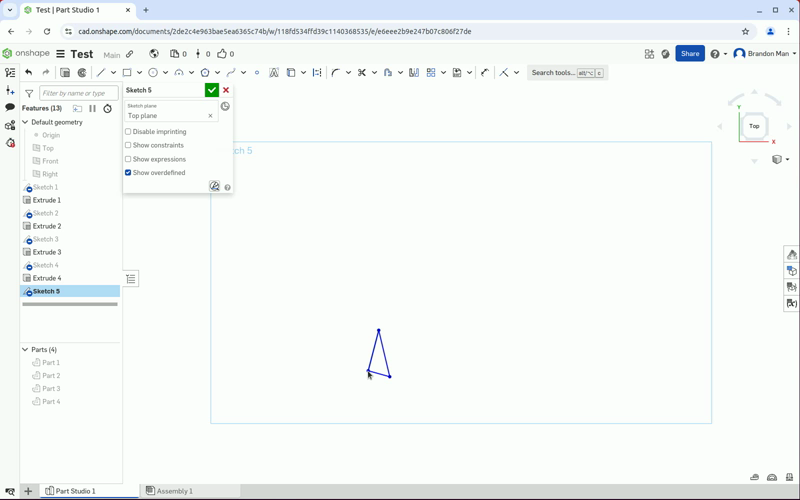
mouse_move(375, 350)
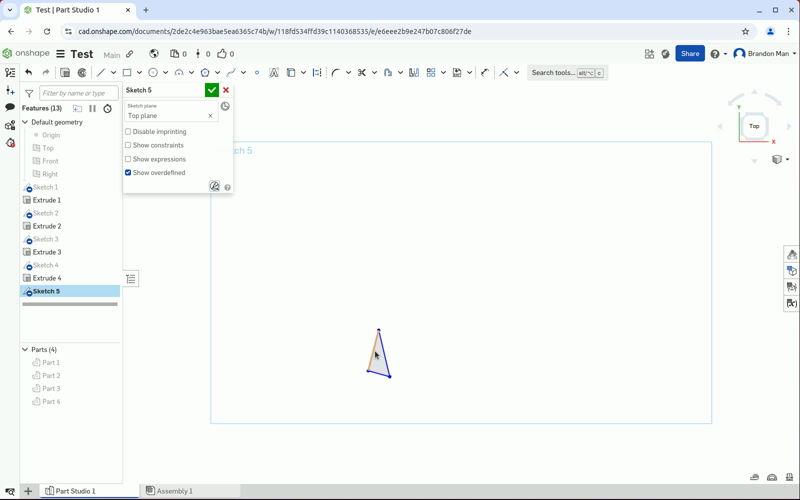
scroll(6)
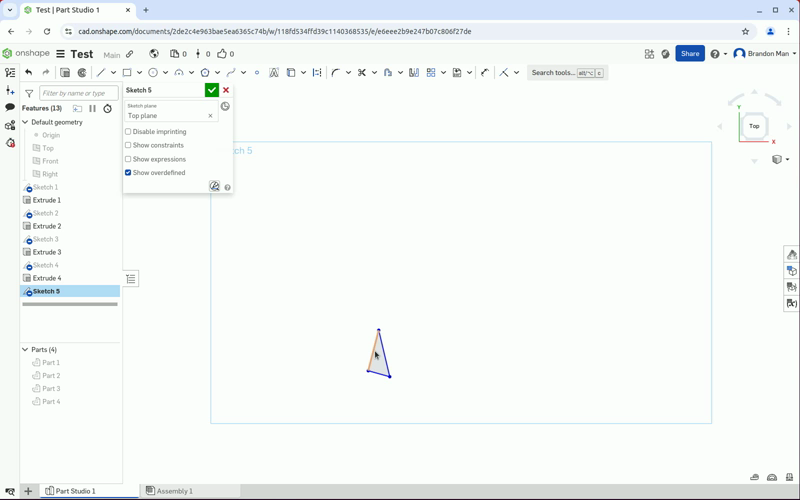
scroll(6)
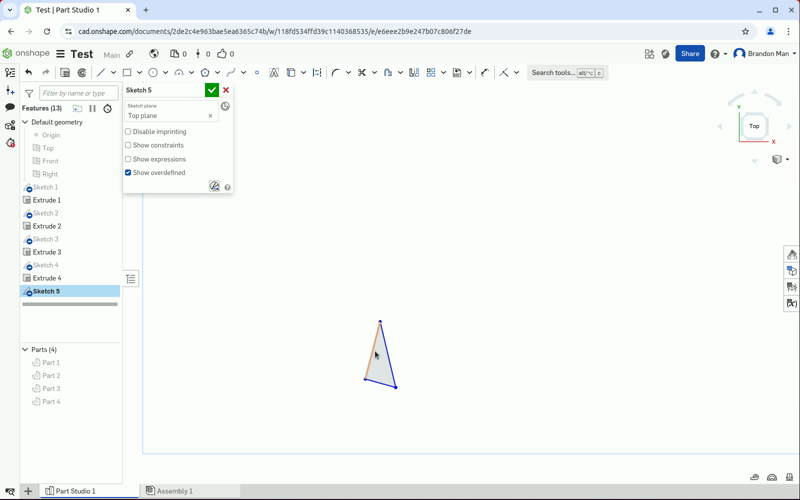
scroll(6)
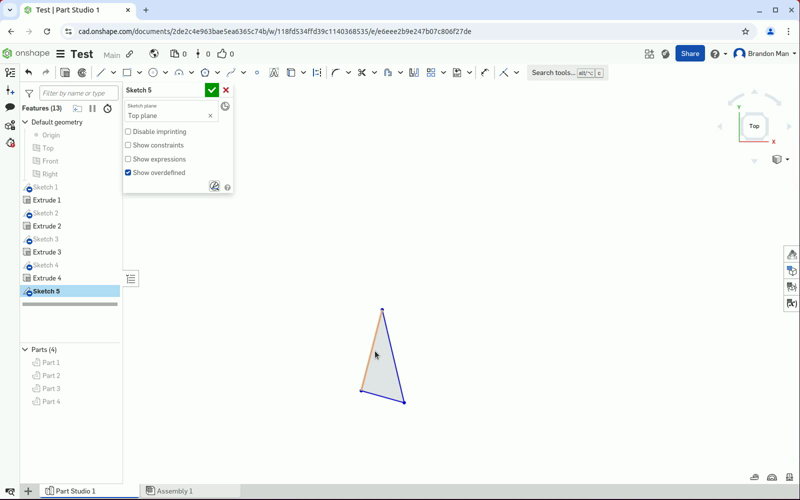
scroll(6)
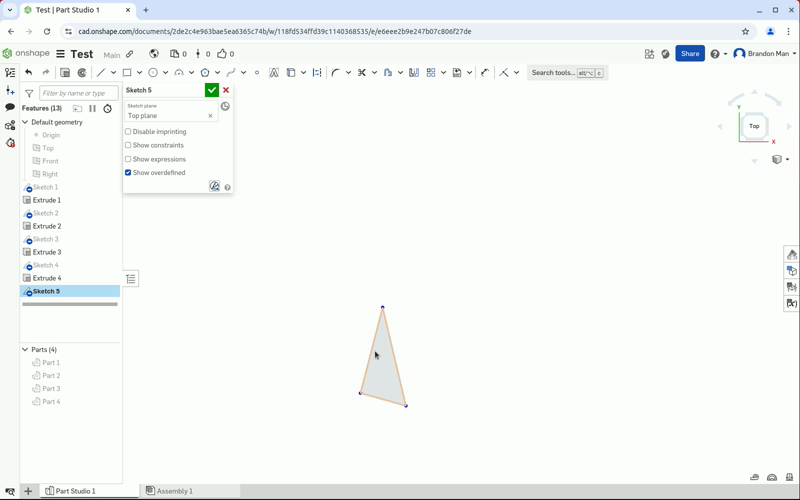
scroll(6)
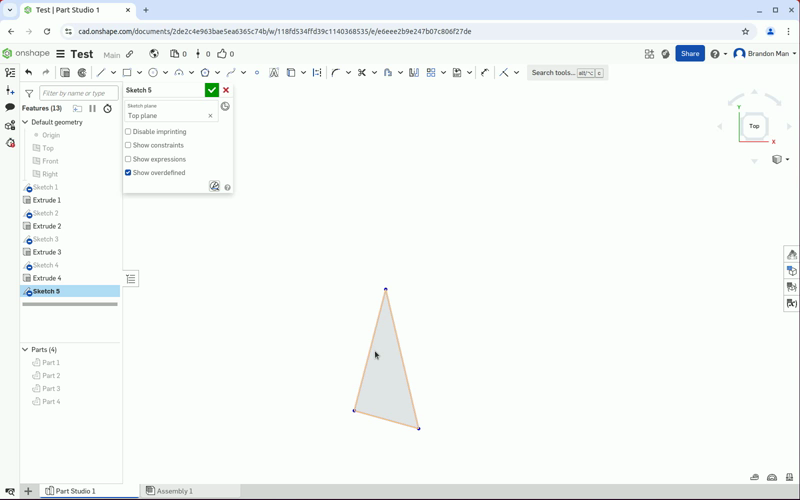
scroll(6)
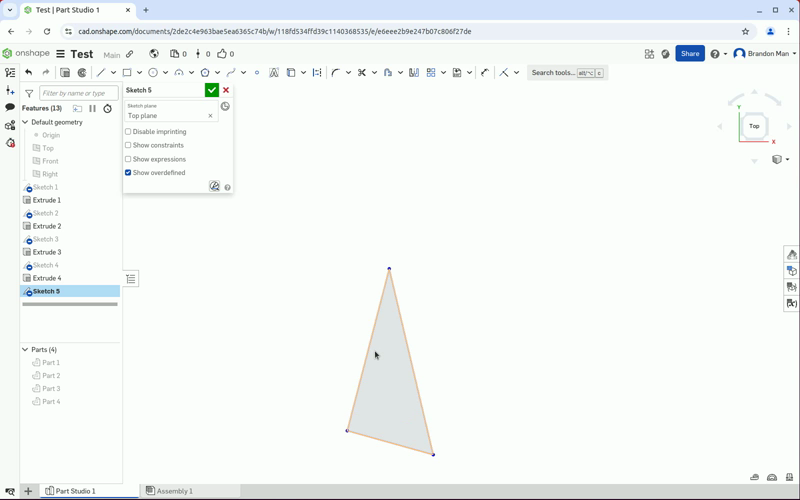
scroll(6)
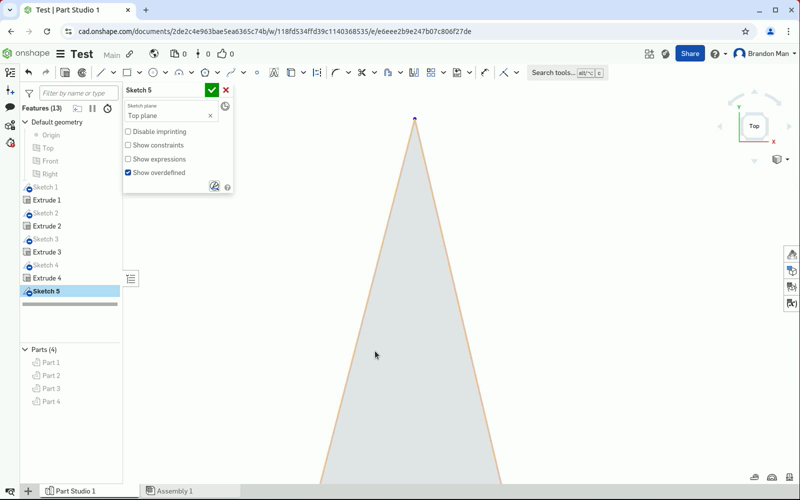
click(375, 350)
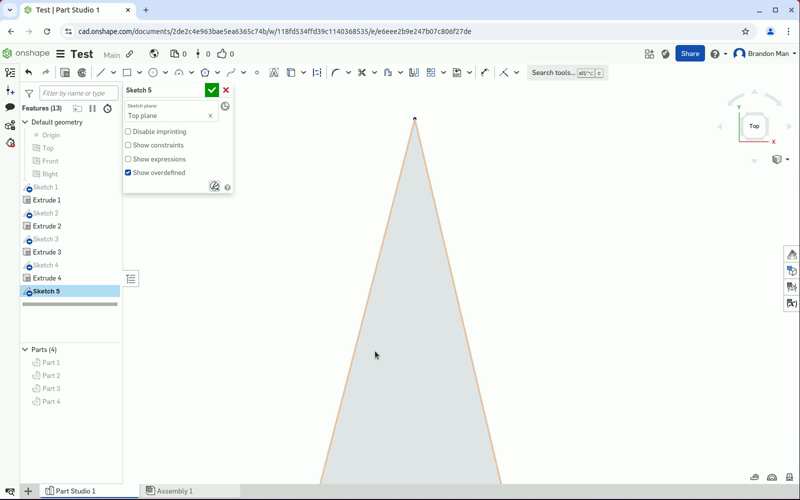
scroll(-6)
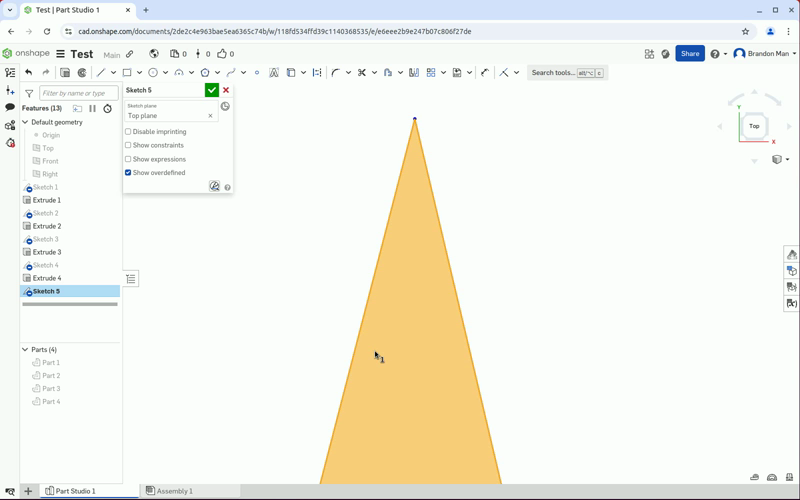
scroll(-6)
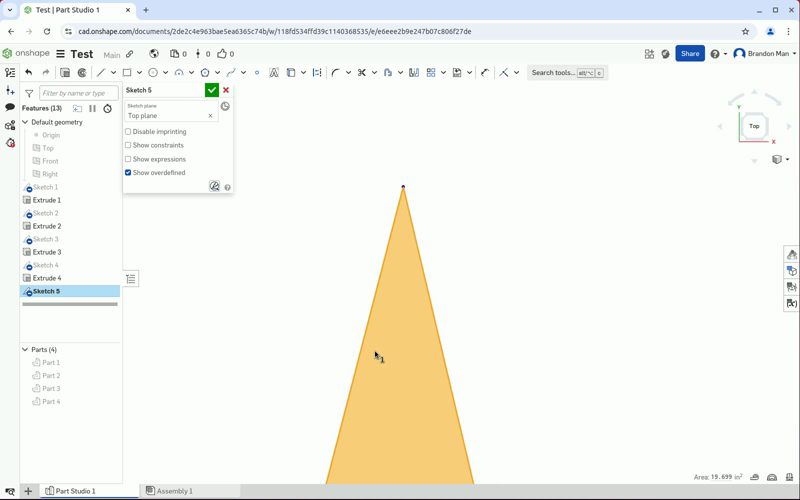
scroll(-6)
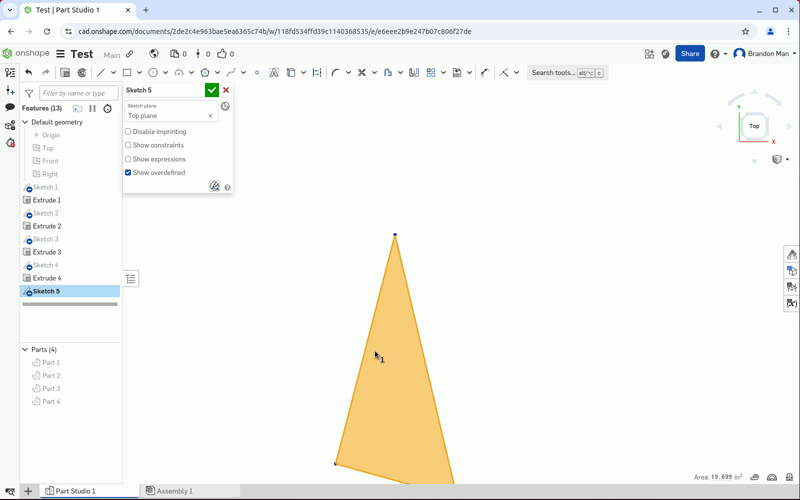
scroll(-6)
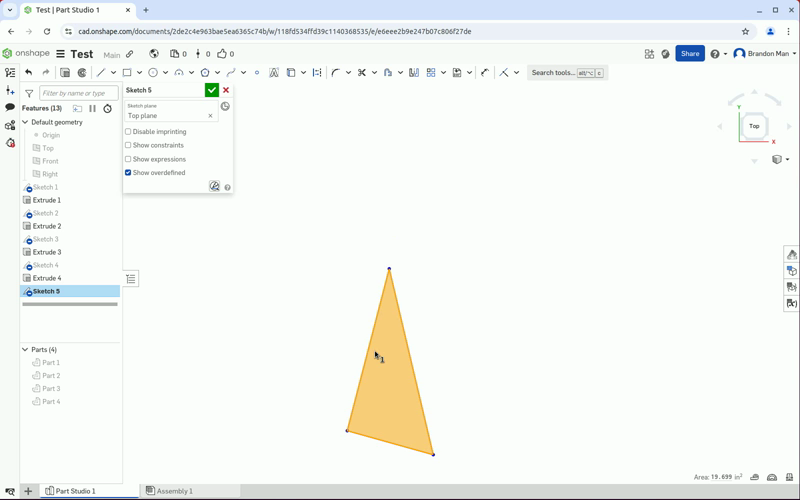
scroll(-6)
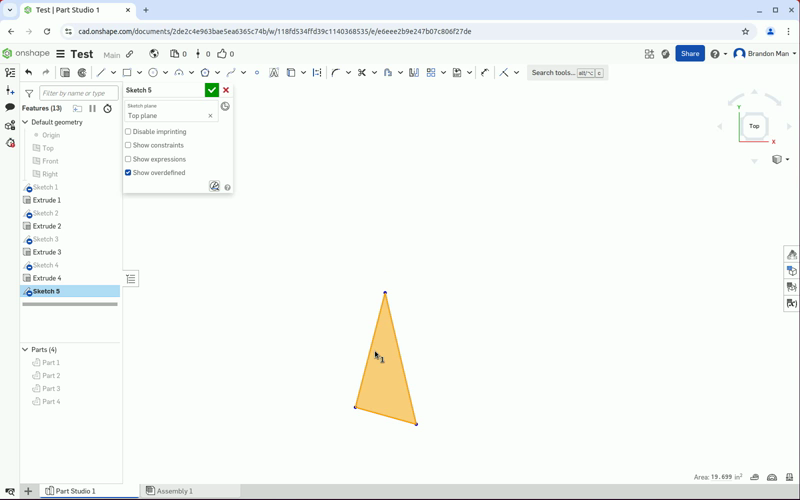
scroll(-6)
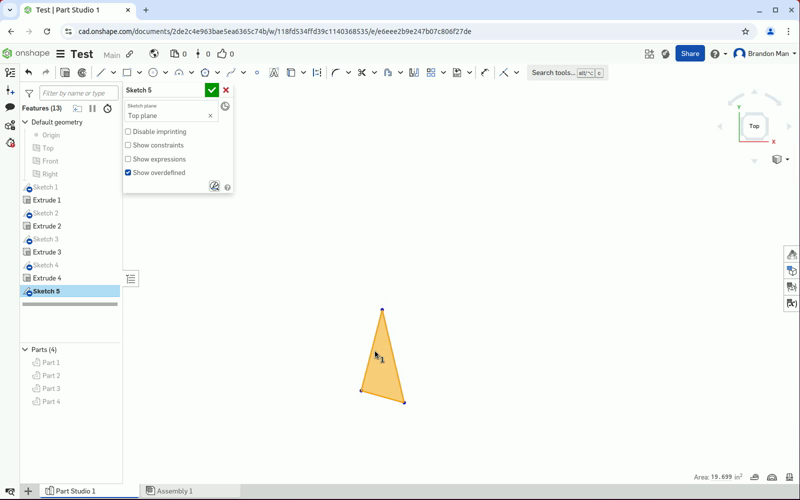
scroll(-6)
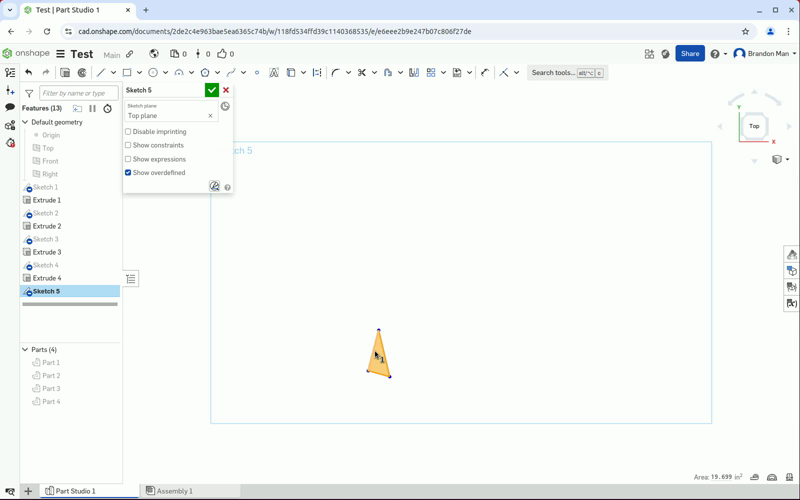
mouse_move(73, 352)
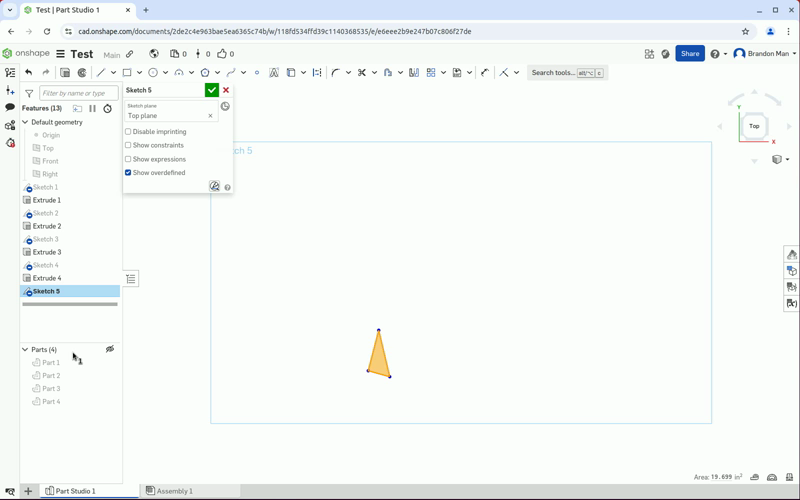
key(shift+y)
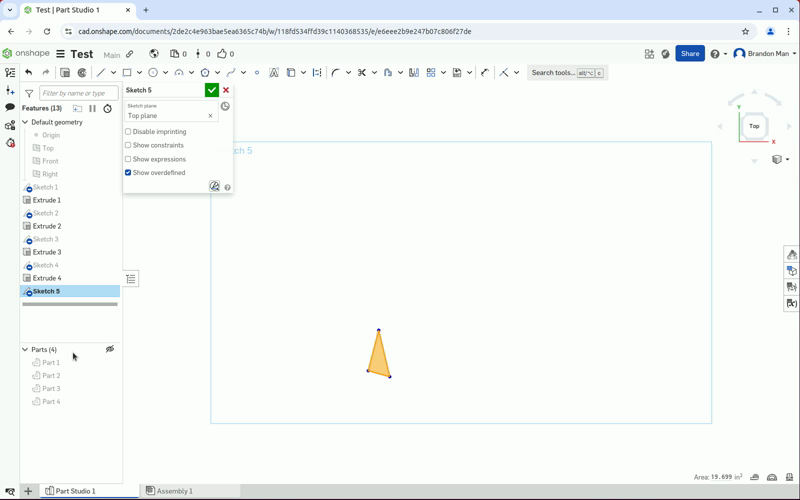
key(shift+e)
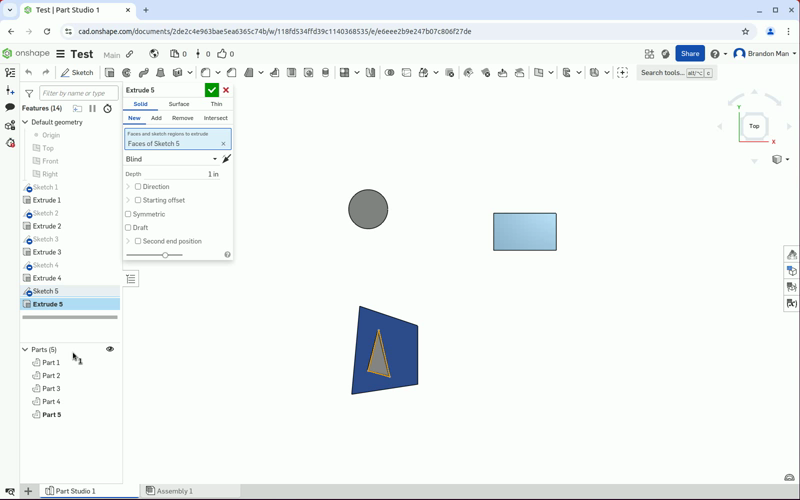
mouse_move(143, 106)
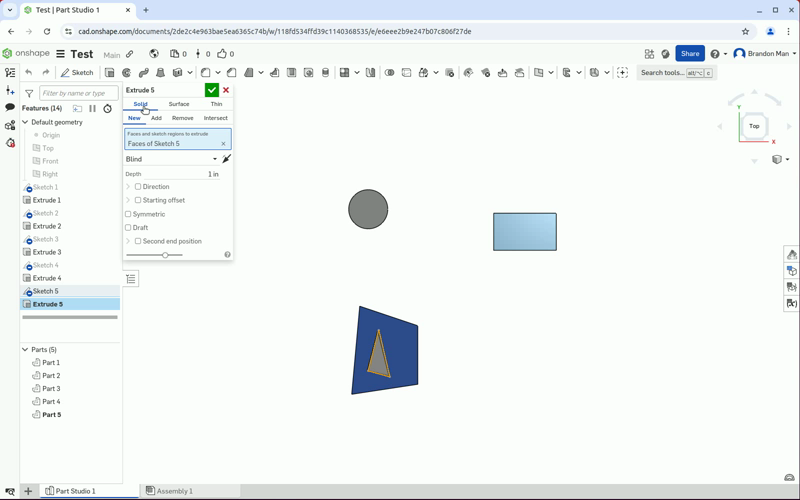
click(143, 106)
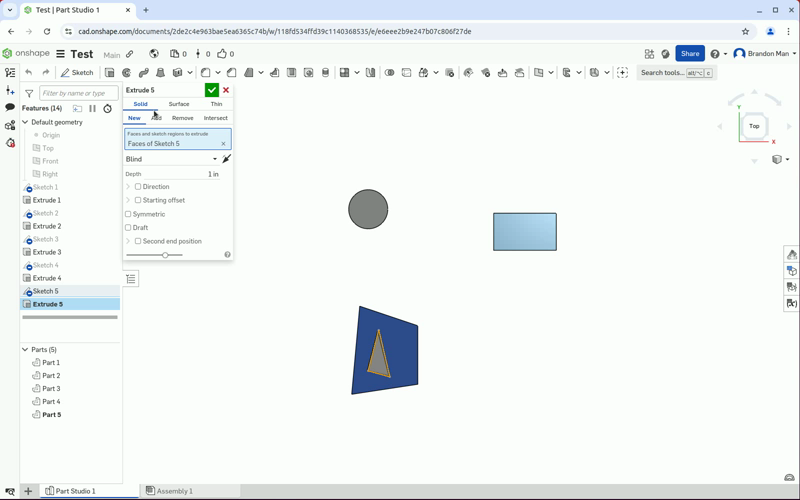
mouse_move(186, 120)
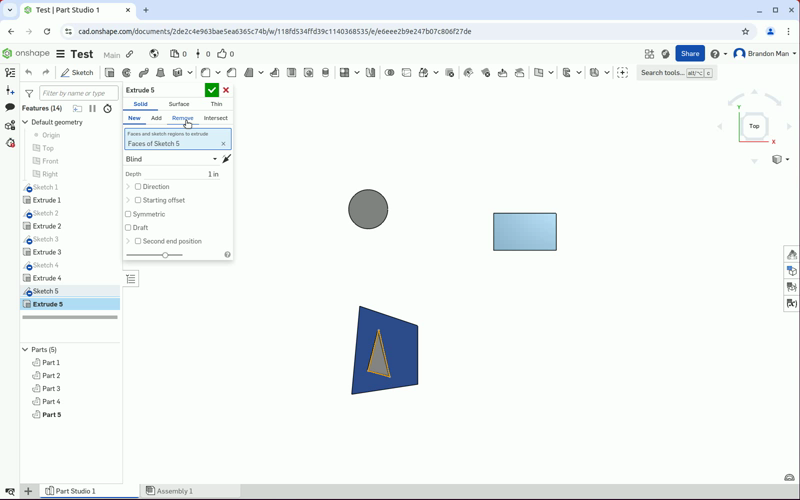
click(186, 120)
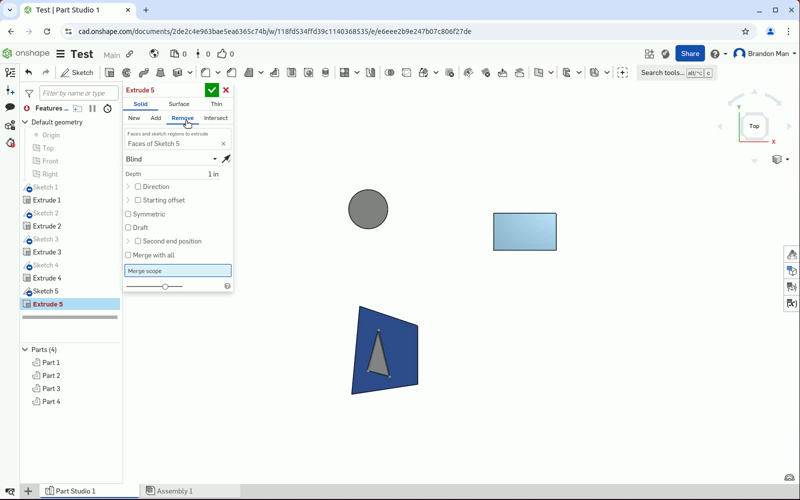
key(tab, 4)
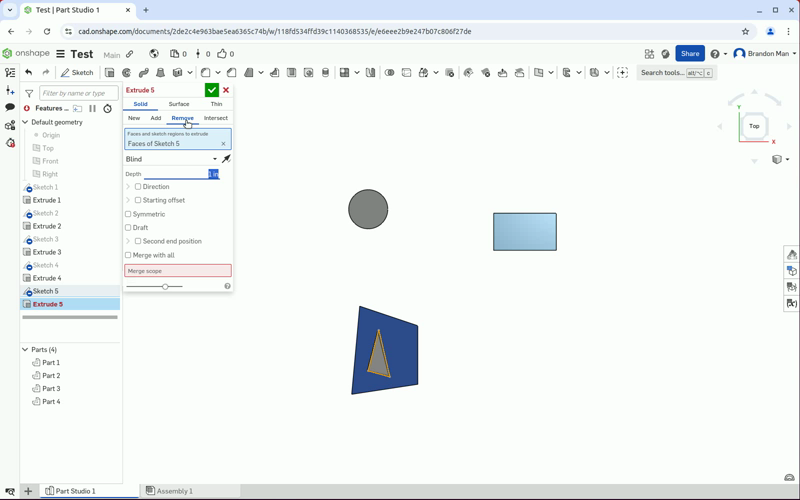
text(-8.184)
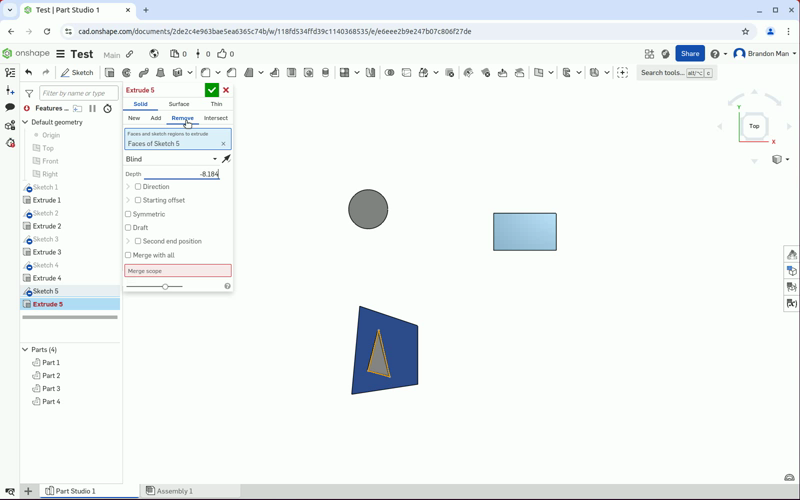
key(tab, 6)
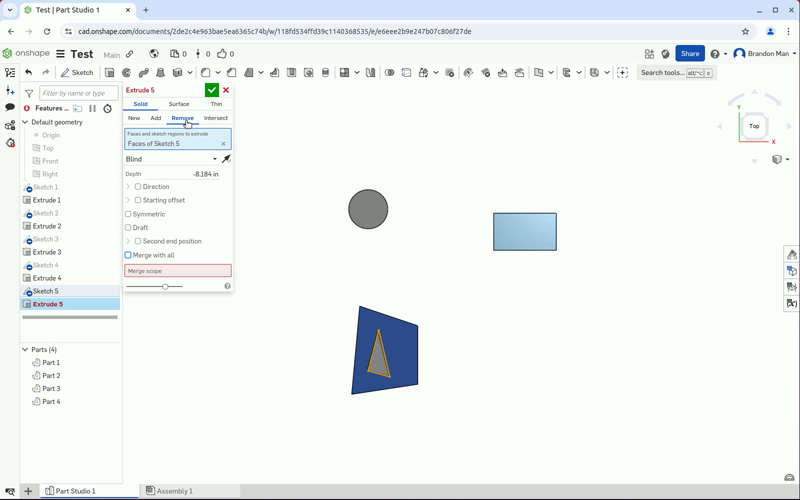
key(space)
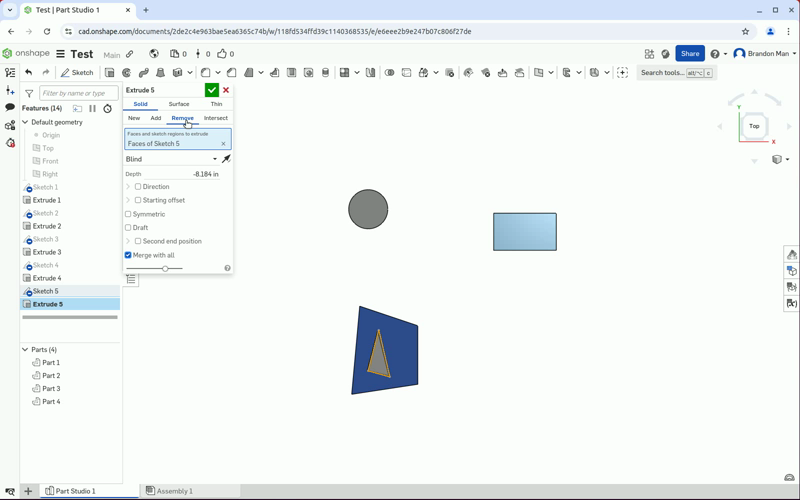
key(enter)
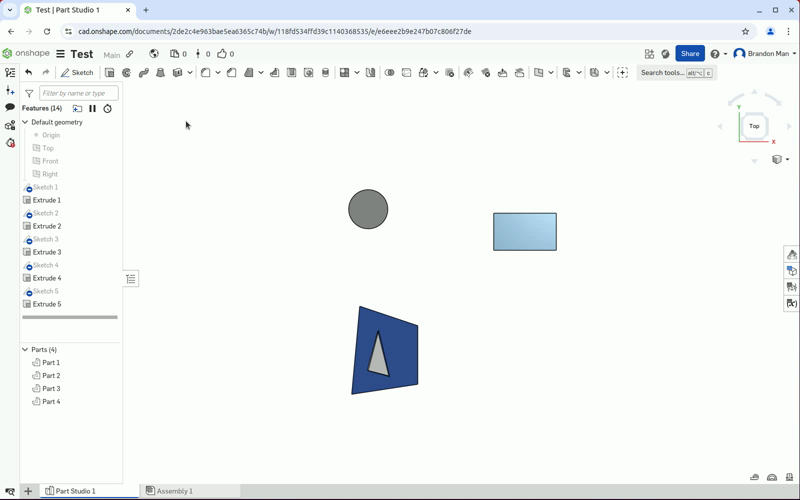
key(shift+h)
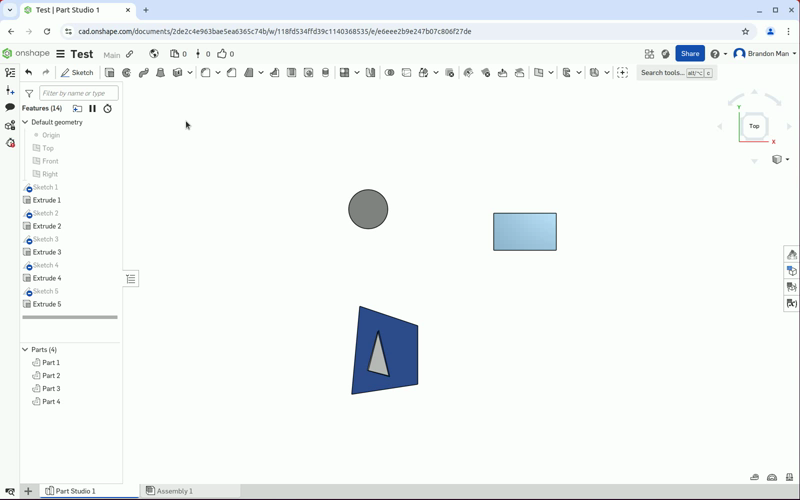
key(shift+h)
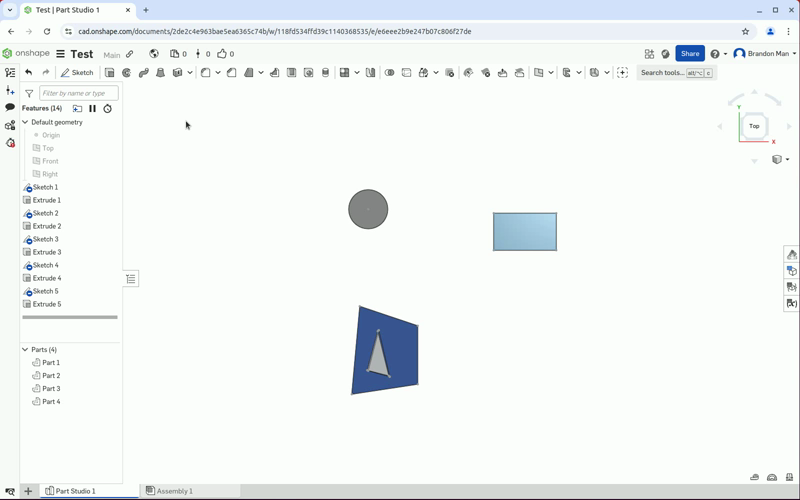
key(shift+7)
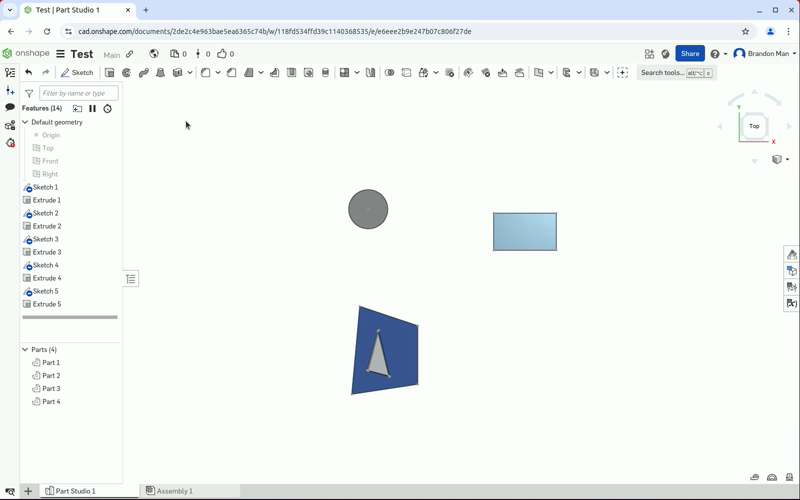
key(up, 3)
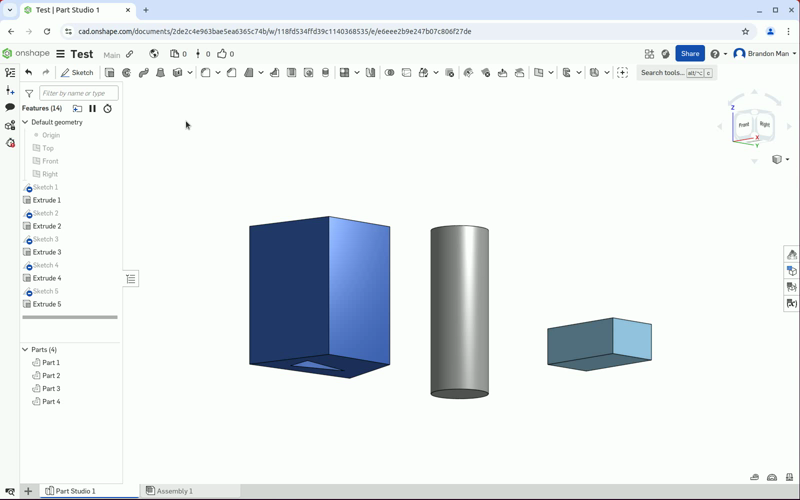
key(left, 3)
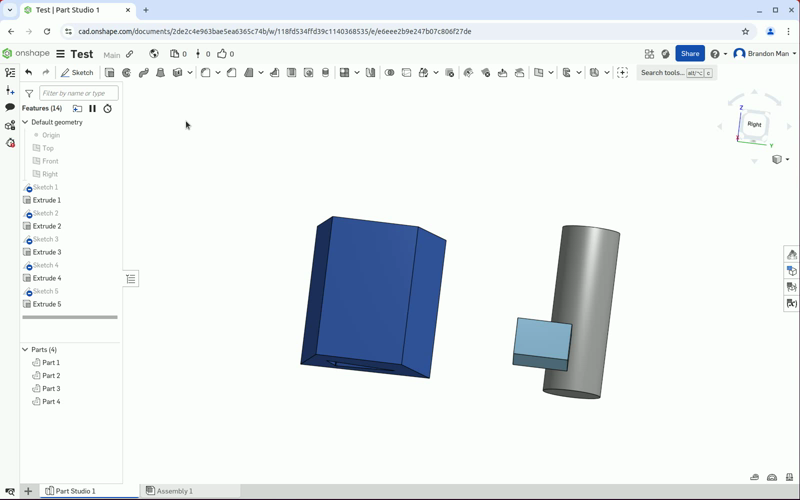
key(right, 3)
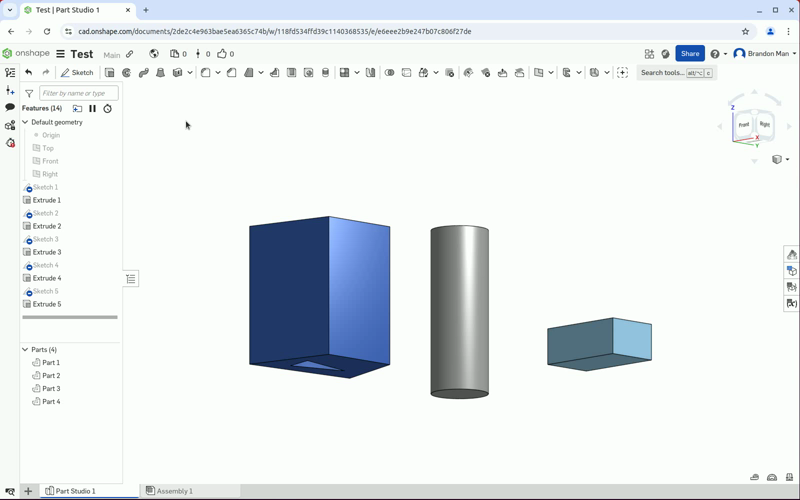
key(down, 3)
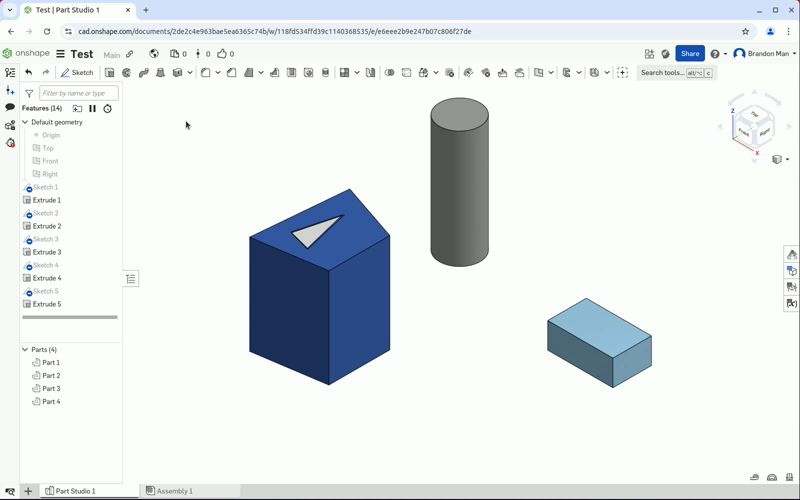
mouse_move(73, 189)
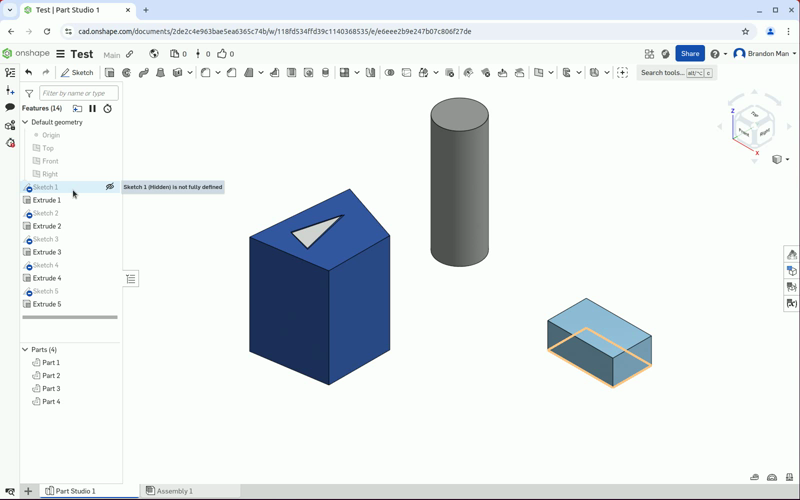
click(73, 189)